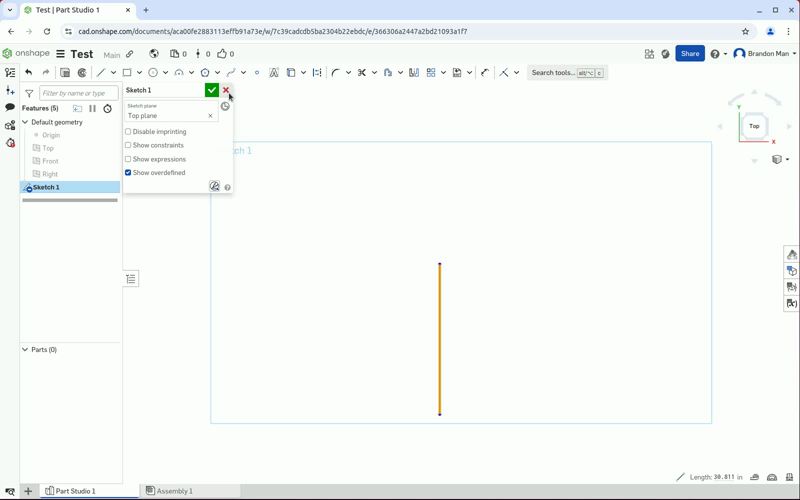
key(shift+h)
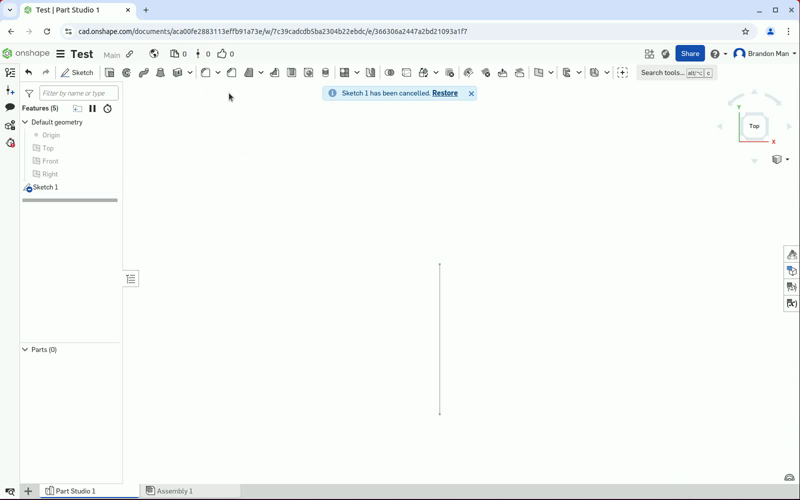
key(shift+s)
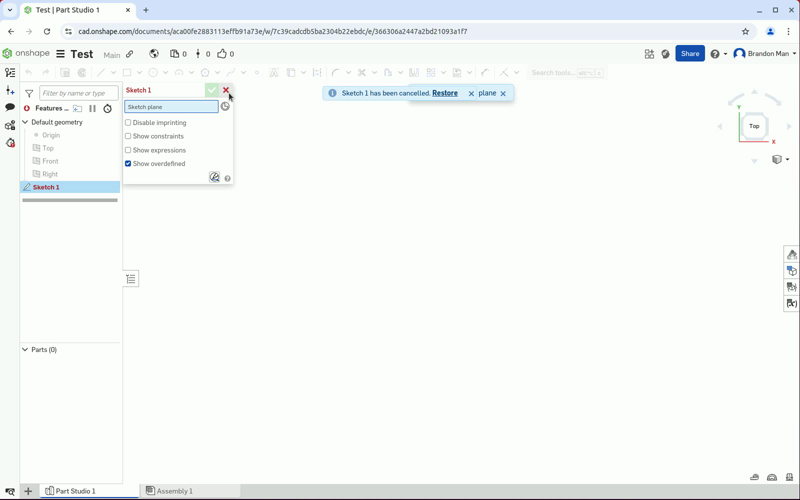
mouse_move(73, 150)
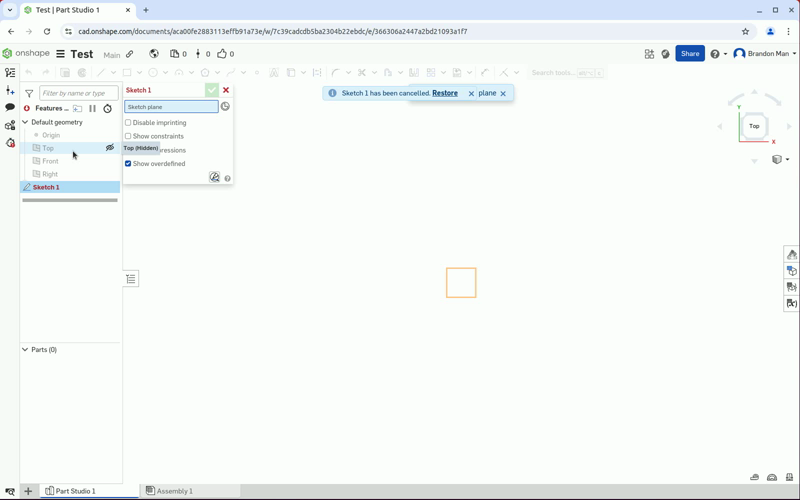
click(73, 150)
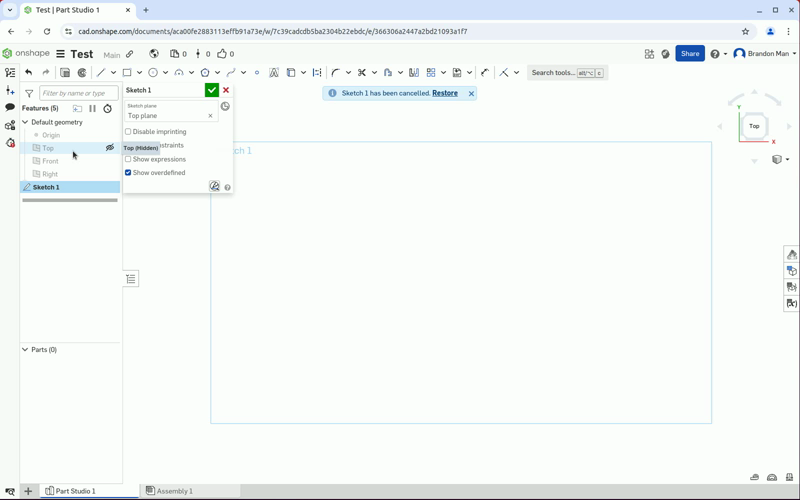
mouse_move(73, 352)
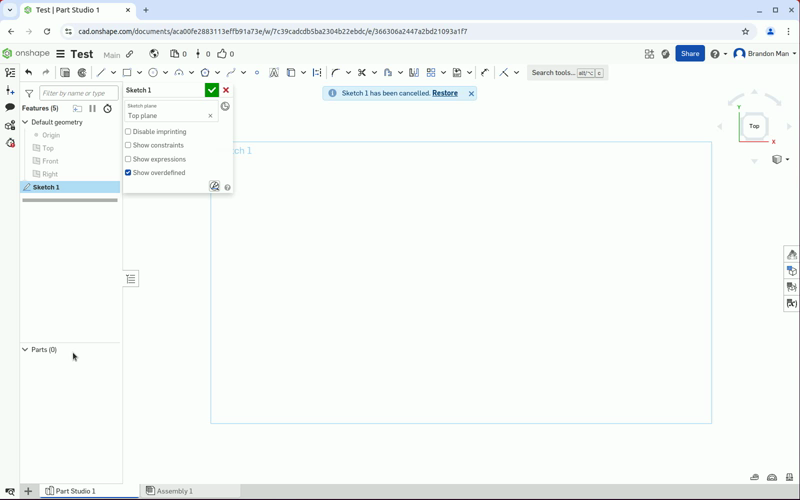
key(y)
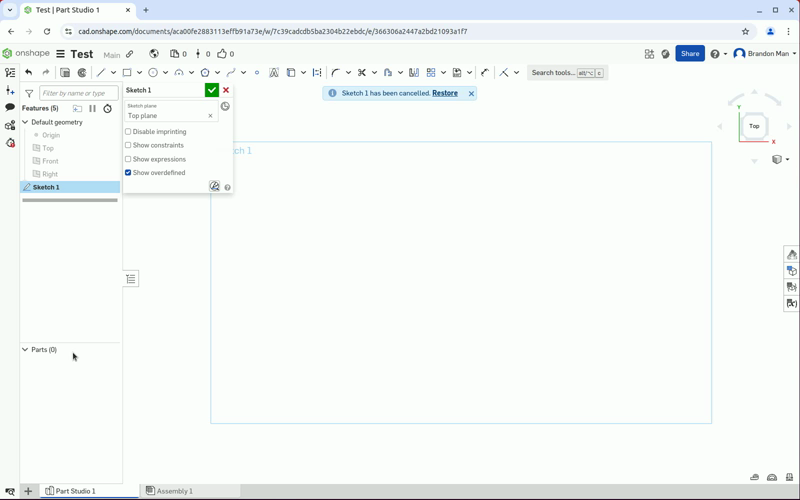
key(l)
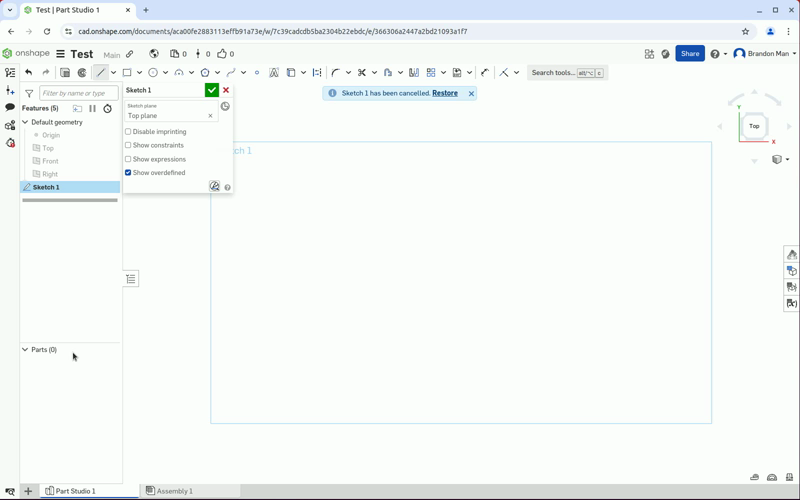
key_down(shift)
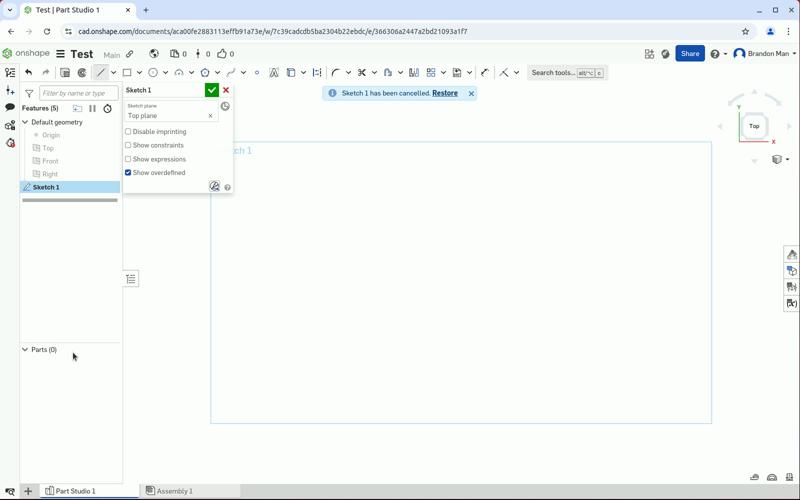
mouse_move(390, 245)
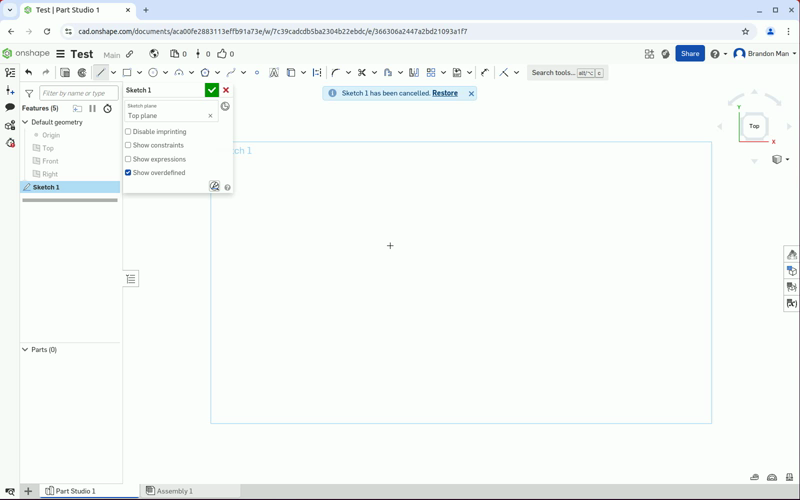
click(390, 245)
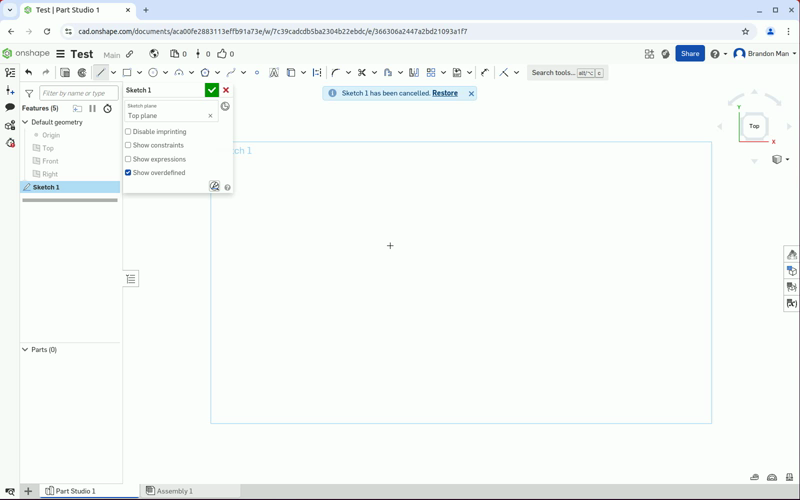
key_up(shift)
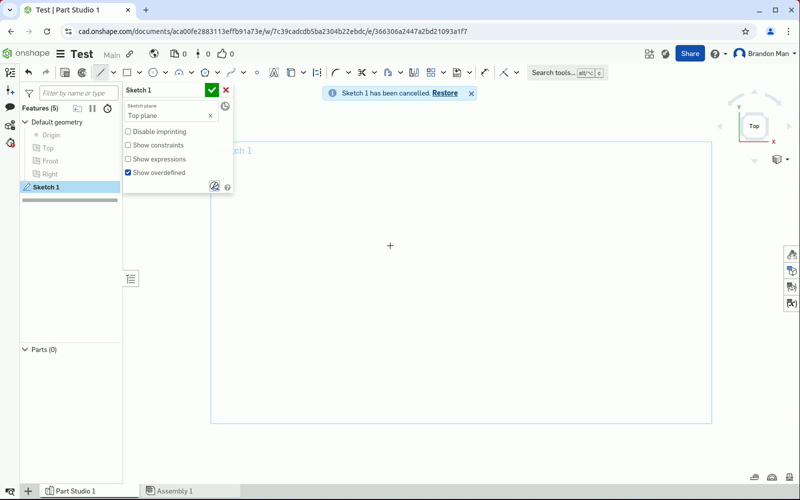
key_down(shift)
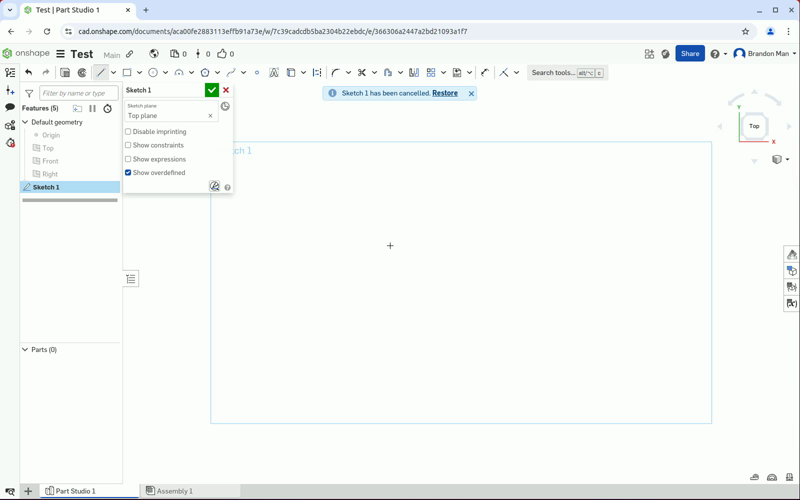
mouse_move(465, 245)
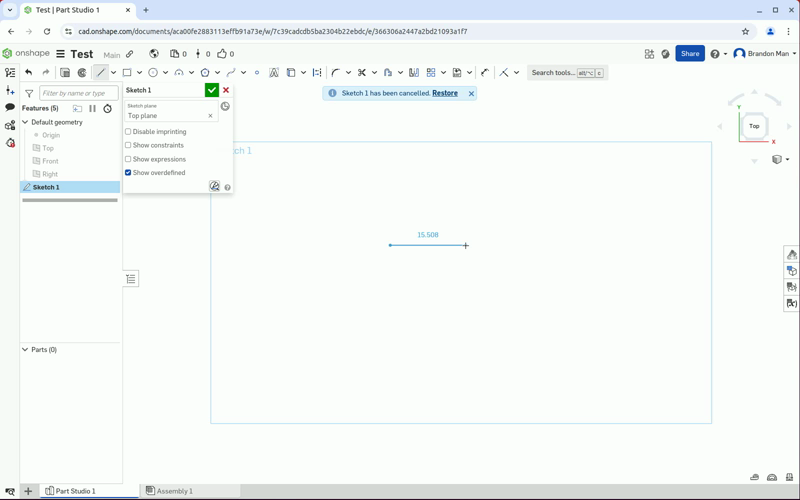
click(465, 245)
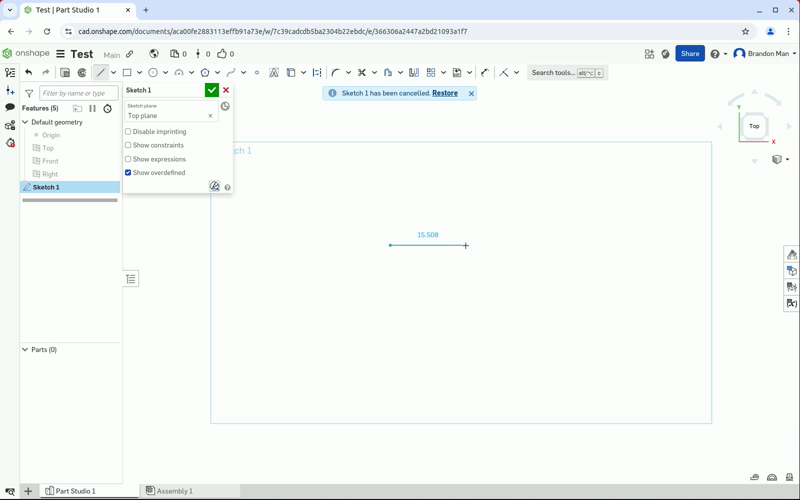
key_up(shift)
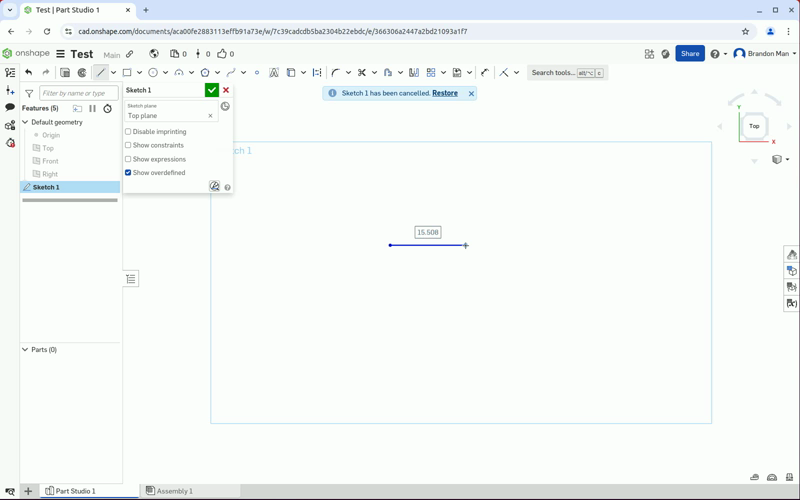
key_down(shift)
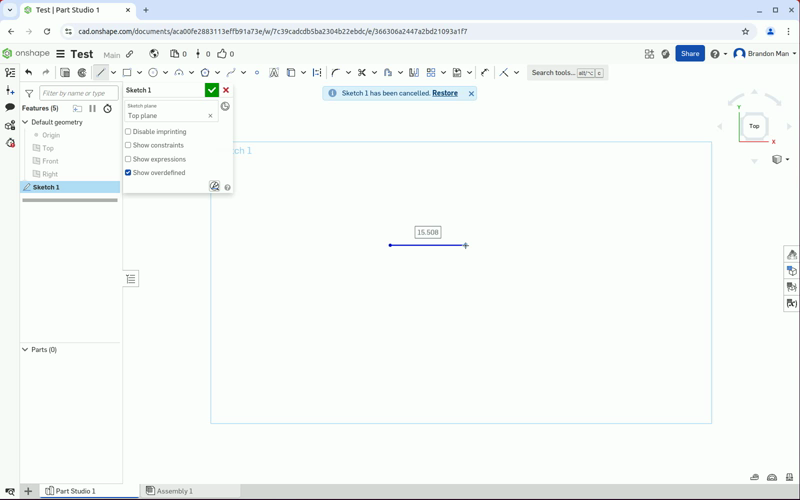
mouse_move(495, 245)
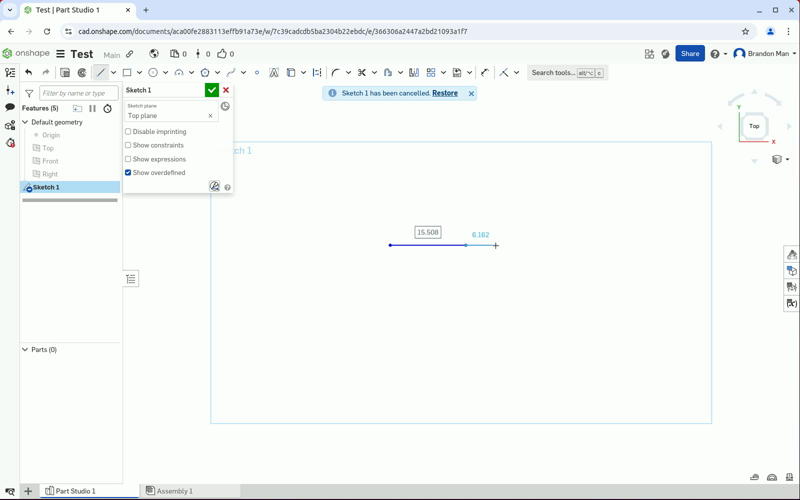
mouse_move(465, 219)
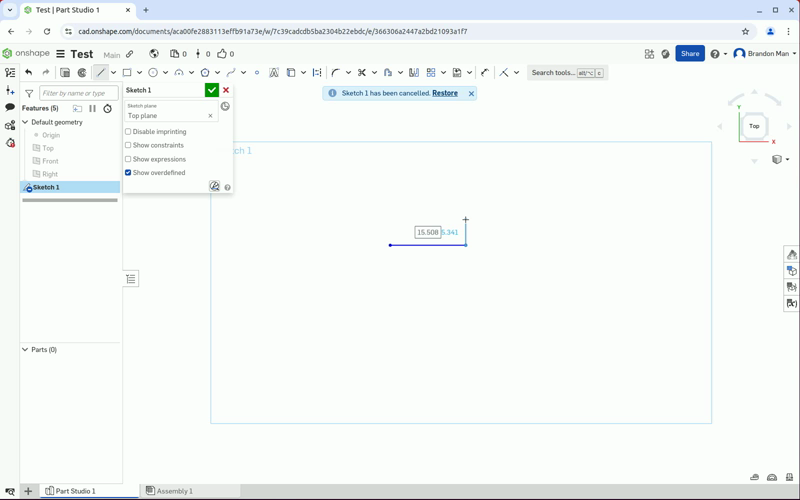
click(465, 219)
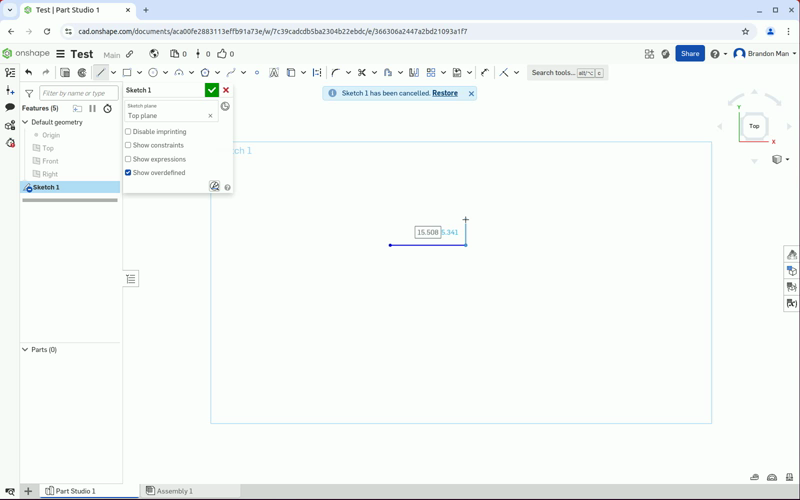
key_up(shift)
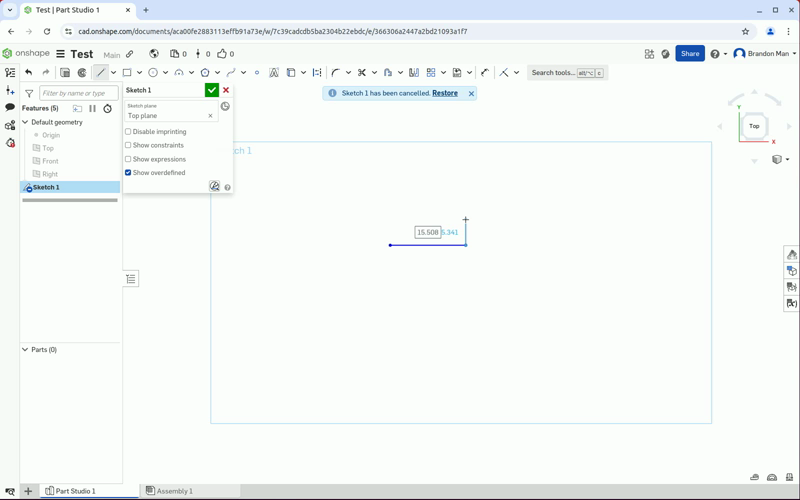
key_down(shift)
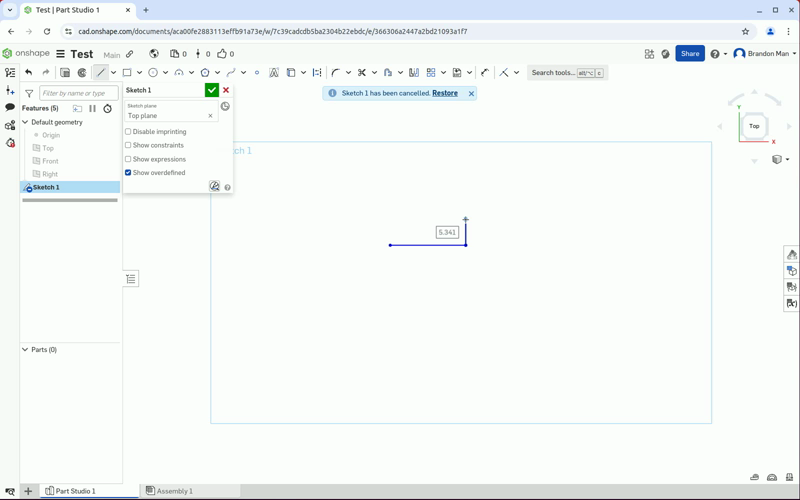
mouse_move(495, 219)
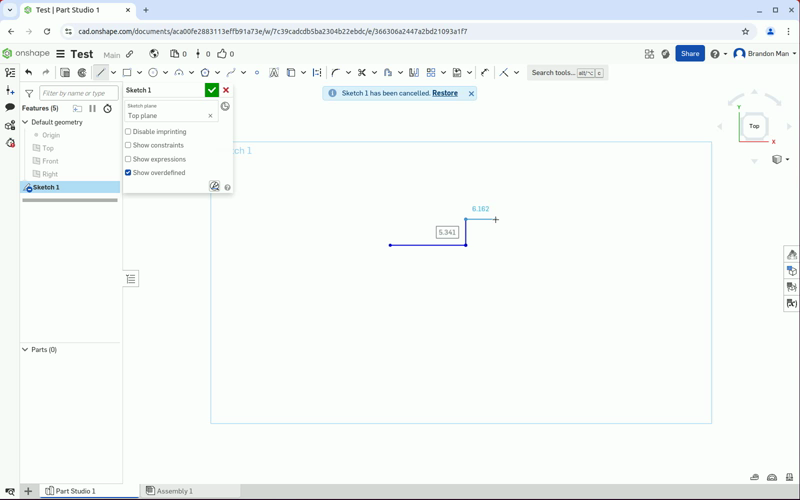
mouse_move(451, 219)
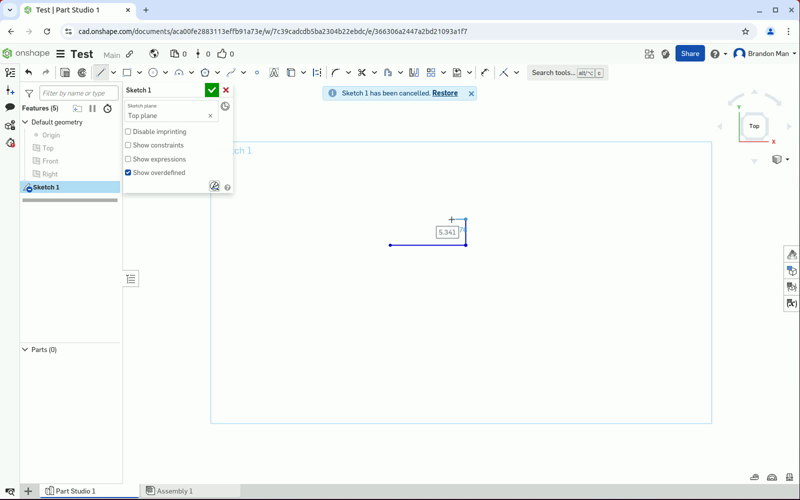
click(451, 219)
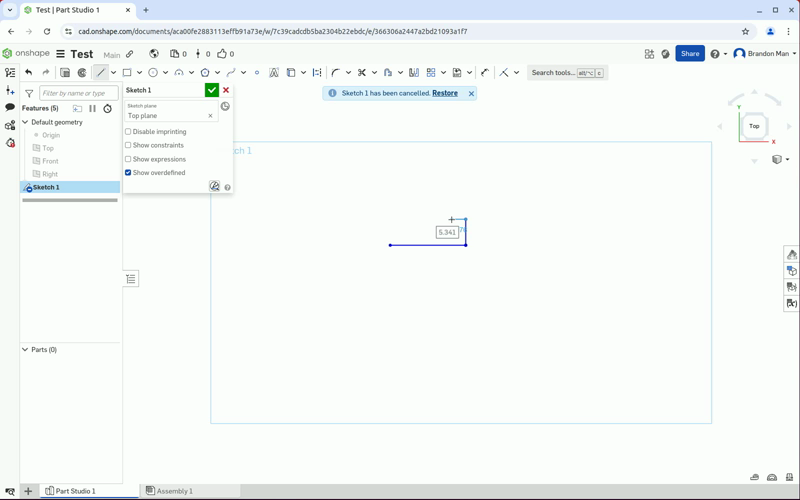
key_up(shift)
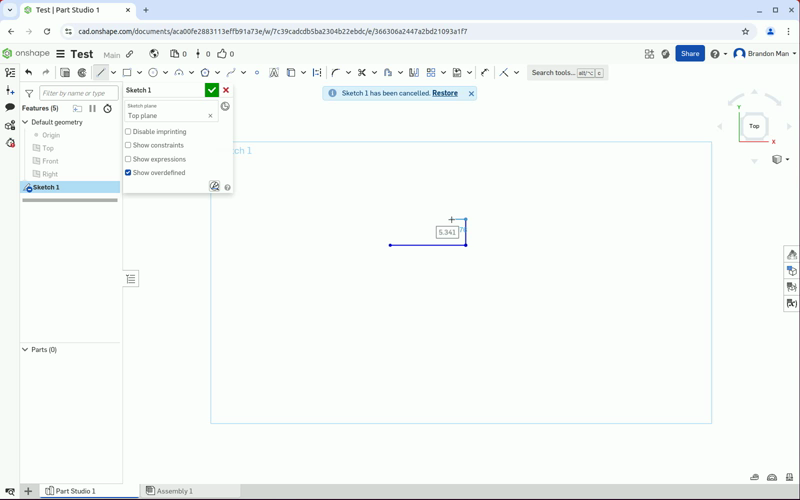
key_down(shift)
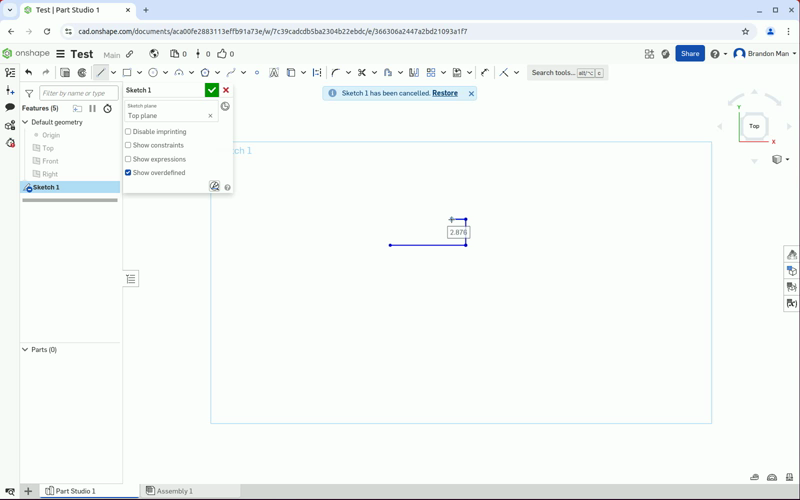
mouse_move(481, 219)
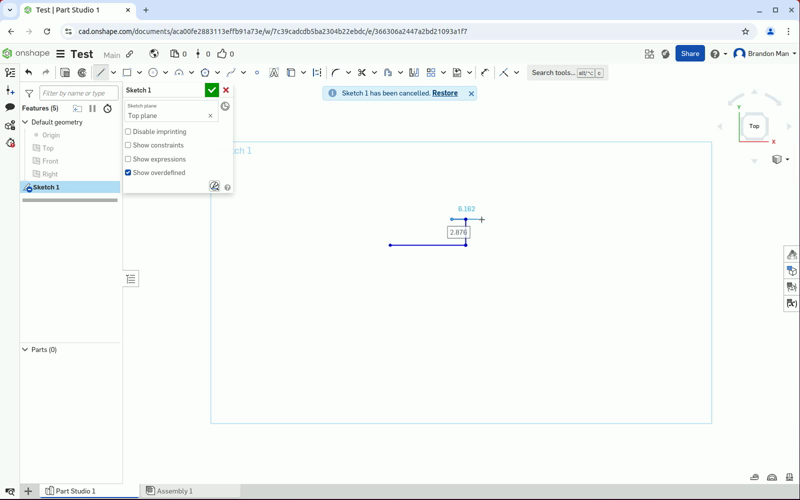
mouse_move(451, 196)
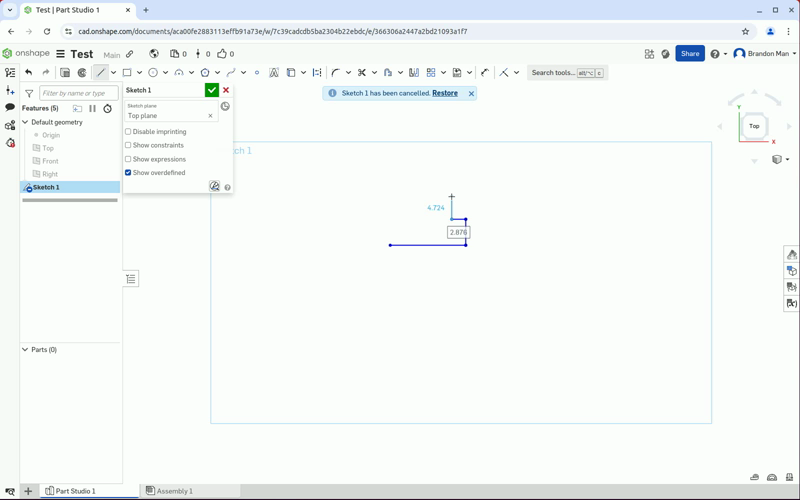
click(451, 196)
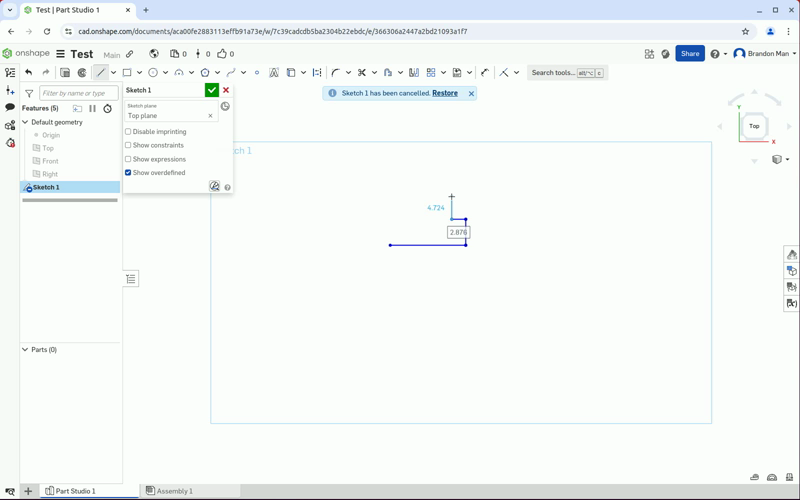
key_up(shift)
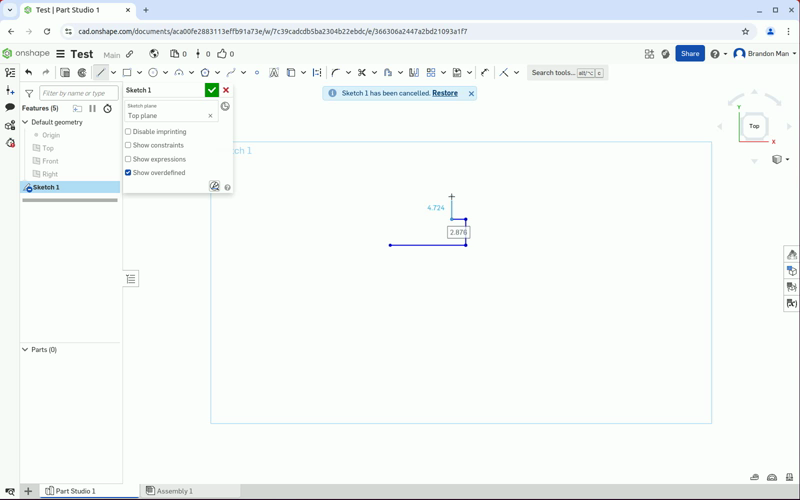
key_down(shift)
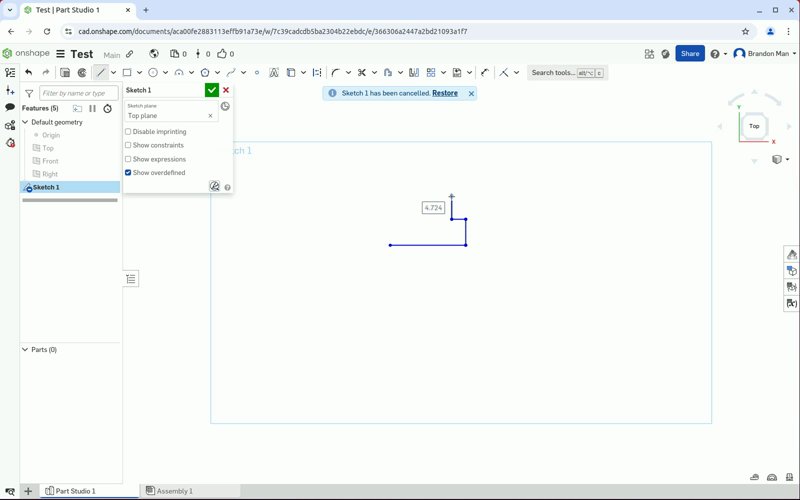
mouse_move(481, 196)
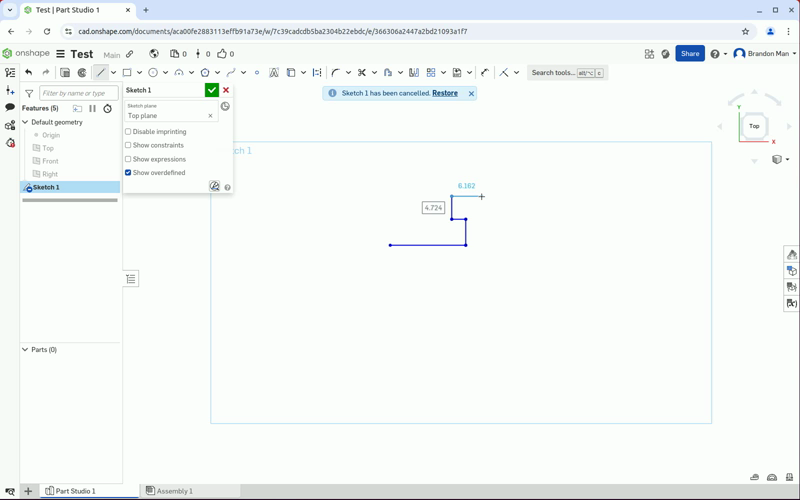
mouse_move(465, 196)
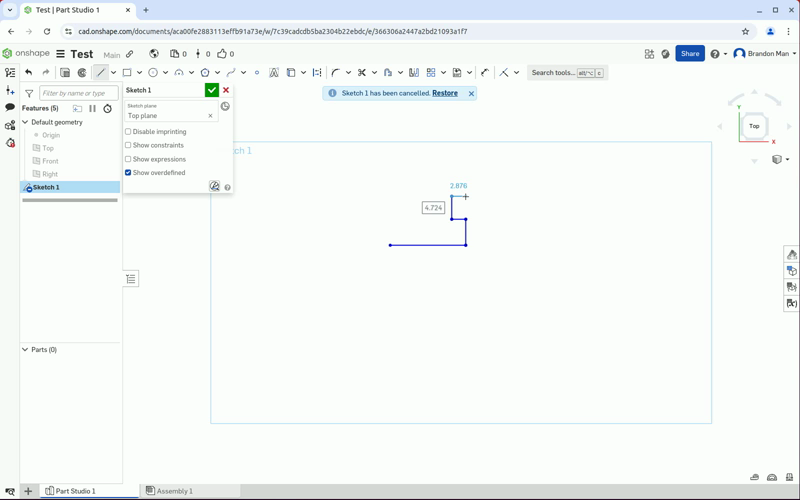
click(465, 196)
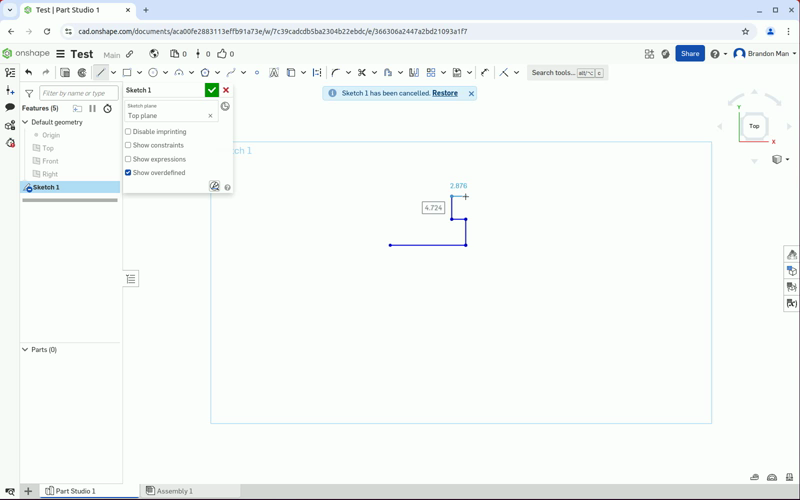
key_up(shift)
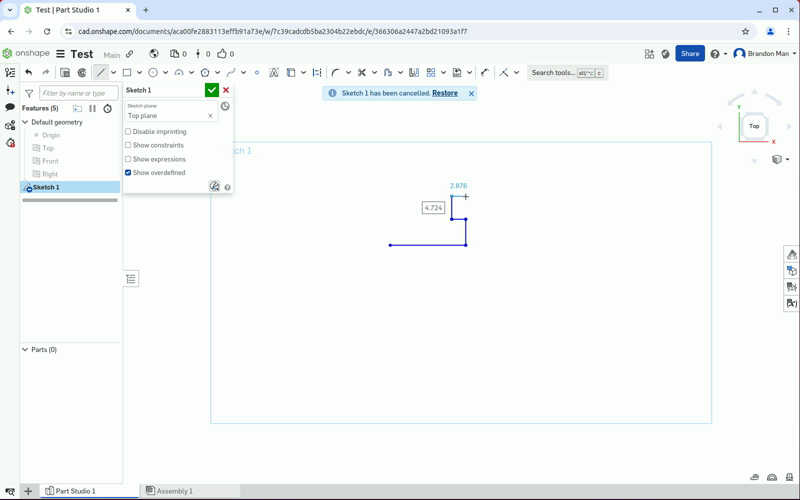
key_down(shift)
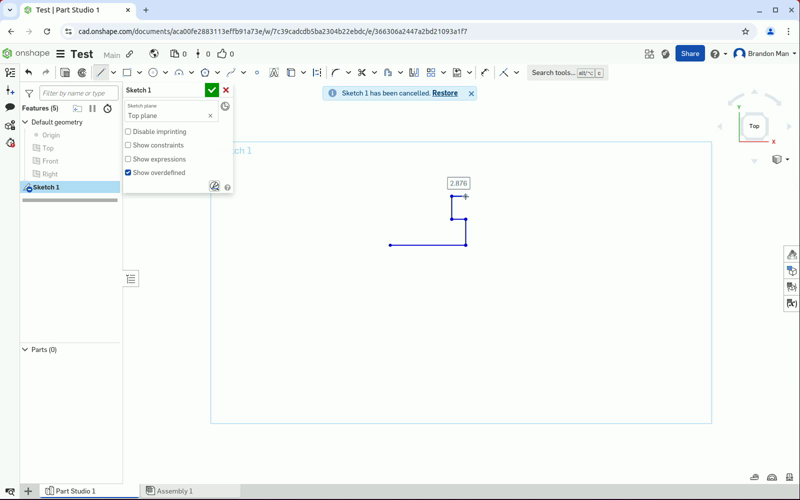
mouse_move(495, 196)
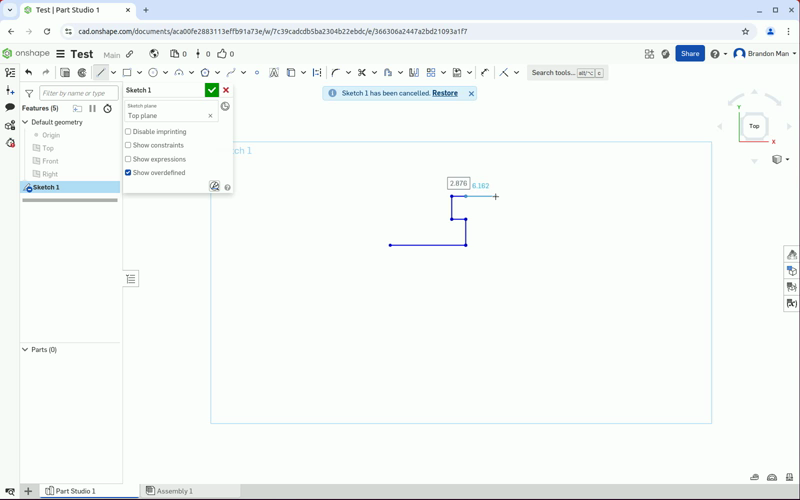
mouse_move(465, 170)
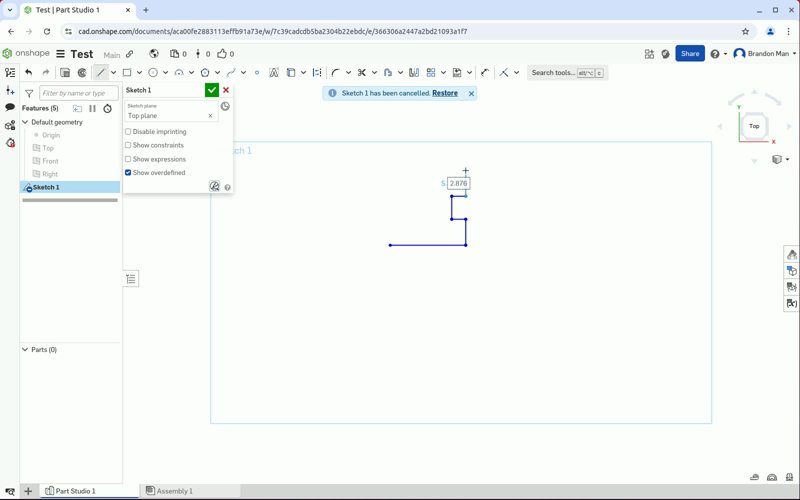
click(465, 170)
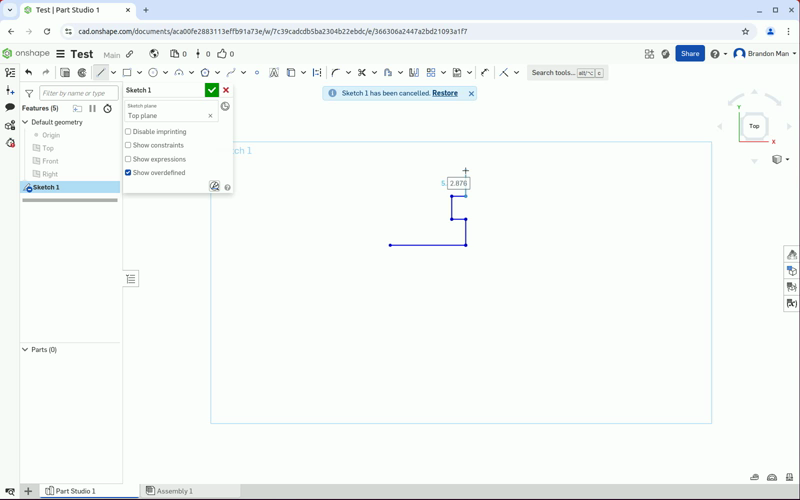
key_up(shift)
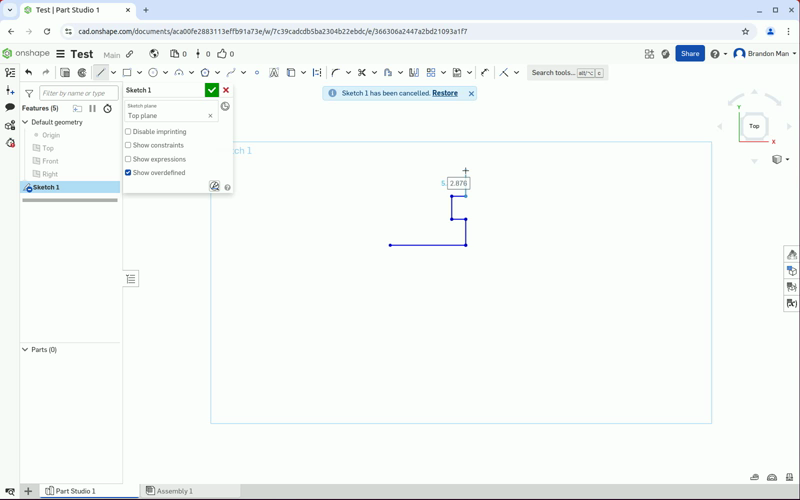
key_down(shift)
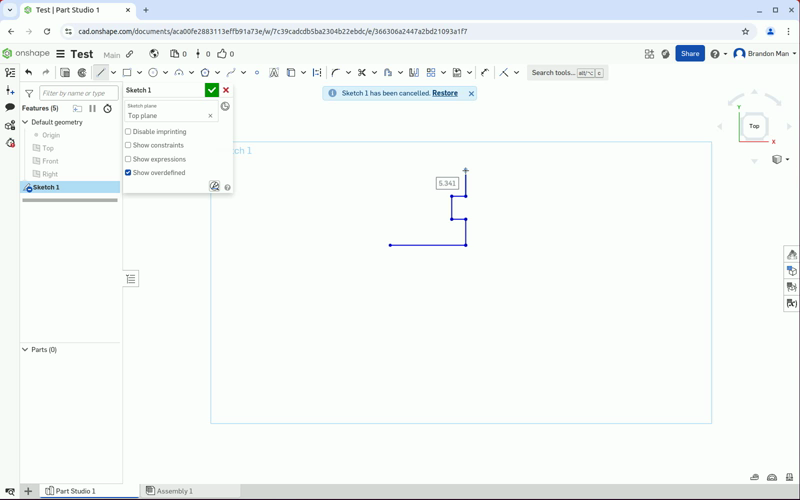
mouse_move(390, 170)
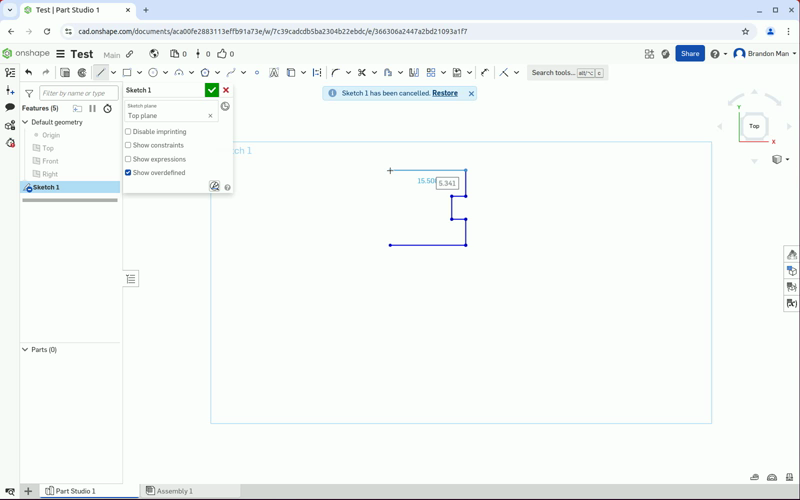
click(390, 170)
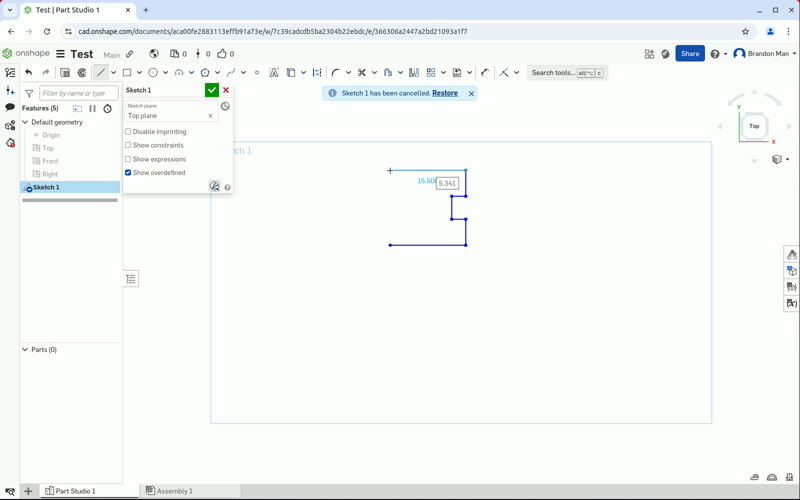
key_up(shift)
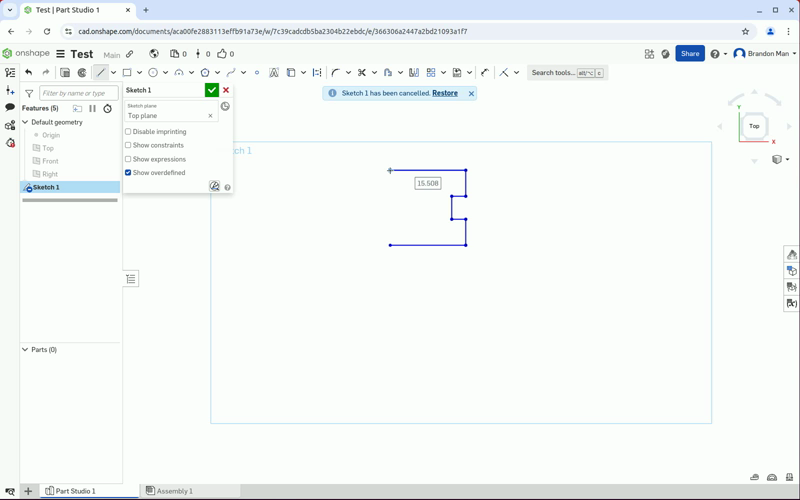
key_down(shift)
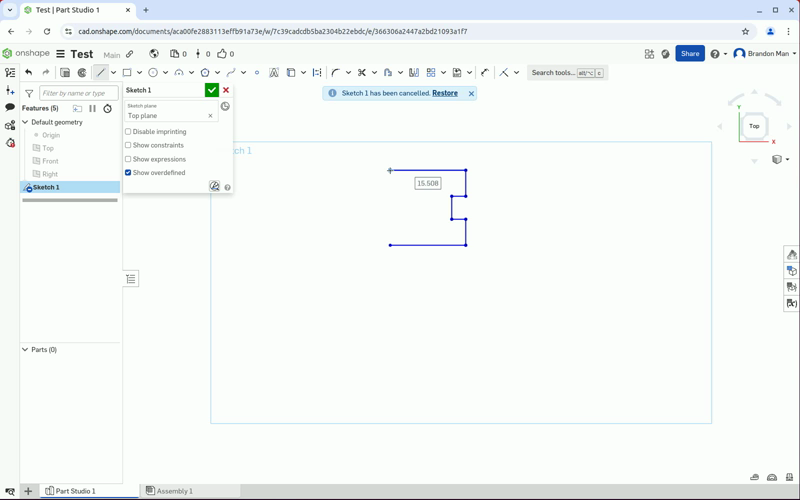
mouse_move(420, 170)
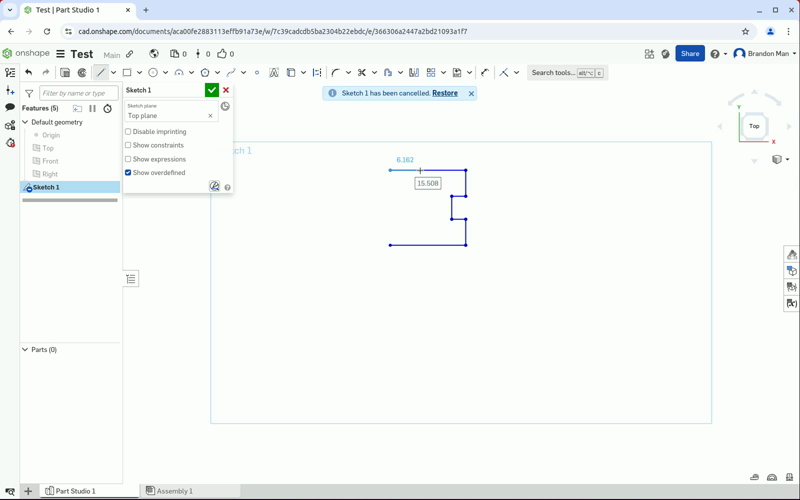
mouse_move(390, 196)
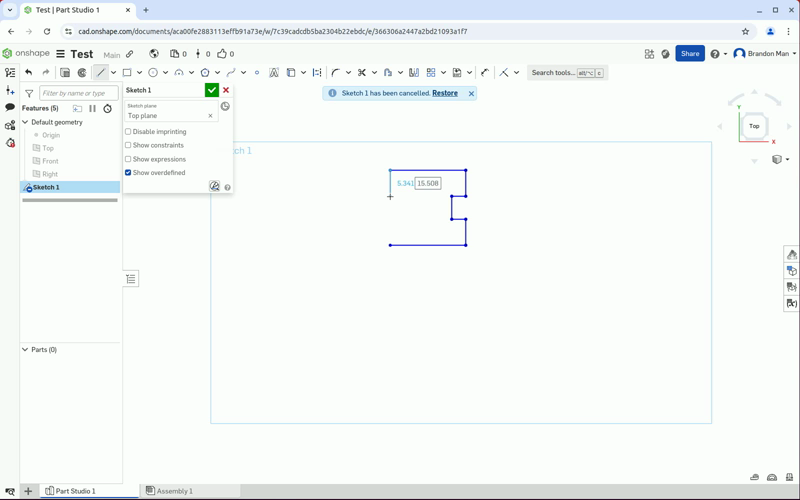
click(390, 196)
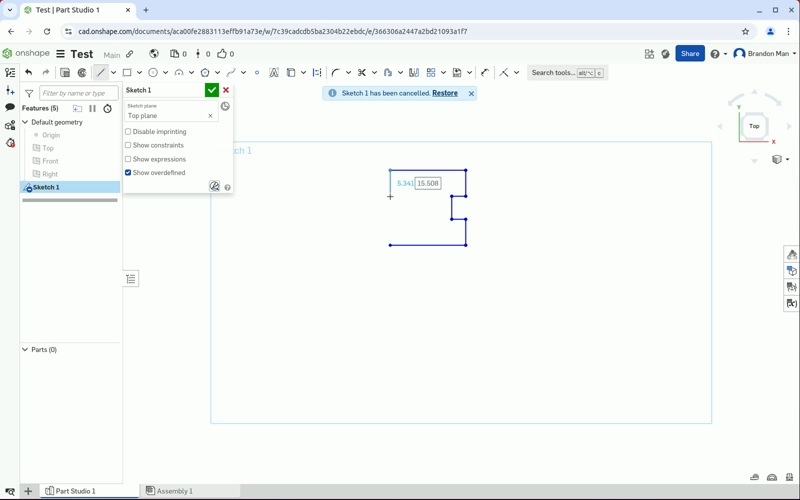
key_up(shift)
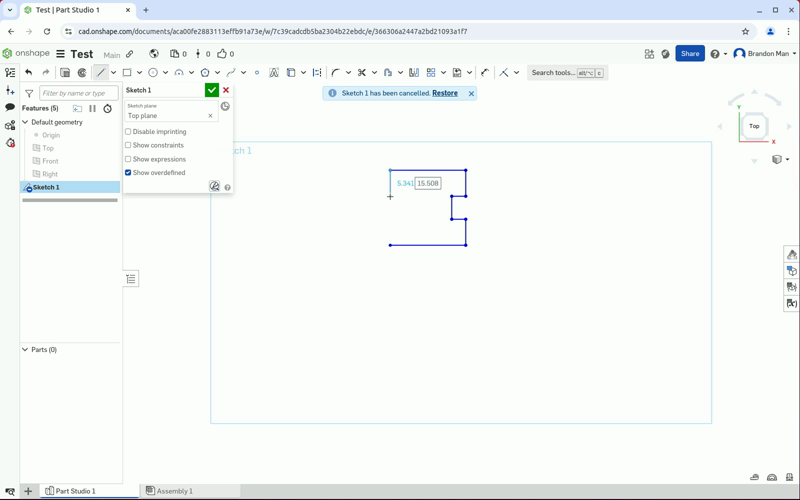
key_down(shift)
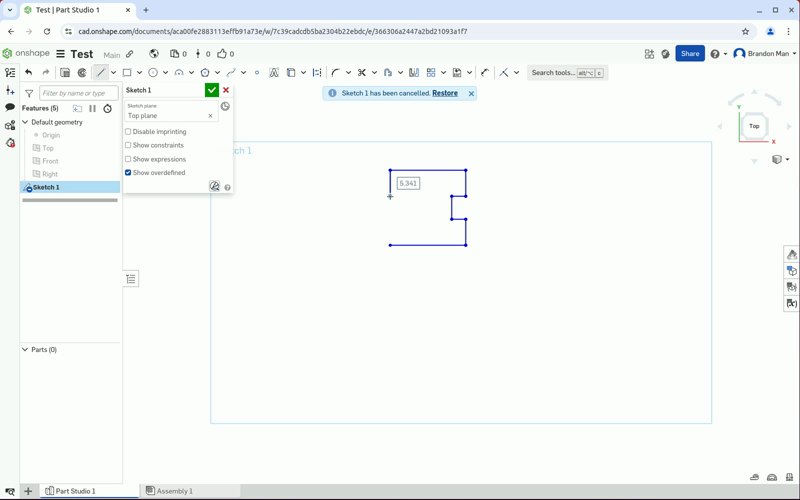
mouse_move(420, 196)
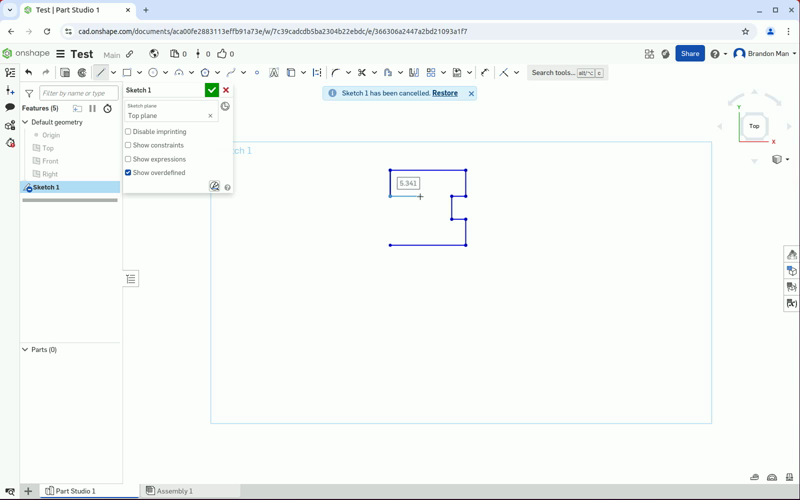
mouse_move(404, 196)
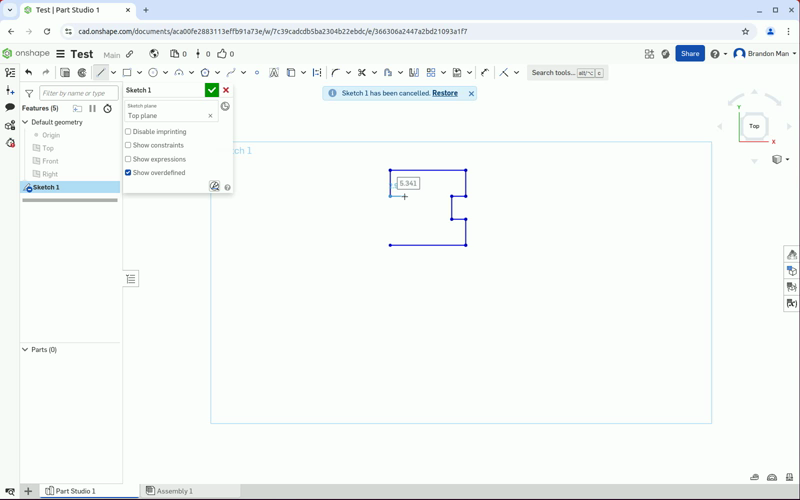
click(404, 196)
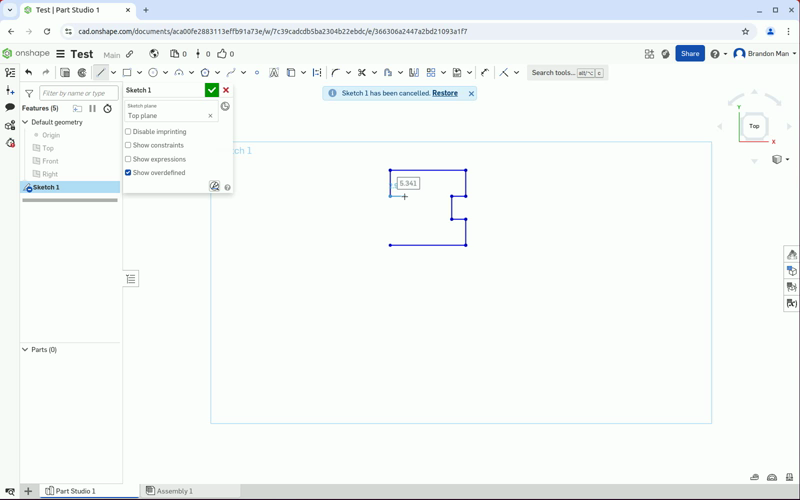
key_up(shift)
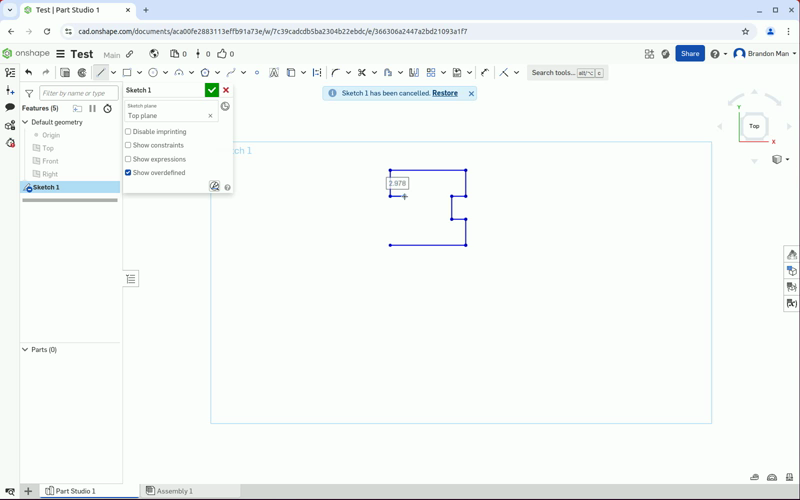
key_down(shift)
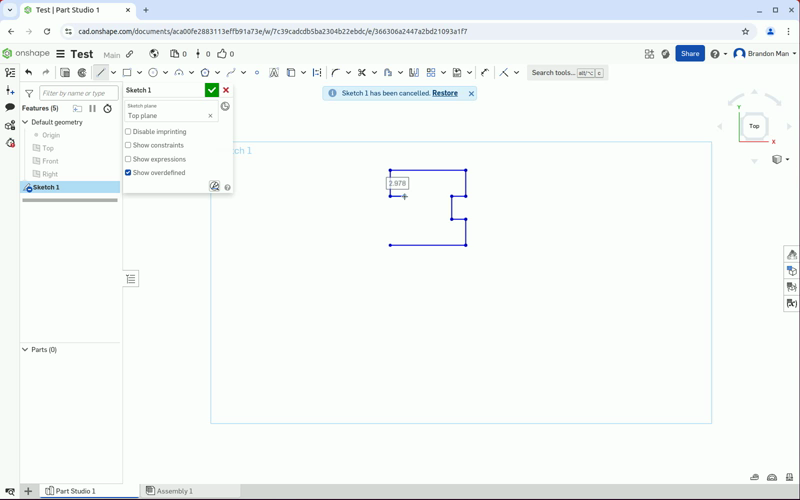
mouse_move(434, 196)
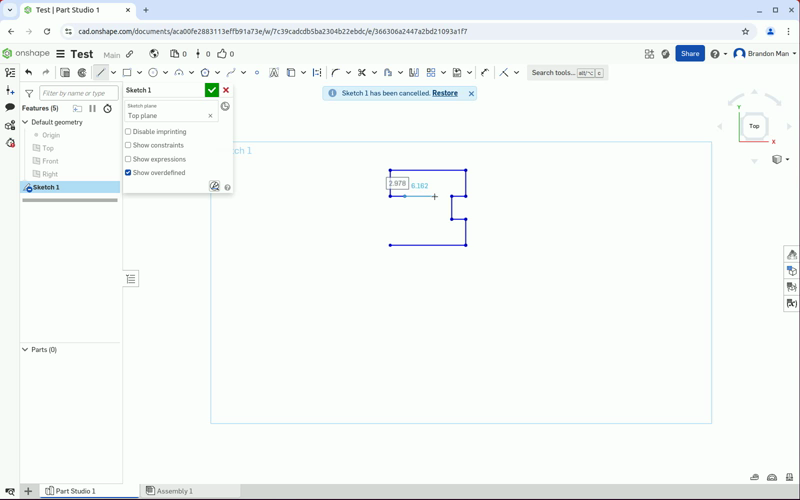
mouse_move(404, 219)
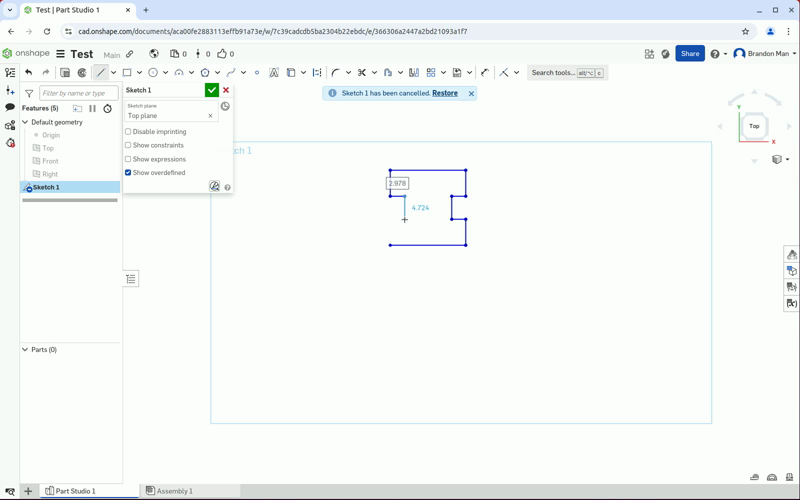
click(404, 219)
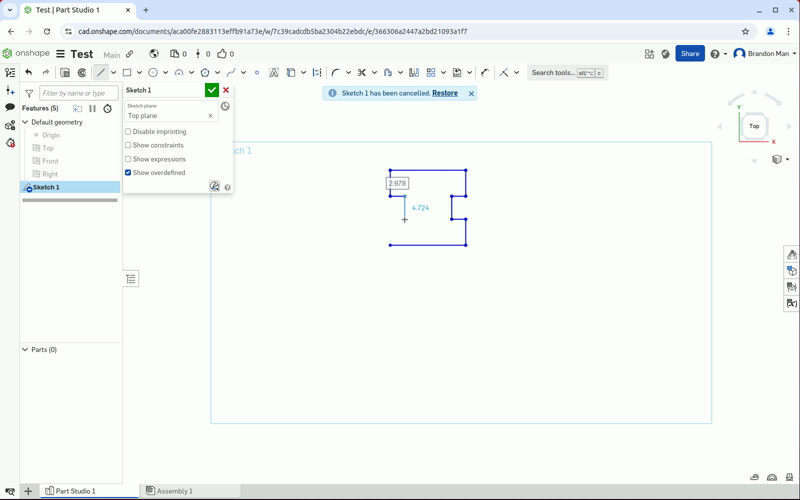
key_up(shift)
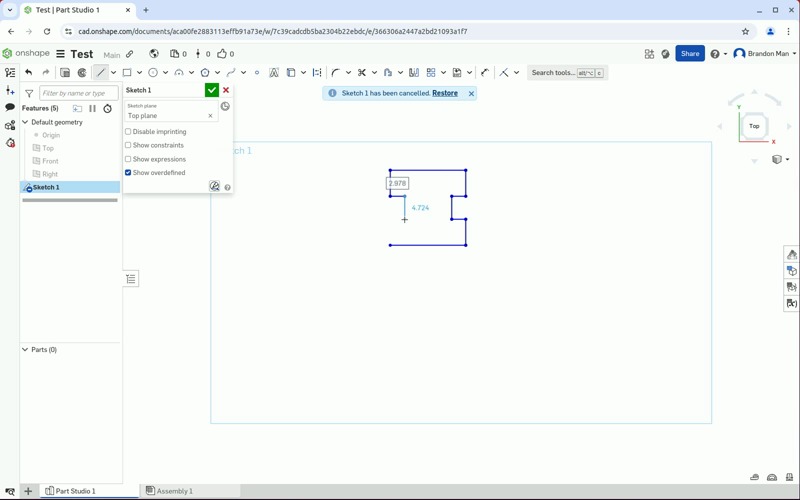
key_down(shift)
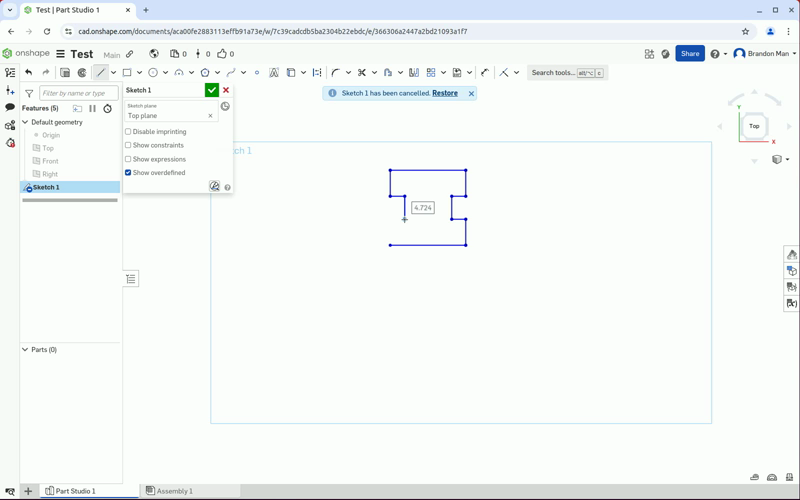
mouse_move(434, 219)
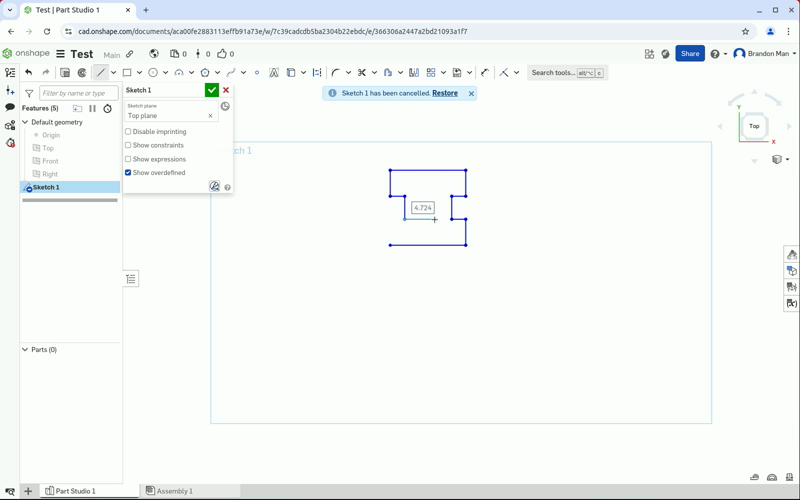
mouse_move(390, 219)
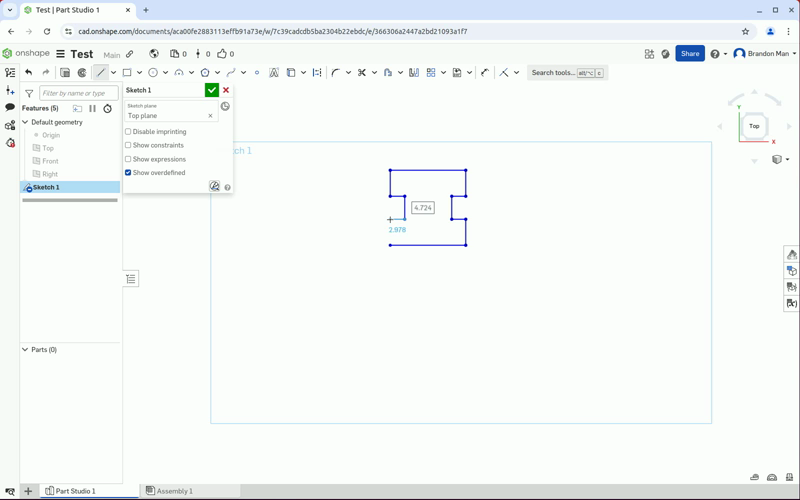
click(390, 219)
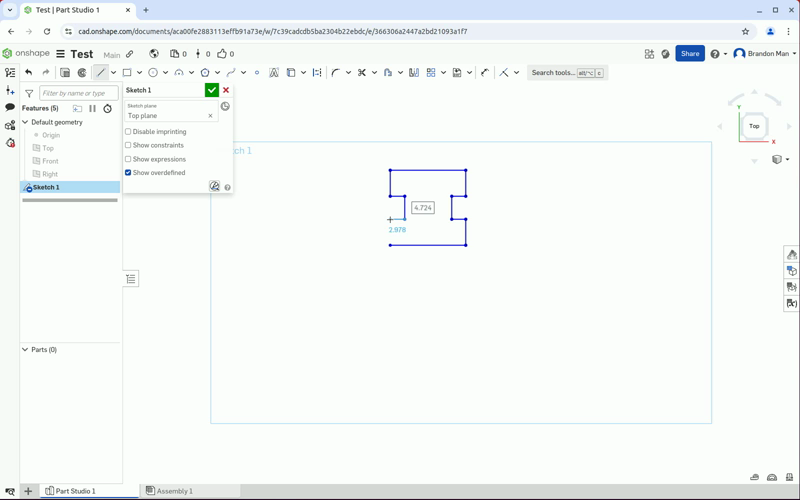
key_up(shift)
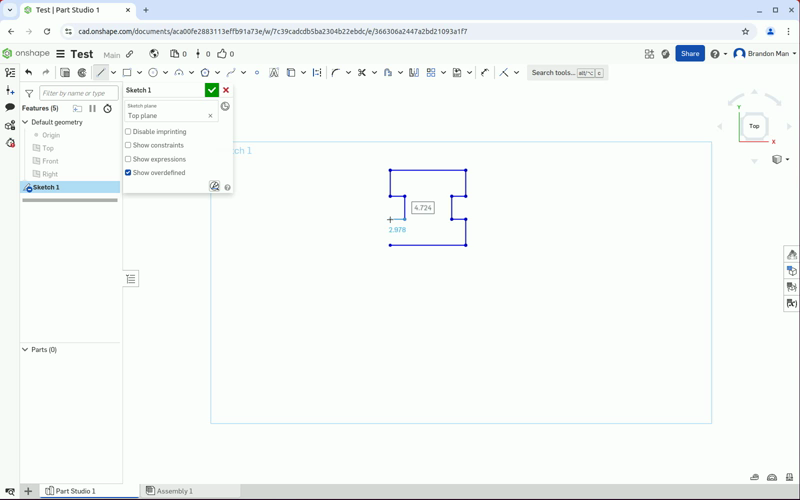
mouse_move(420, 219)
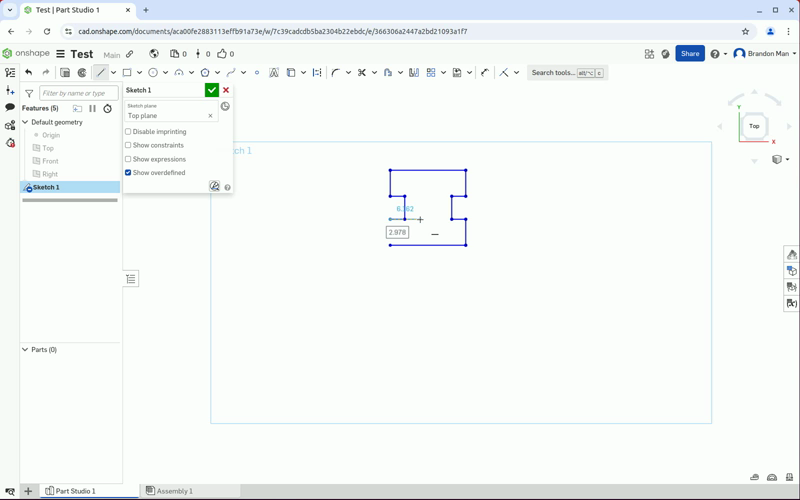
key_down(shift)
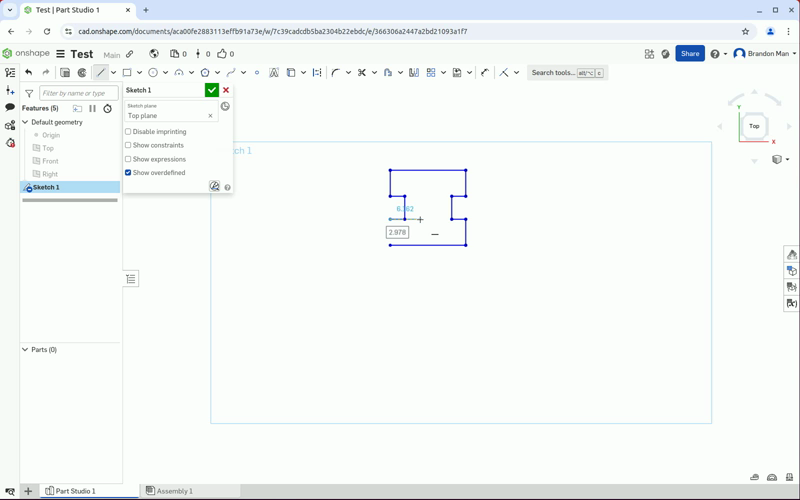
mouse_move(390, 245)
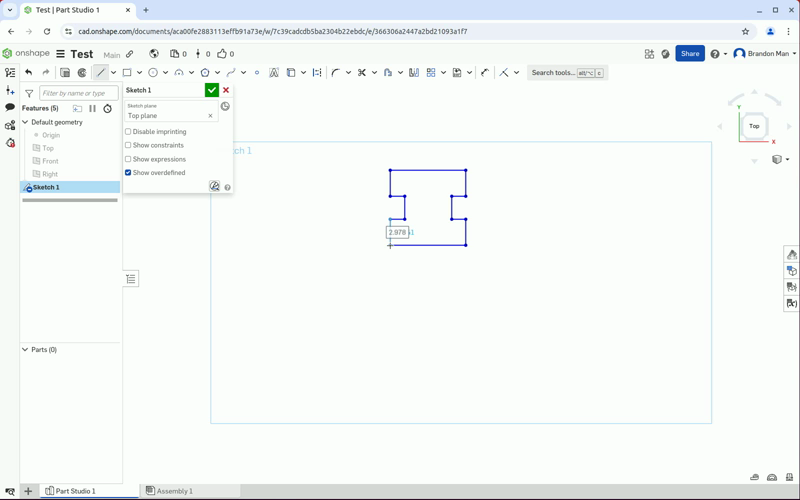
key_up(shift)
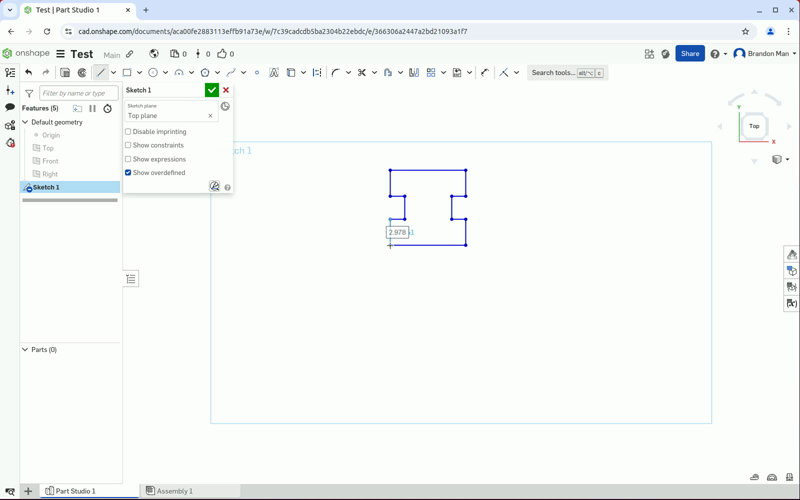
click(390, 245)
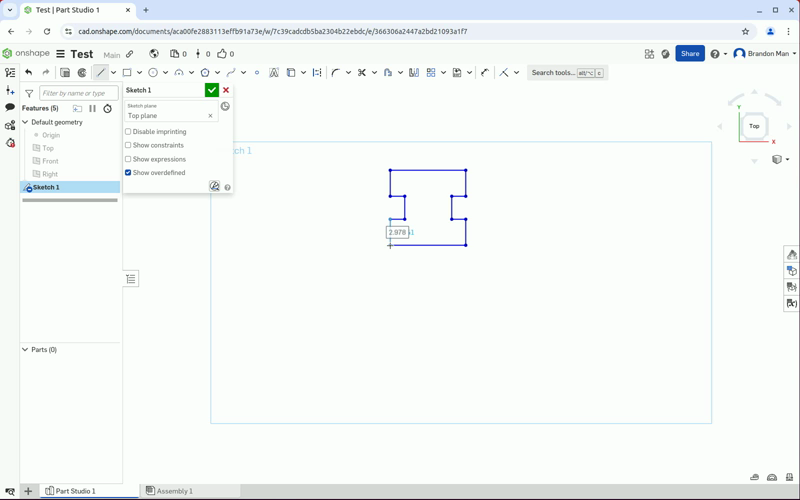
key(esc)
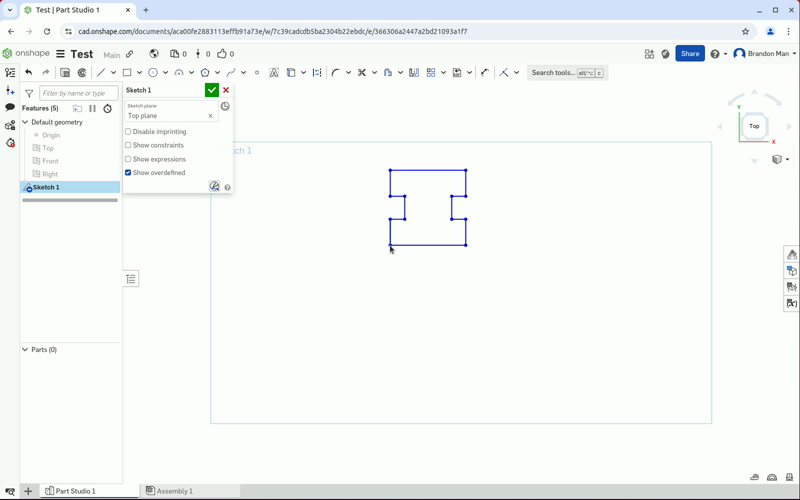
key(c)
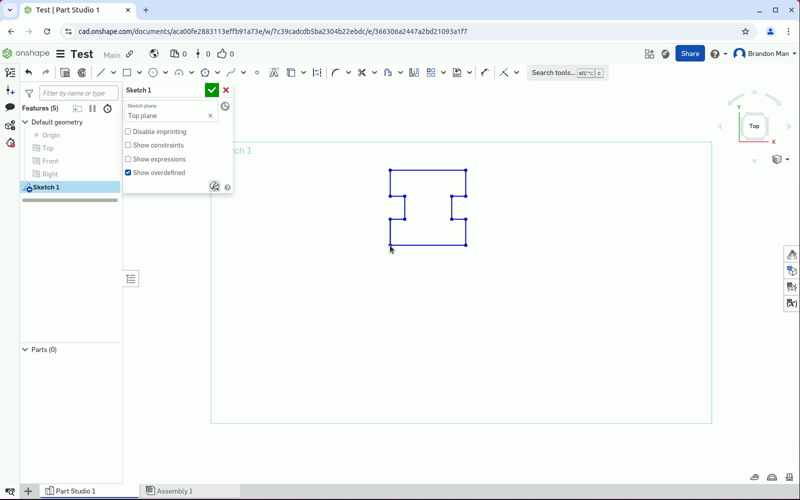
key_down(shift)
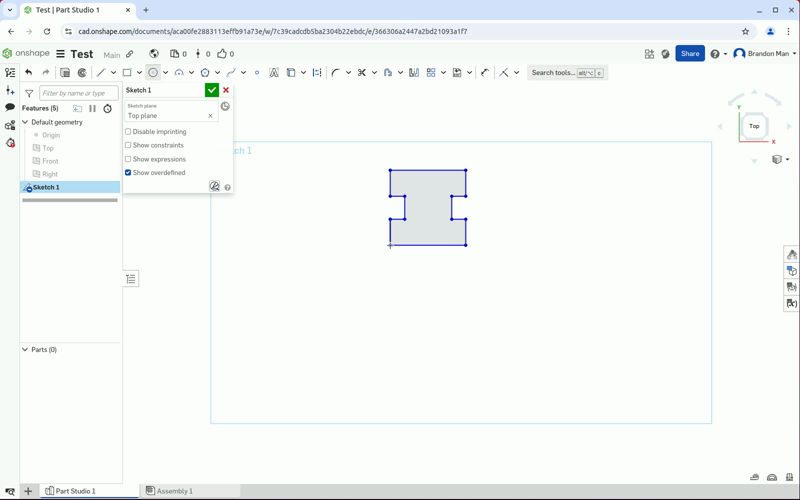
mouse_move(428, 207)
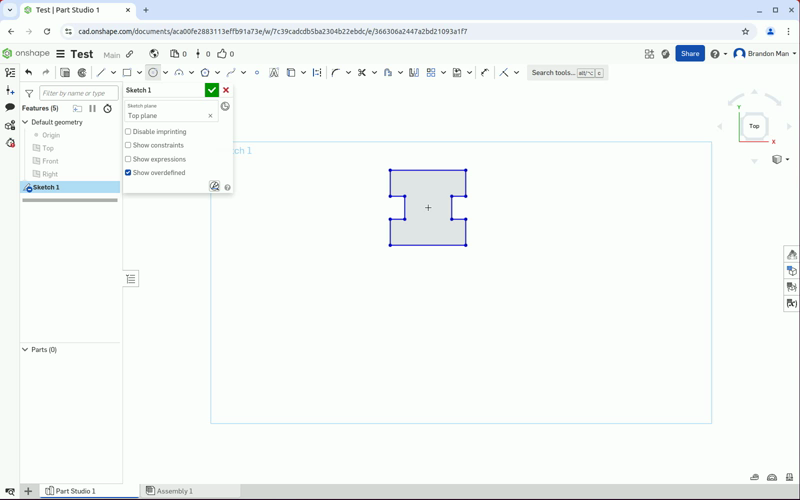
click(428, 207)
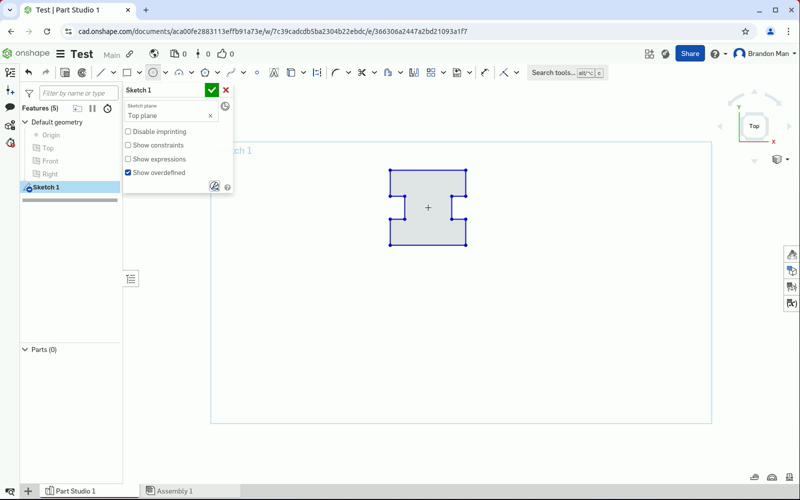
key_up(shift)
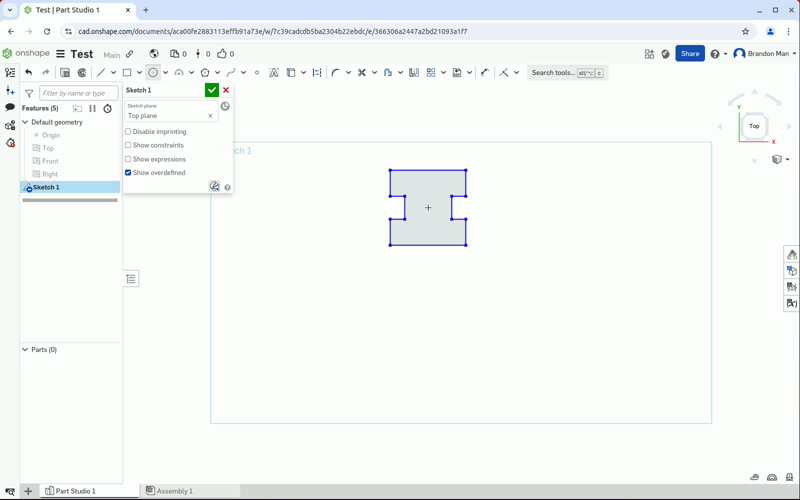
mouse_move(437, 207)
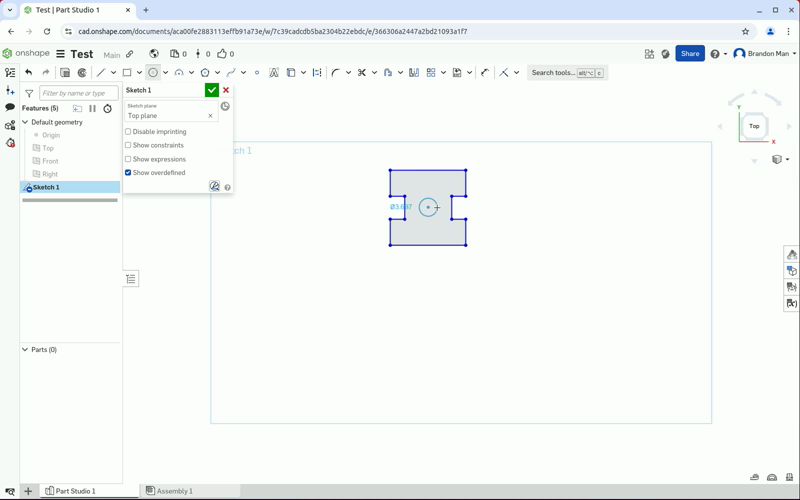
click(437, 207)
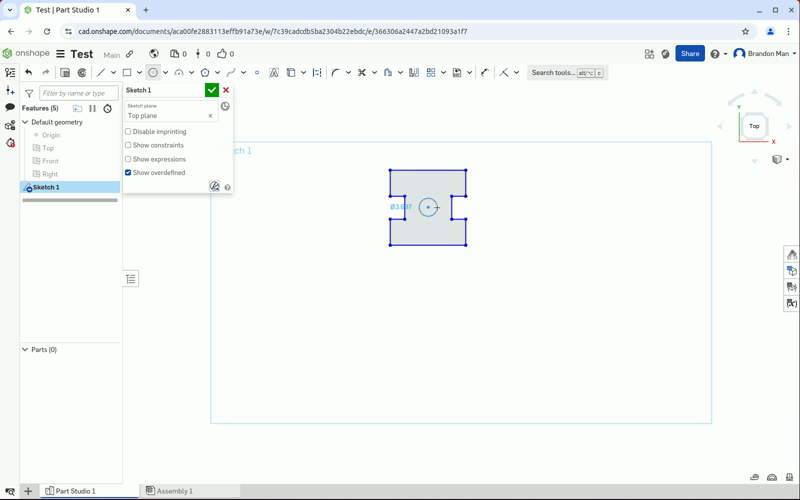
key(esc)
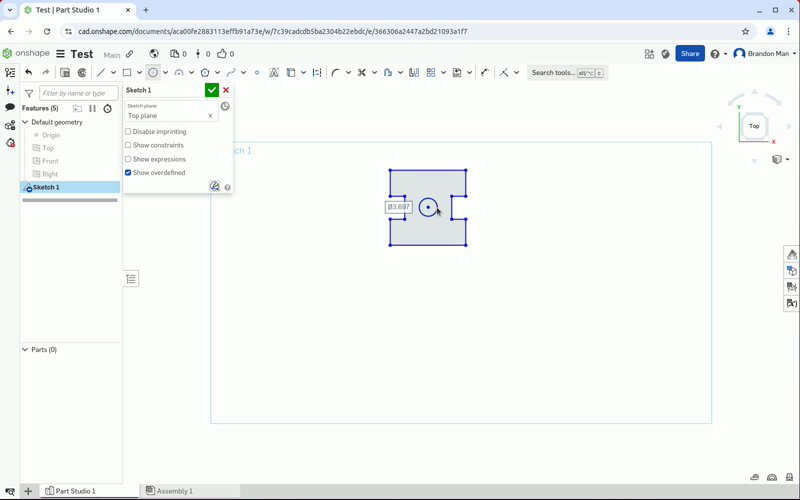
mouse_move(404, 237)
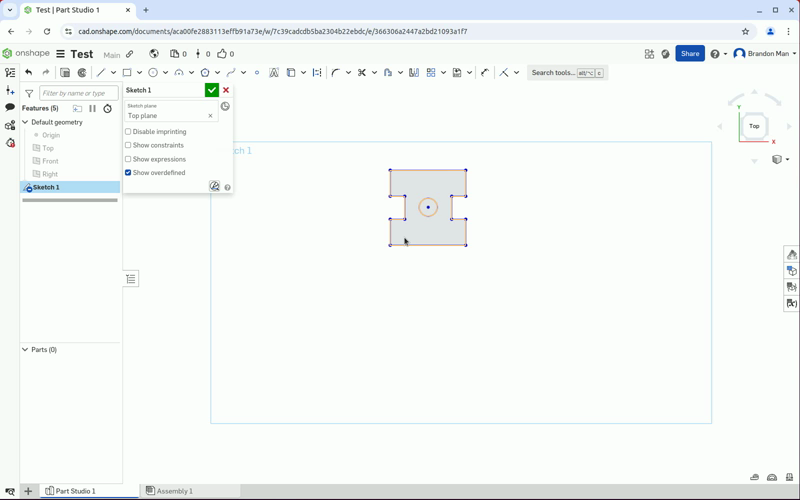
click(404, 237)
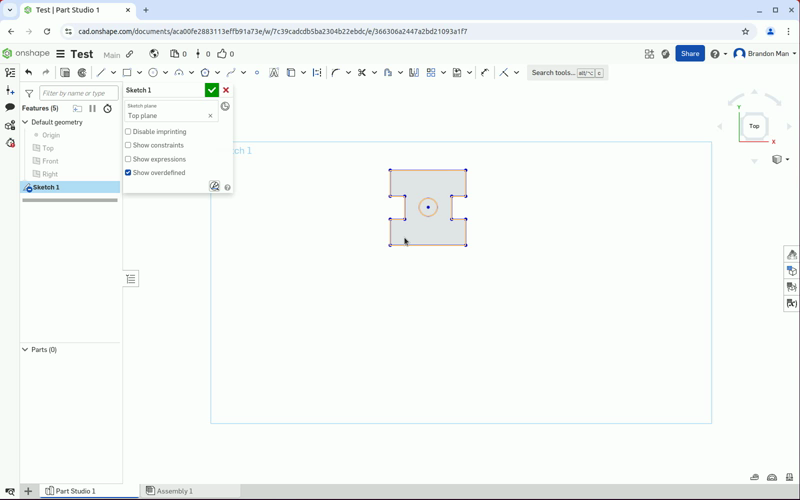
mouse_move(73, 352)
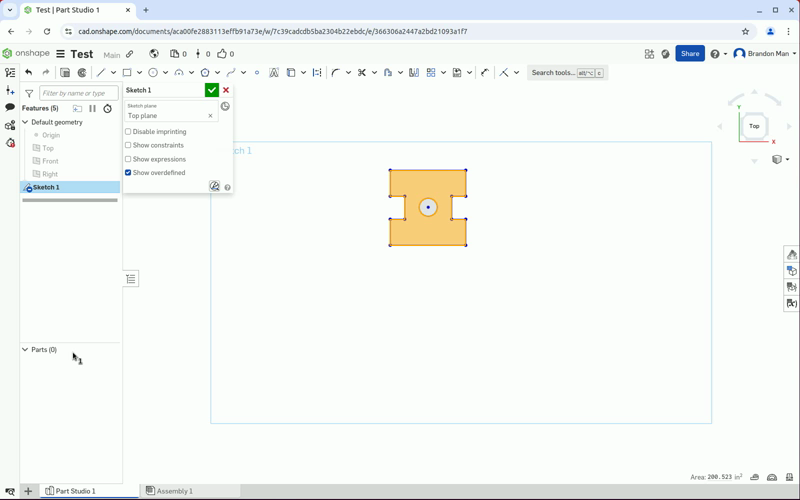
key(shift+y)
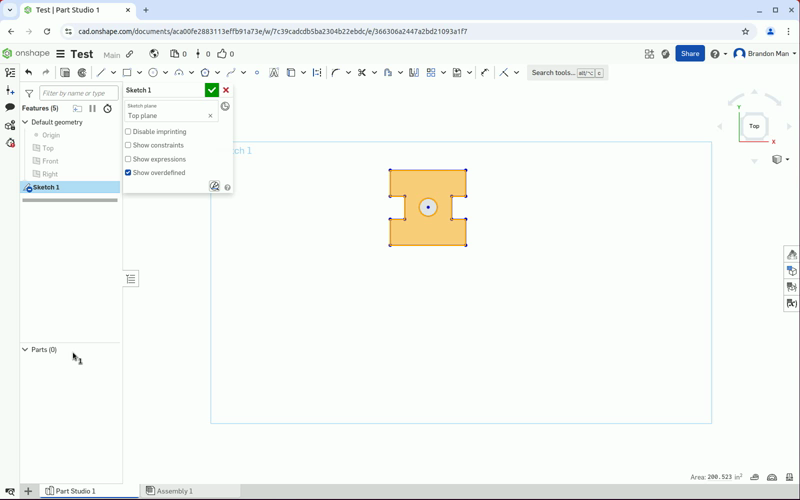
key(shift+e)
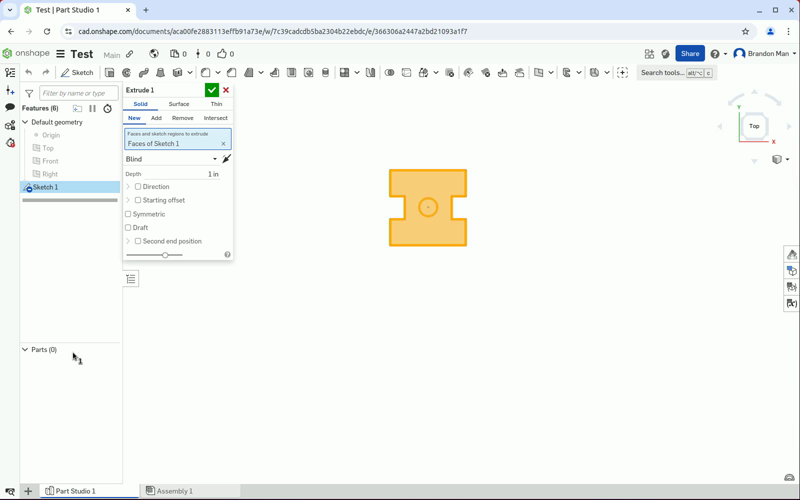
mouse_move(143, 106)
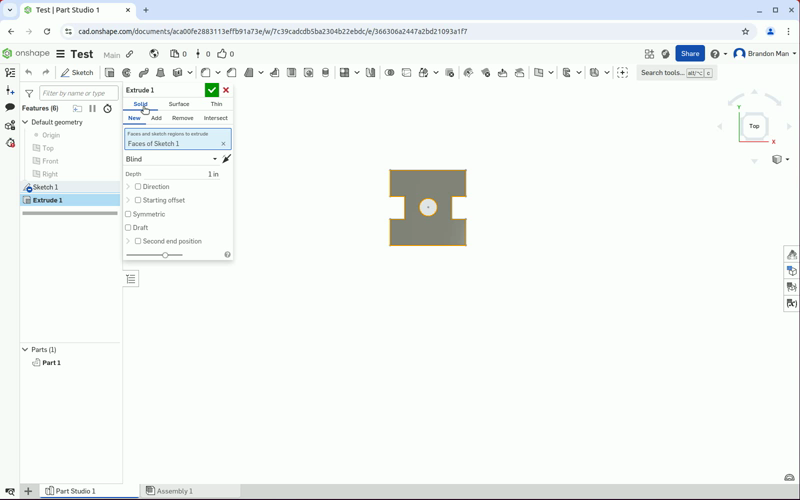
click(143, 106)
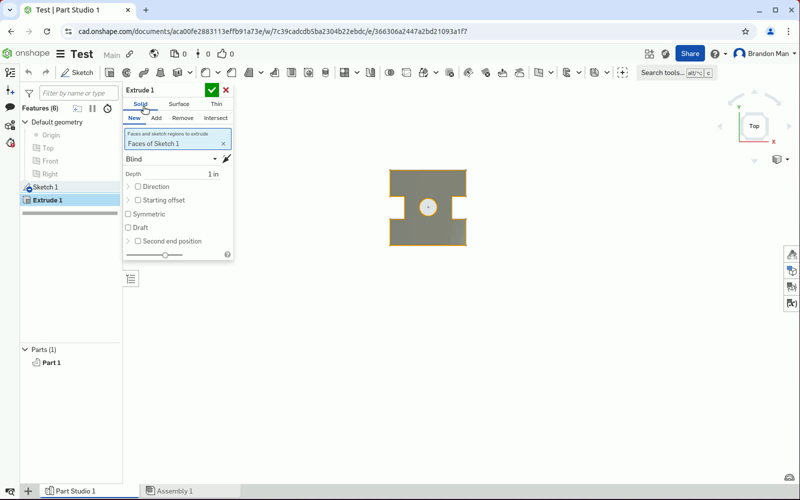
mouse_move(137, 120)
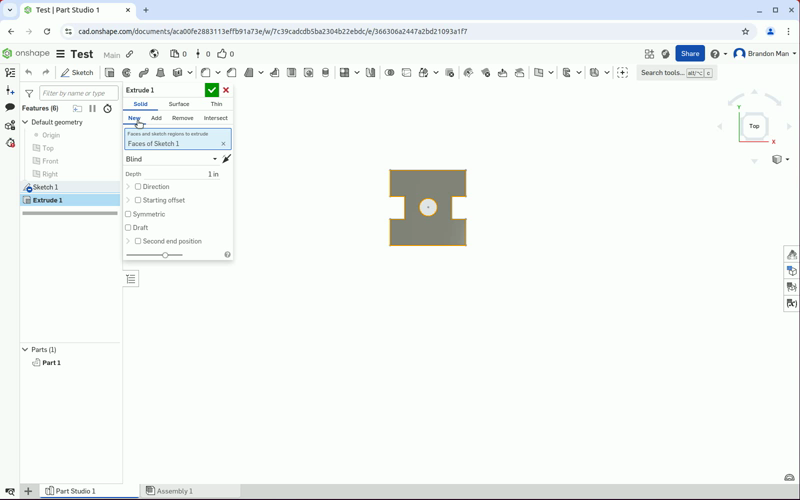
click(137, 120)
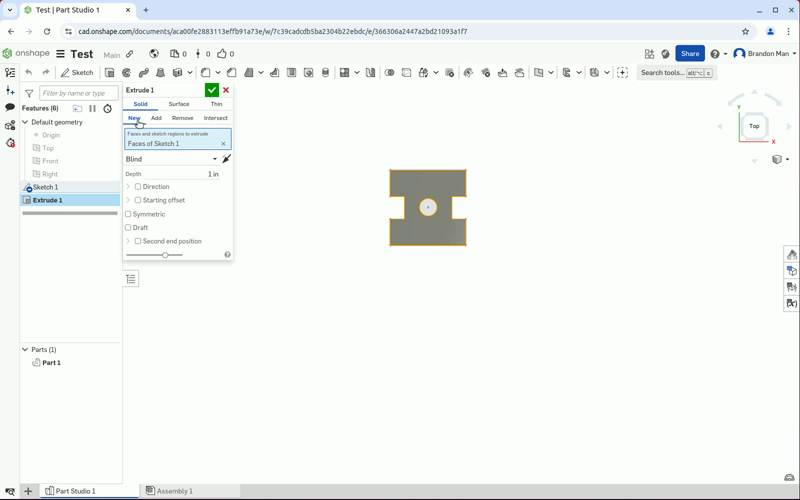
key(tab, 4)
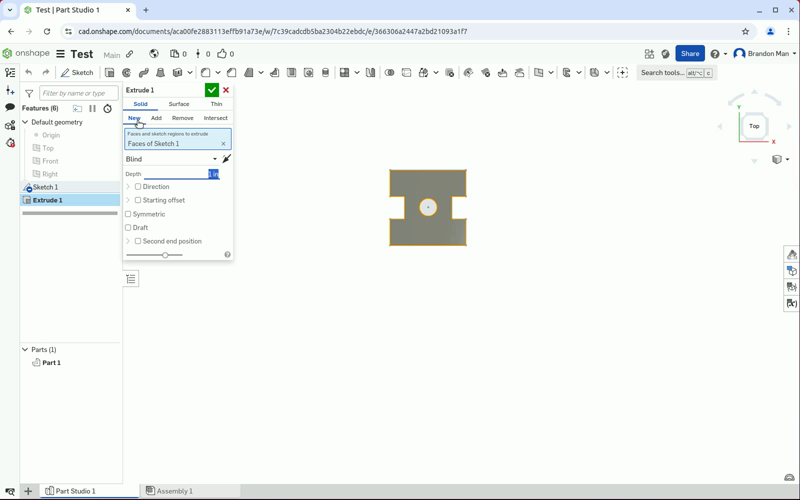
text(3.851)
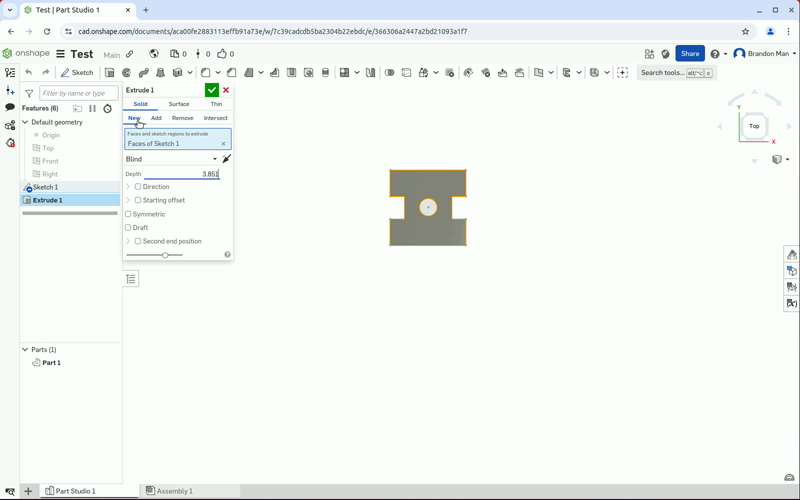
key(enter)
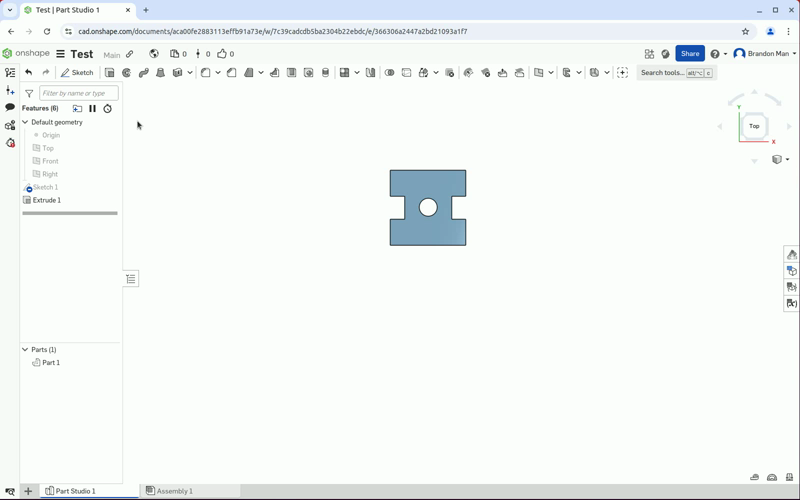
key(shift+h)
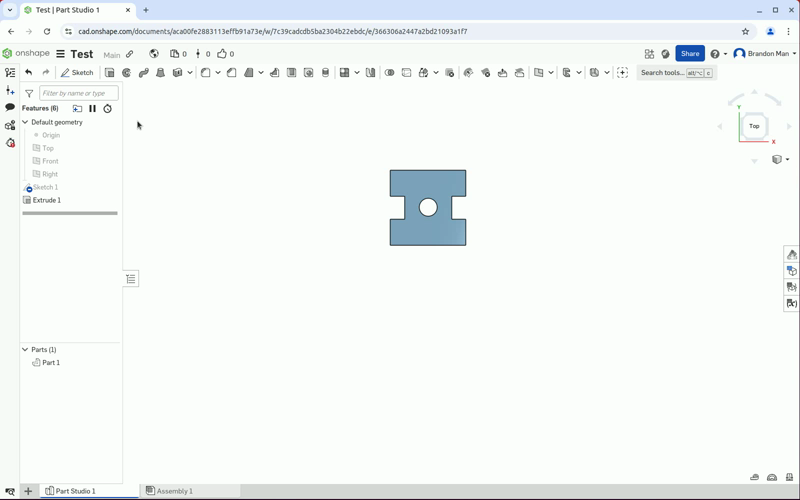
key(shift+h)
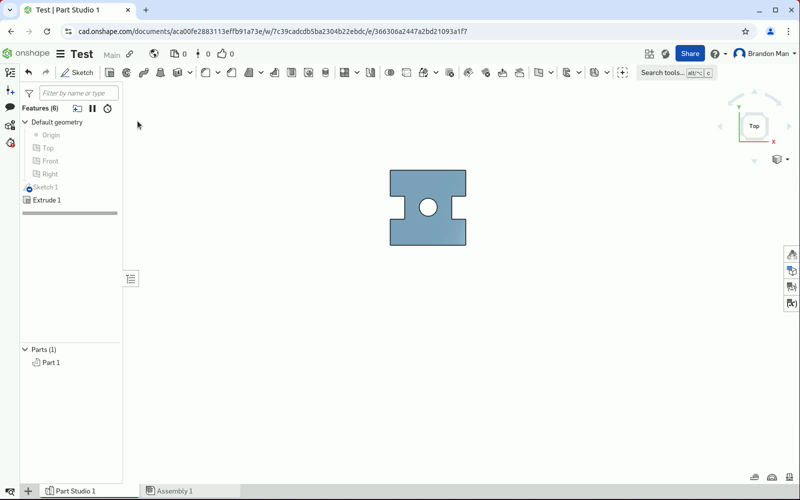
mouse_move(73, 189)
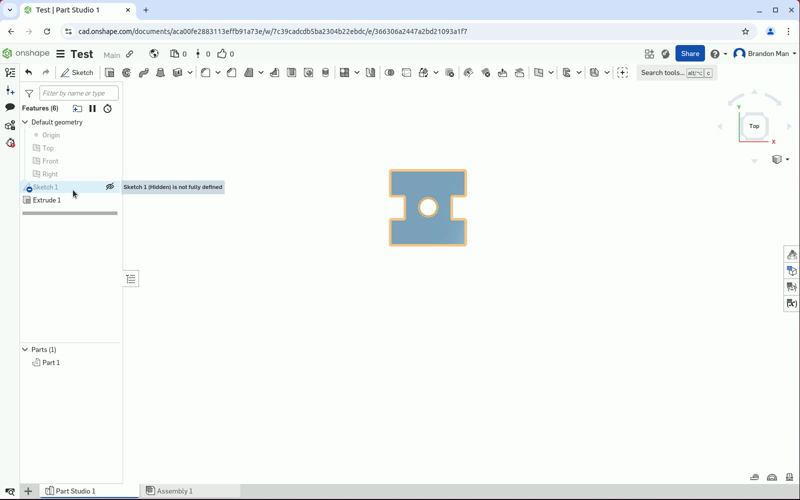
click(73, 189)
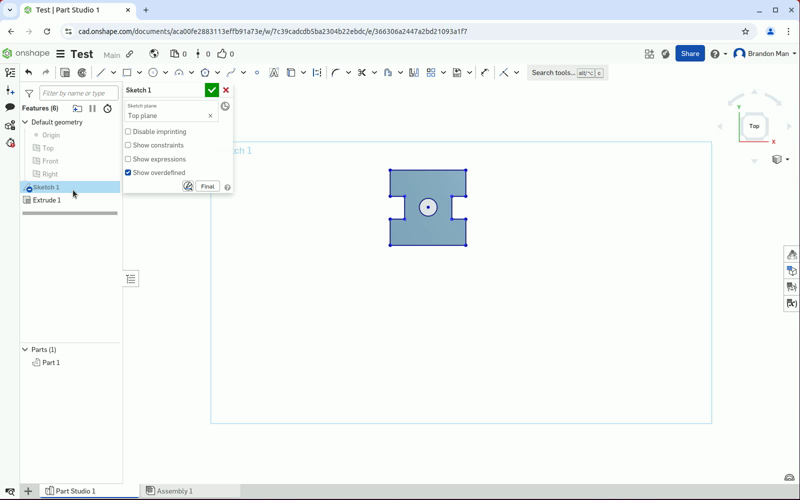
mouse_move(229, 92)
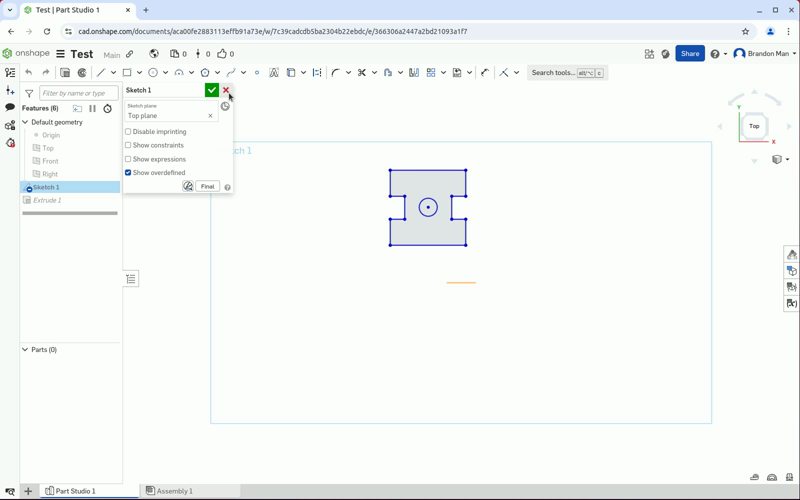
click(229, 92)
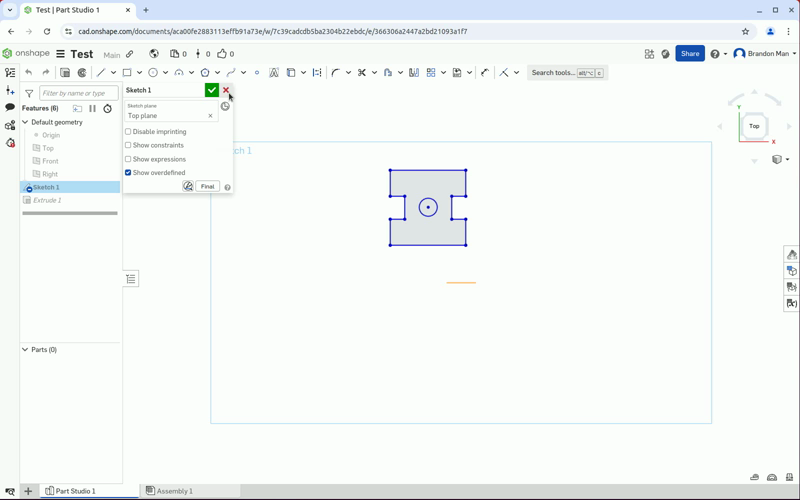
key(shift+s)
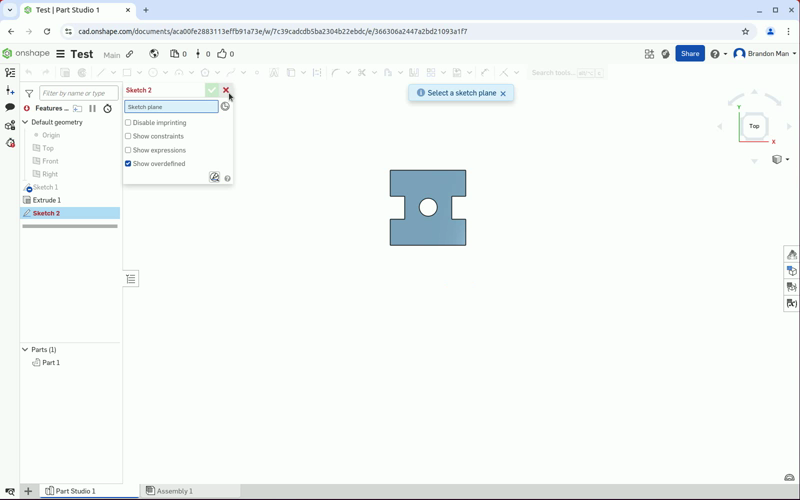
mouse_move(73, 150)
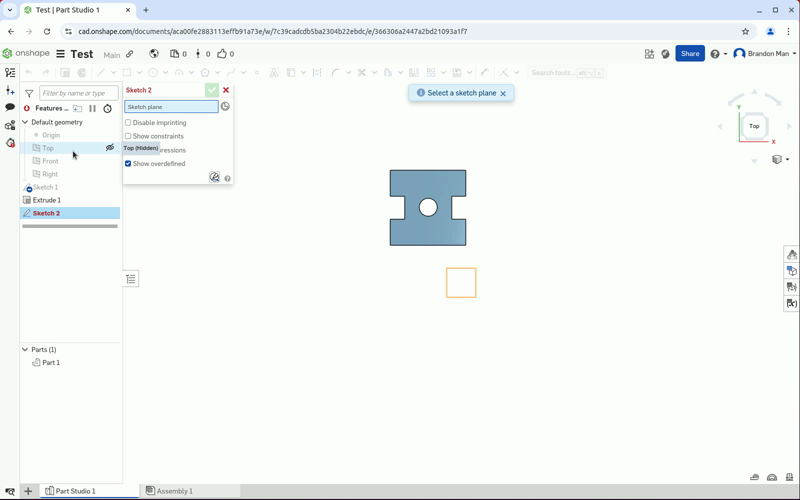
click(73, 150)
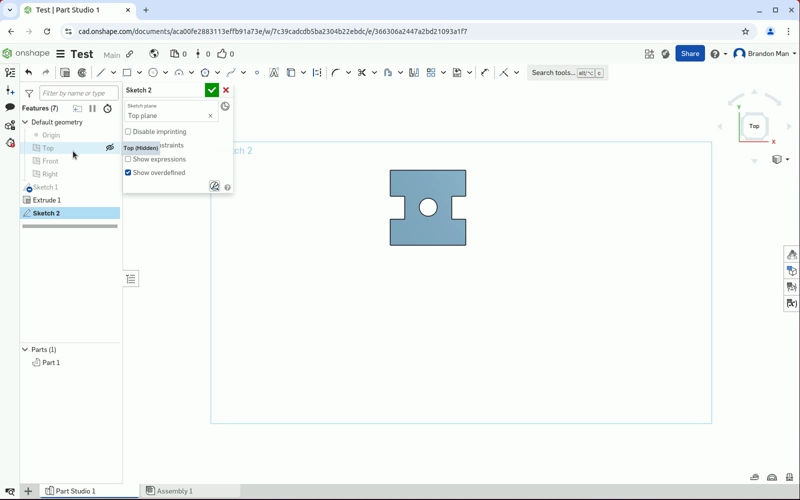
mouse_move(73, 352)
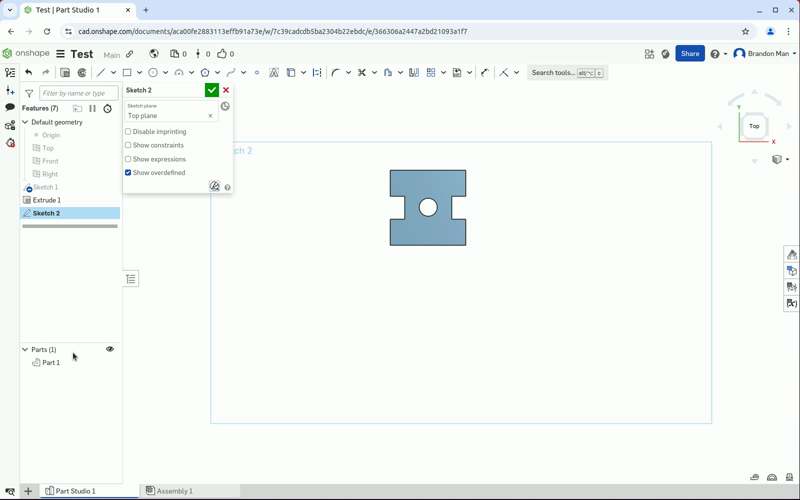
key(y)
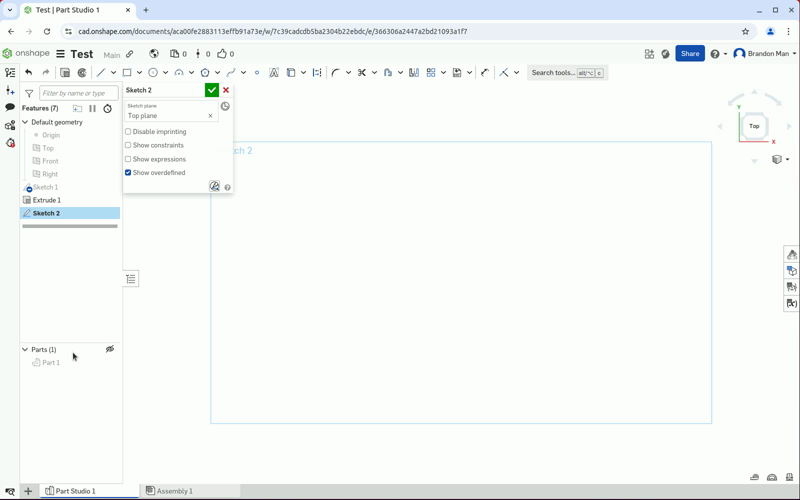
key(l)
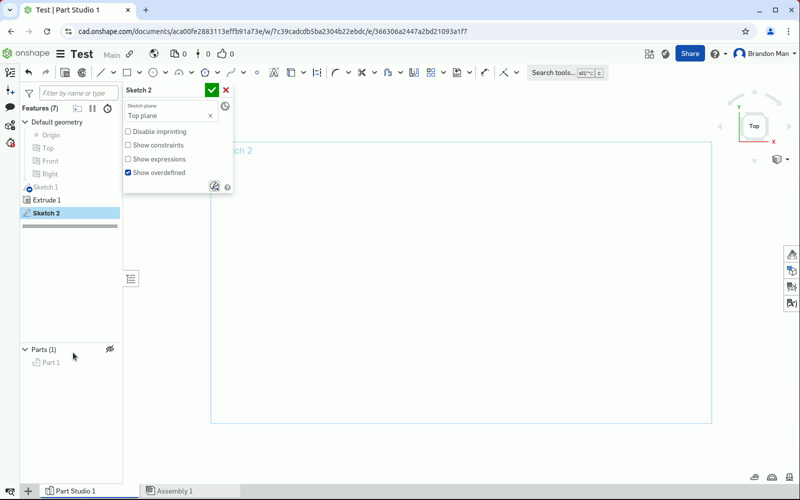
key_down(shift)
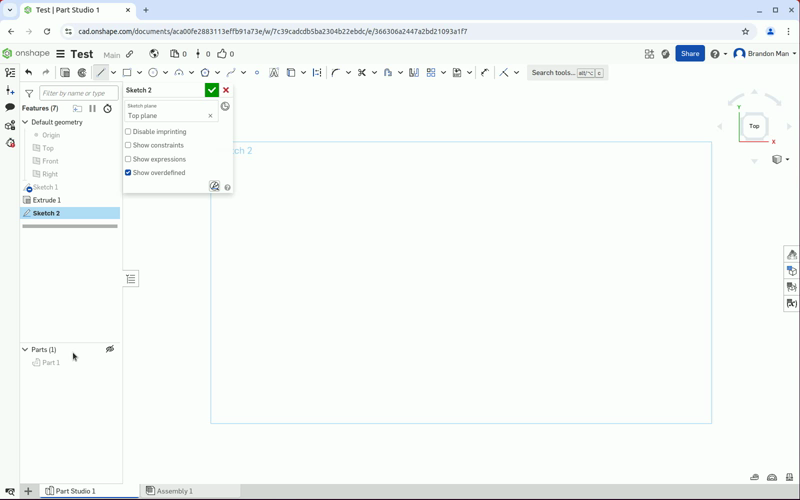
mouse_move(390, 282)
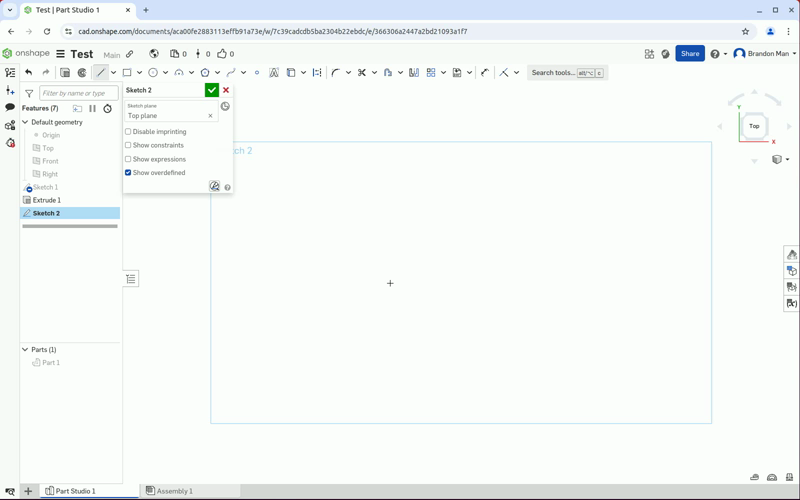
click(390, 282)
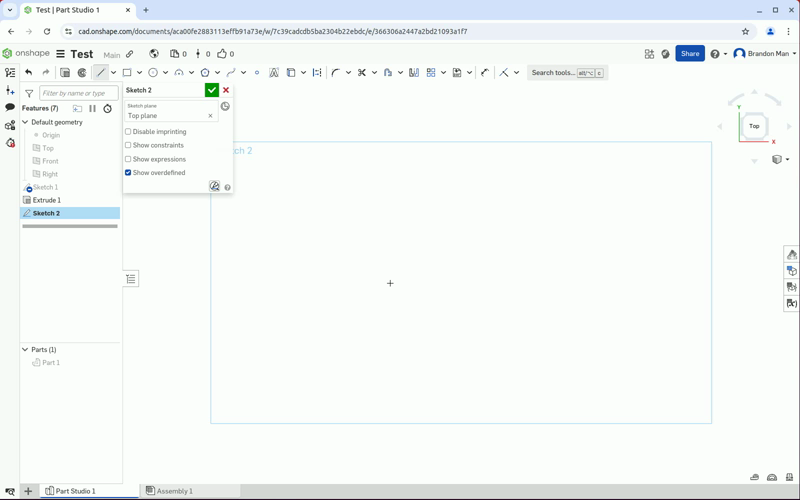
key_up(shift)
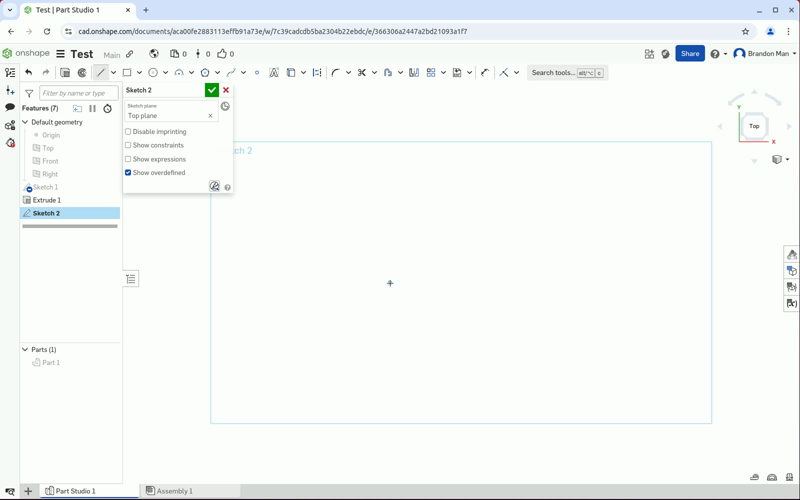
key_down(shift)
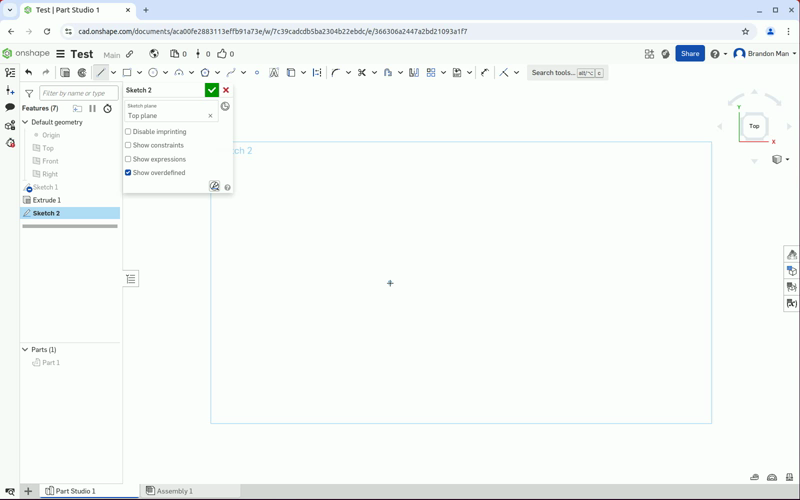
mouse_move(465, 282)
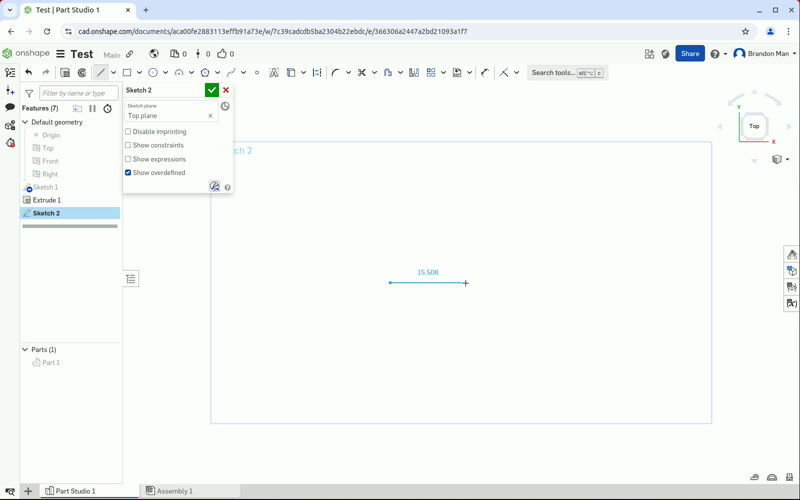
click(465, 282)
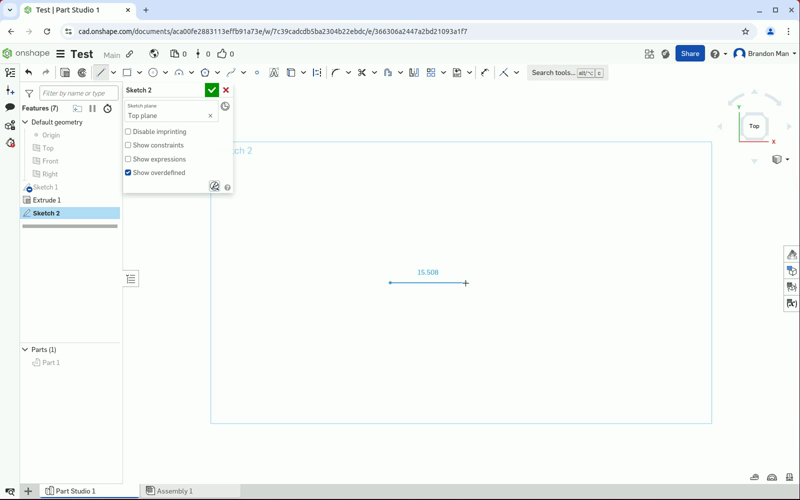
key_up(shift)
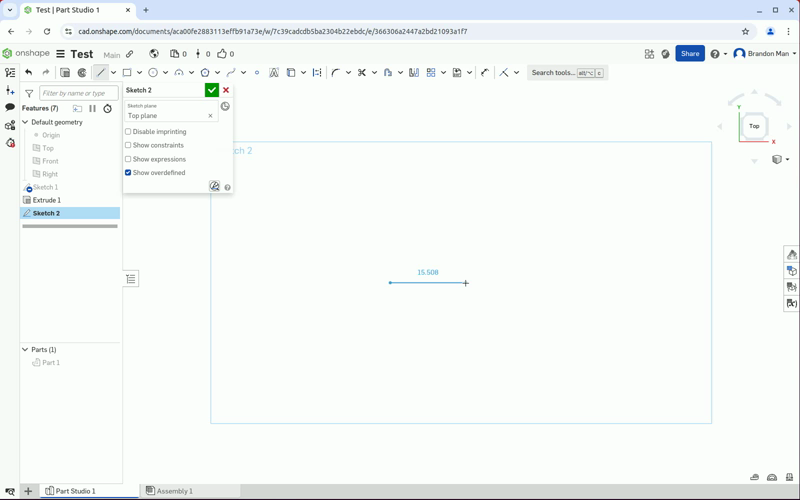
key_down(shift)
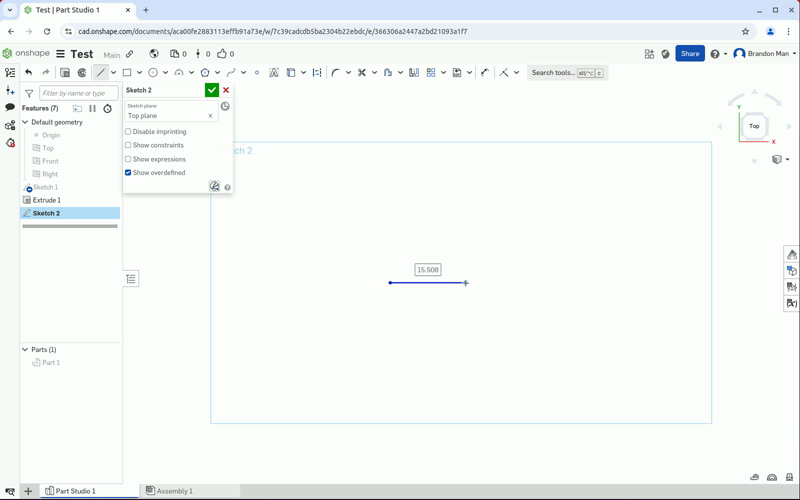
mouse_move(495, 282)
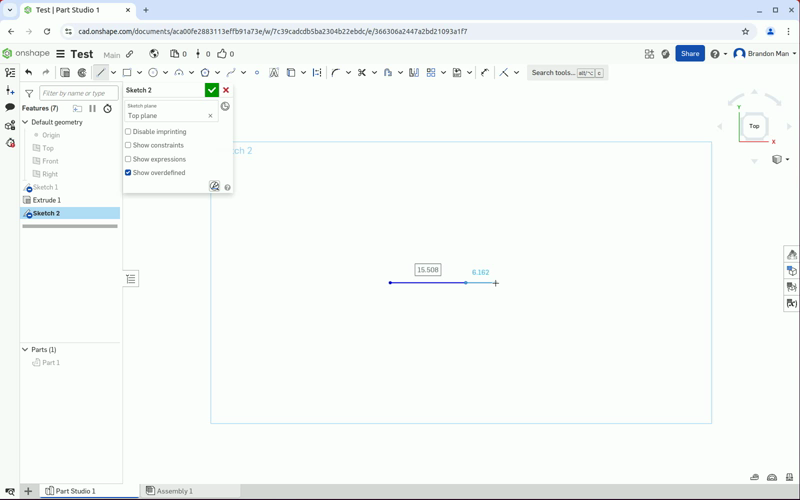
mouse_move(465, 244)
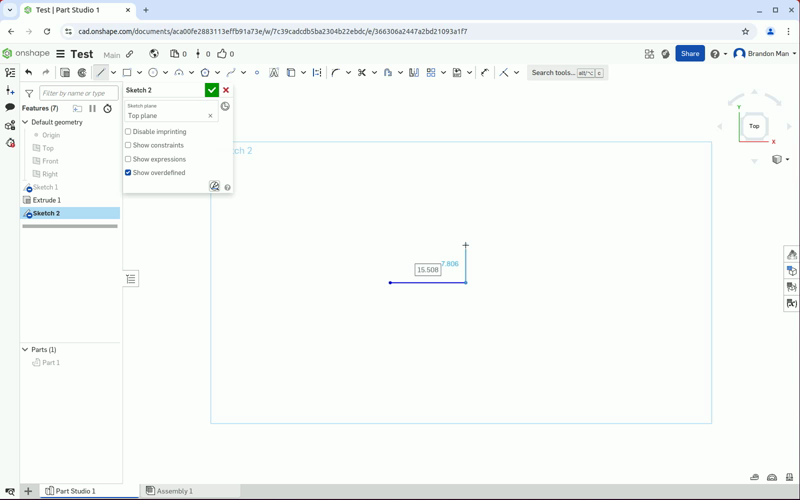
click(465, 244)
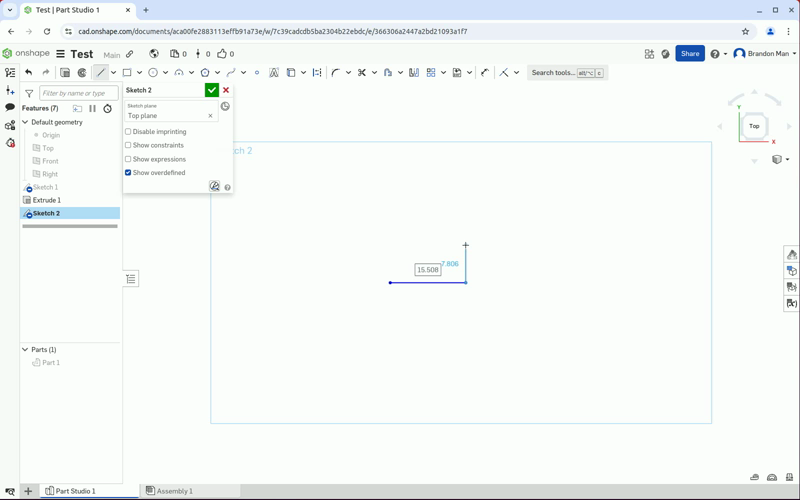
key_up(shift)
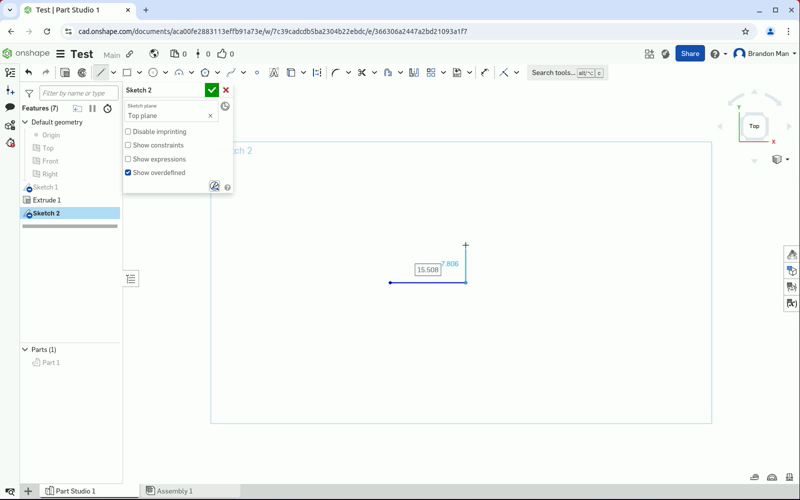
key_down(shift)
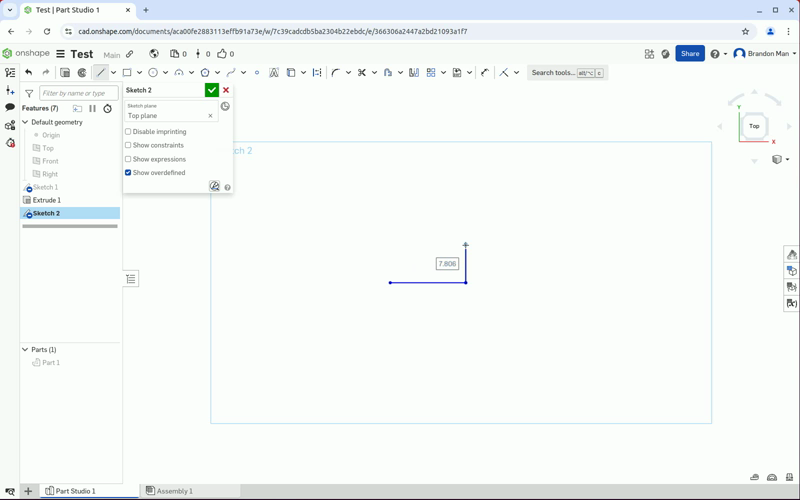
mouse_move(390, 244)
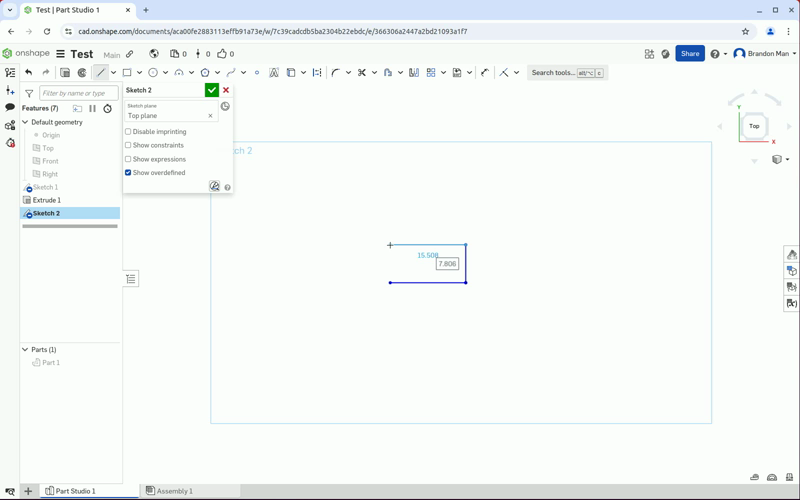
click(390, 244)
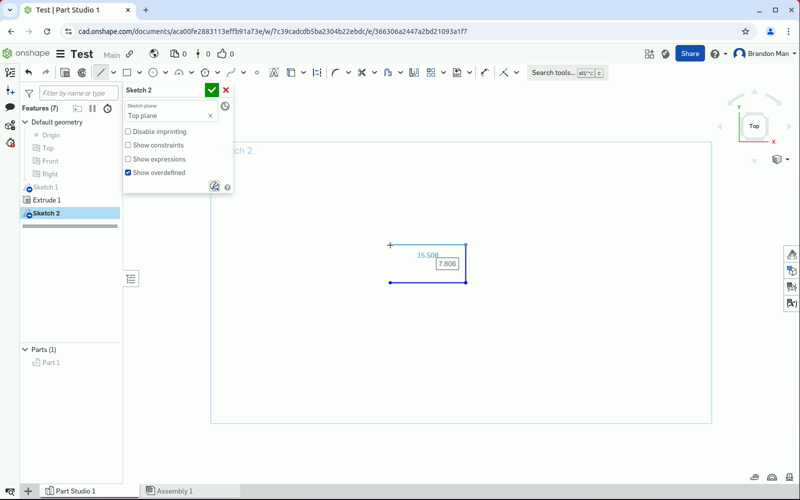
key_up(shift)
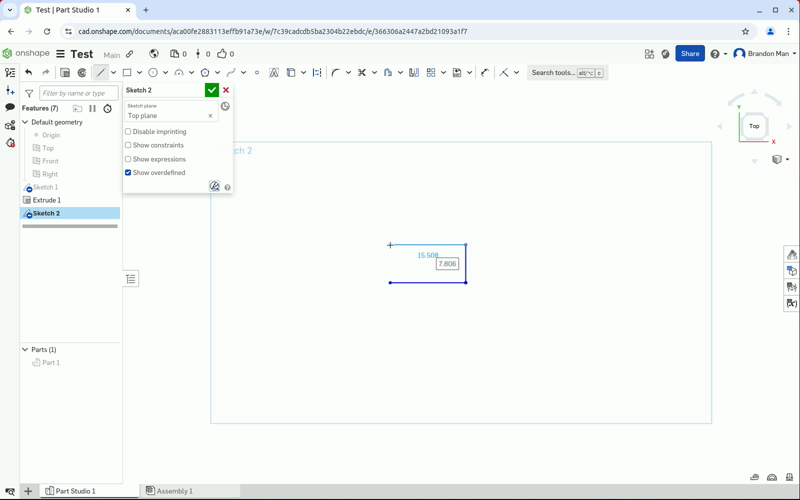
mouse_move(420, 244)
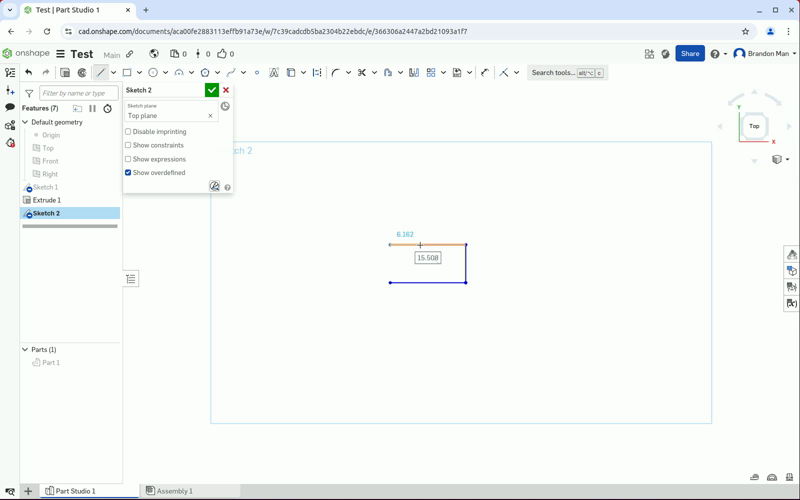
key_down(shift)
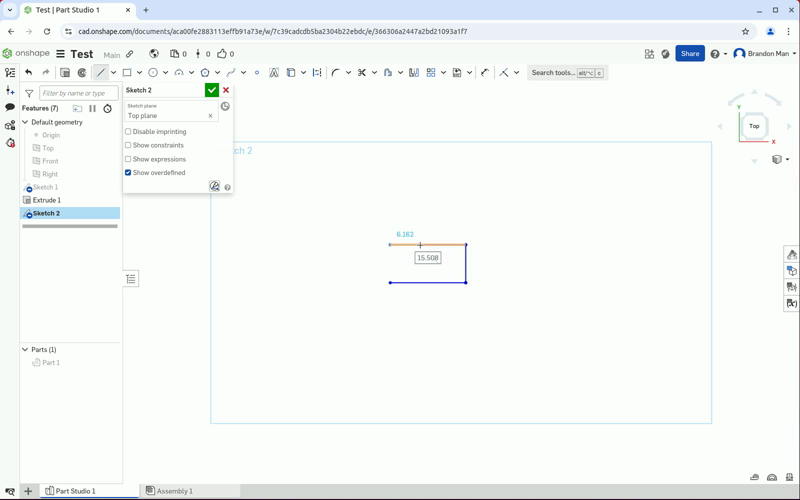
mouse_move(390, 282)
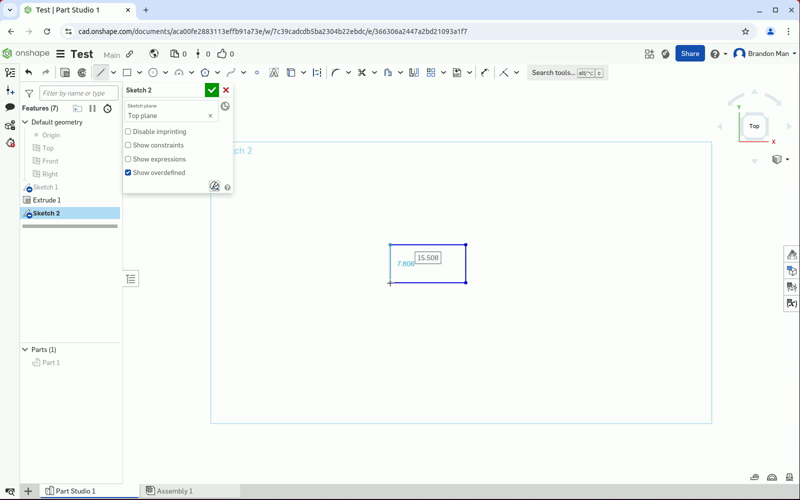
key_up(shift)
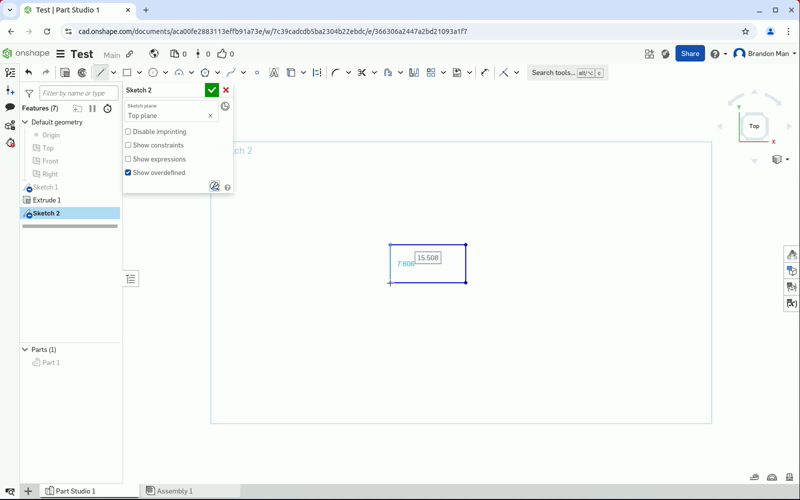
click(390, 282)
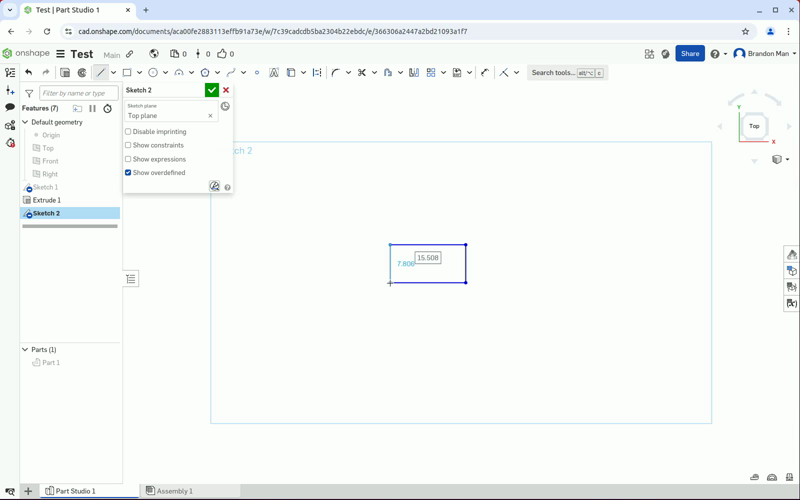
key(esc)
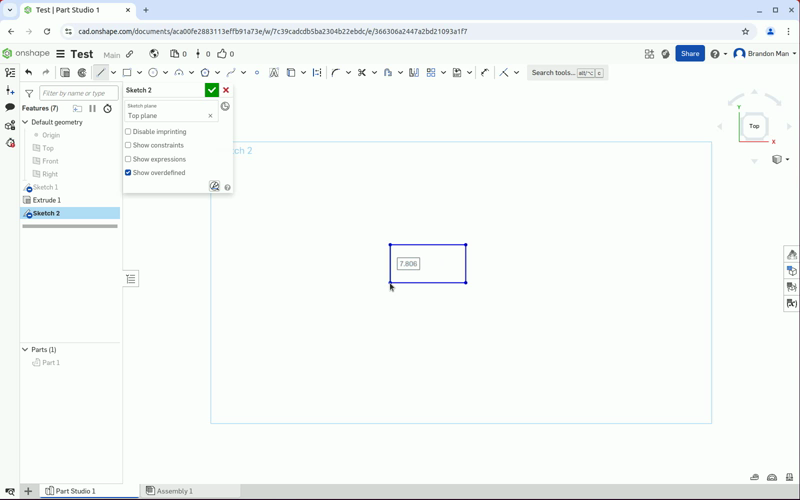
key(c)
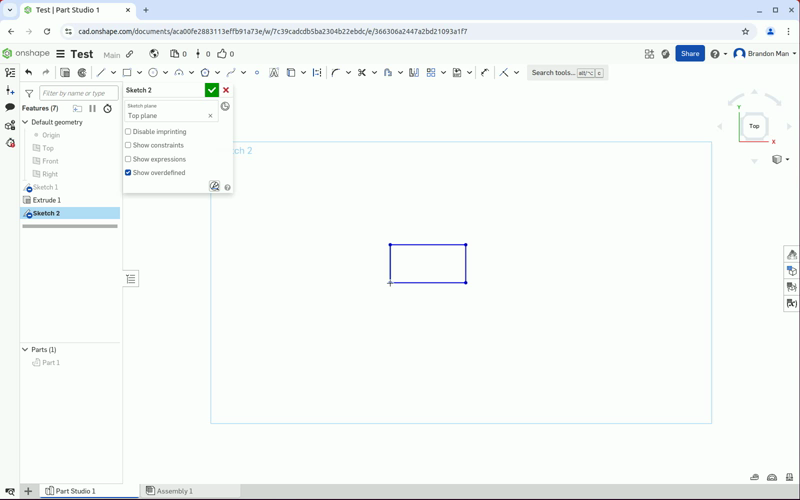
key_down(shift)
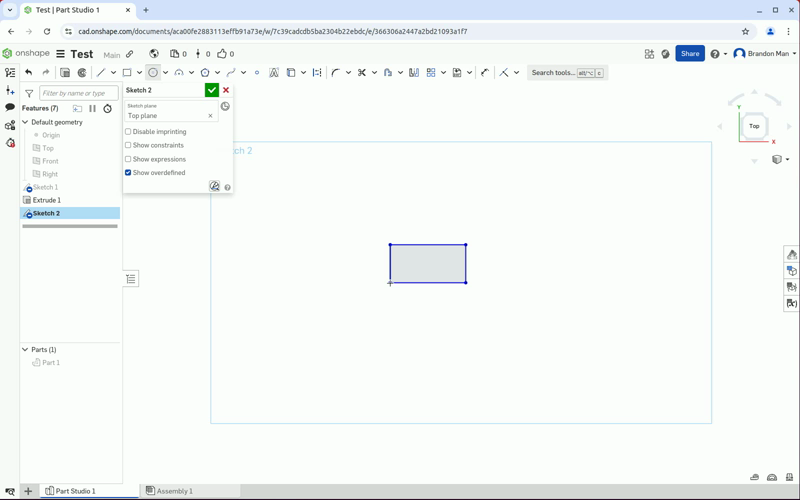
mouse_move(428, 264)
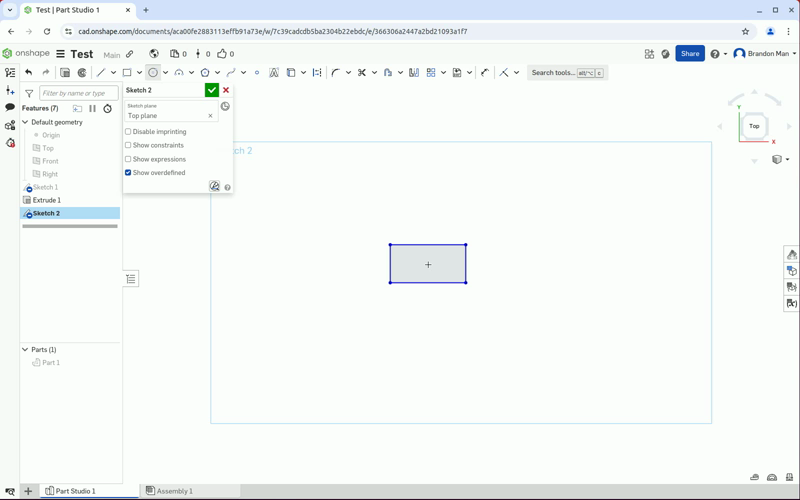
click(428, 264)
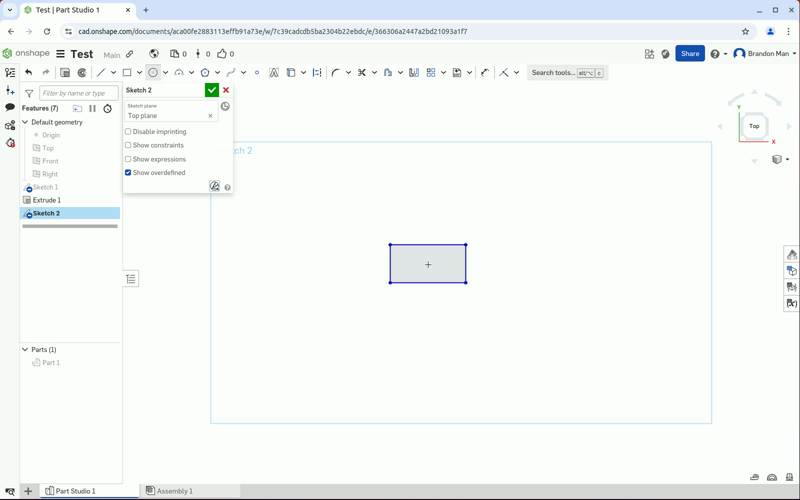
key_up(shift)
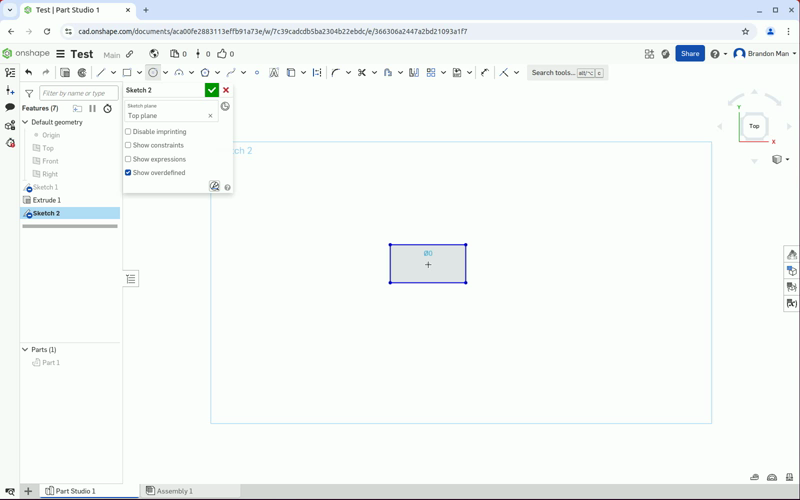
mouse_move(437, 264)
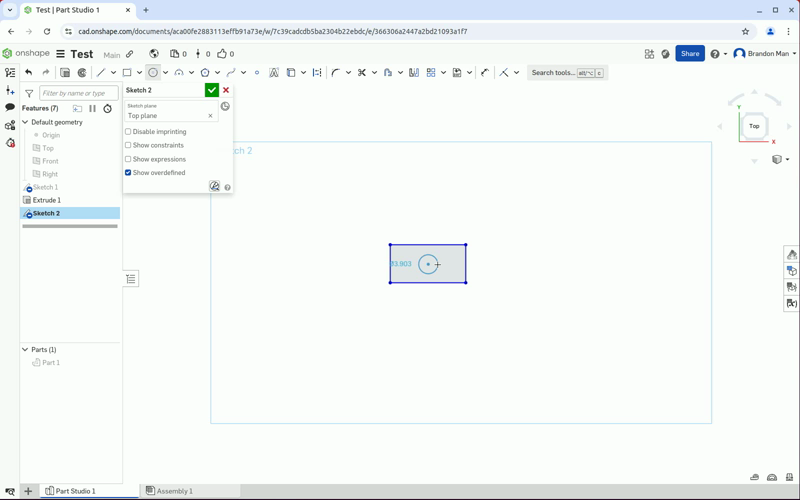
click(437, 264)
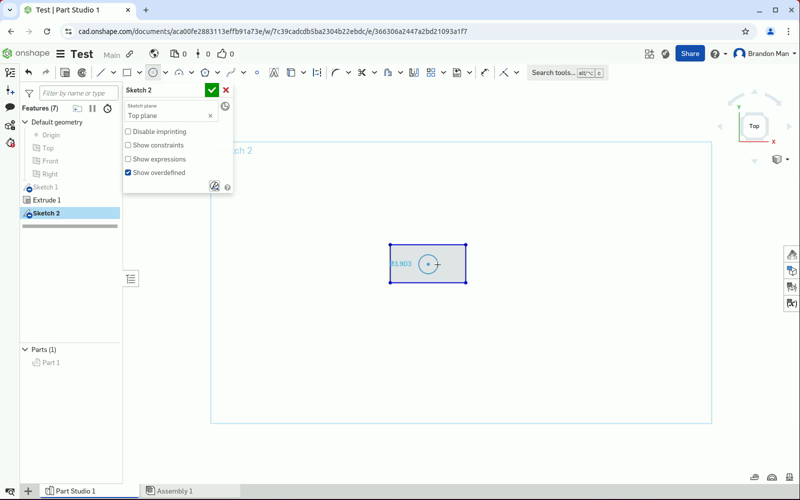
key(esc)
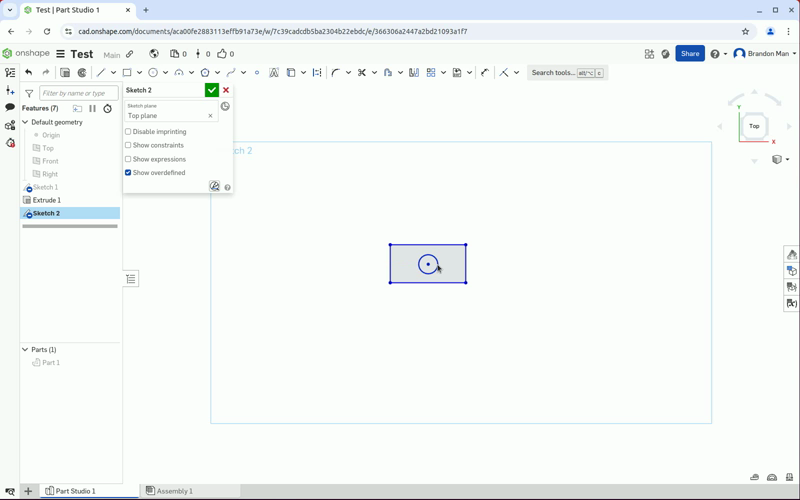
mouse_move(395, 270)
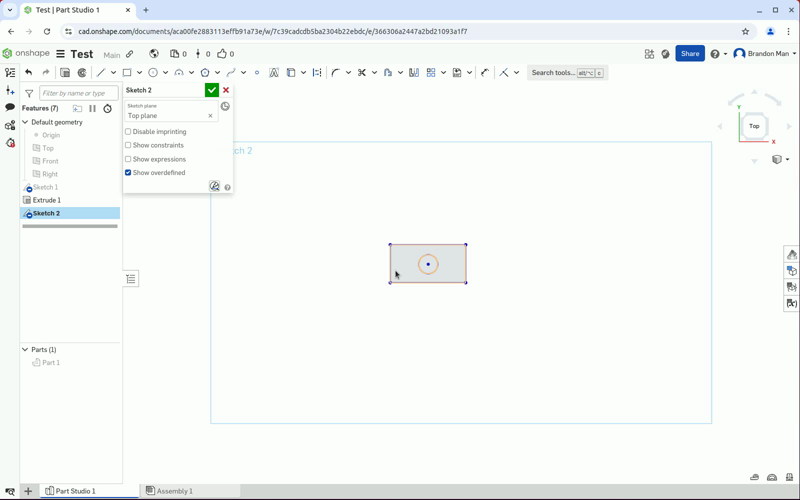
click(395, 270)
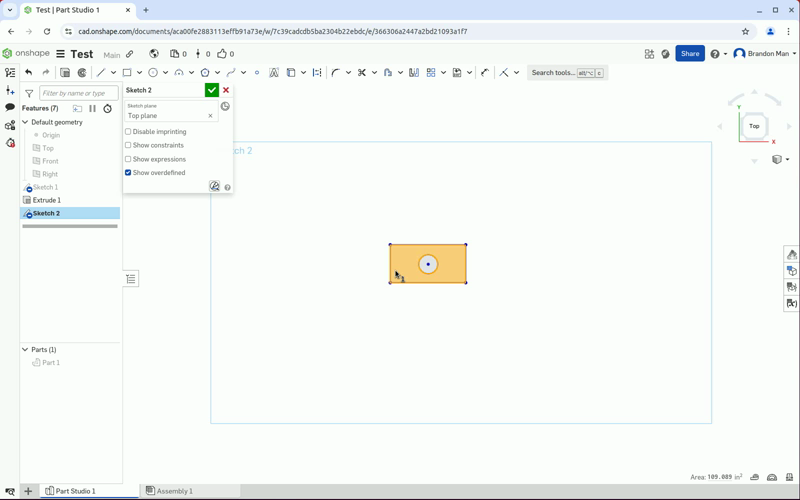
mouse_move(73, 352)
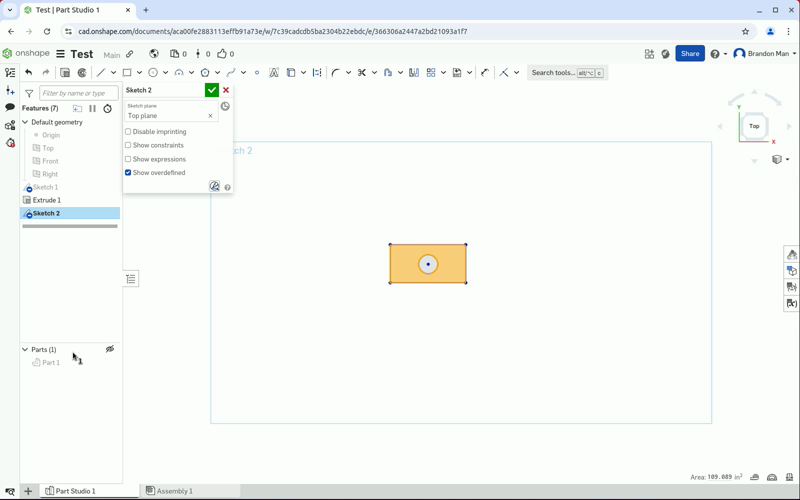
key(shift+y)
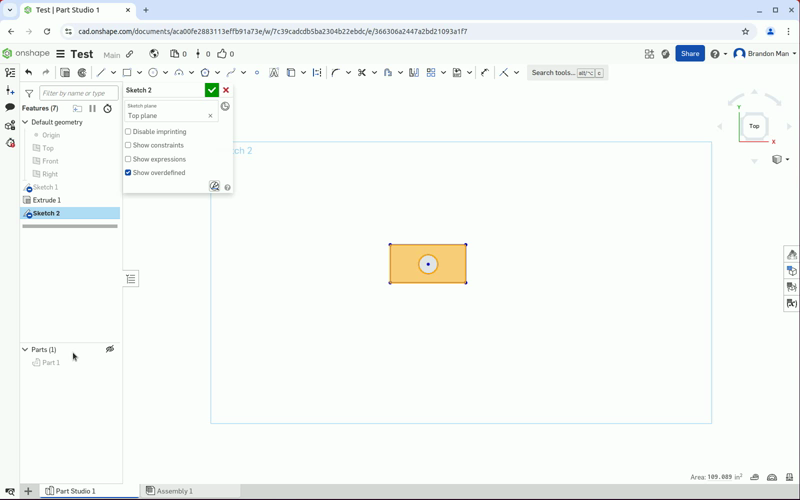
key(shift+e)
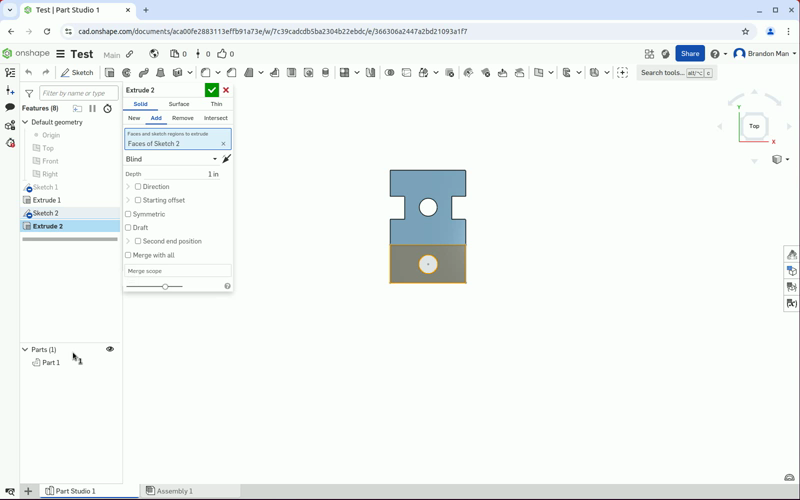
mouse_move(143, 106)
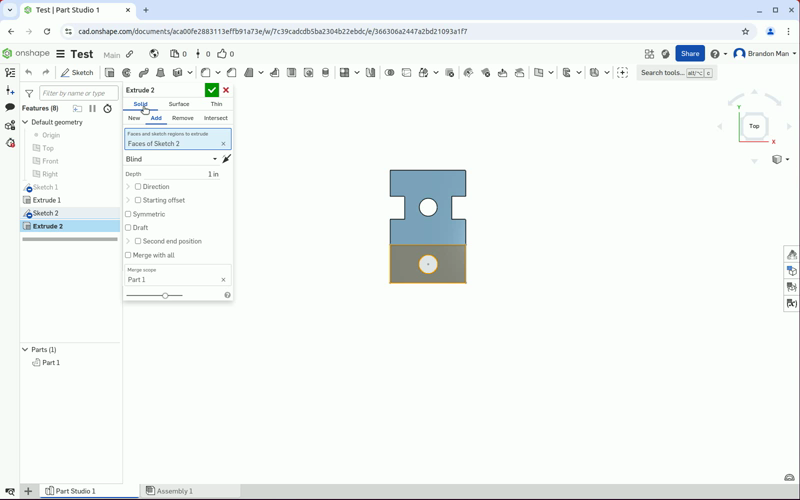
click(143, 106)
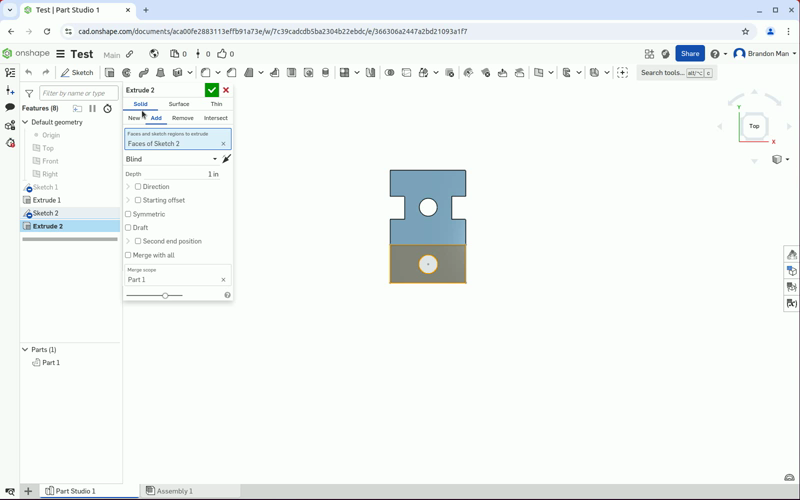
mouse_move(137, 120)
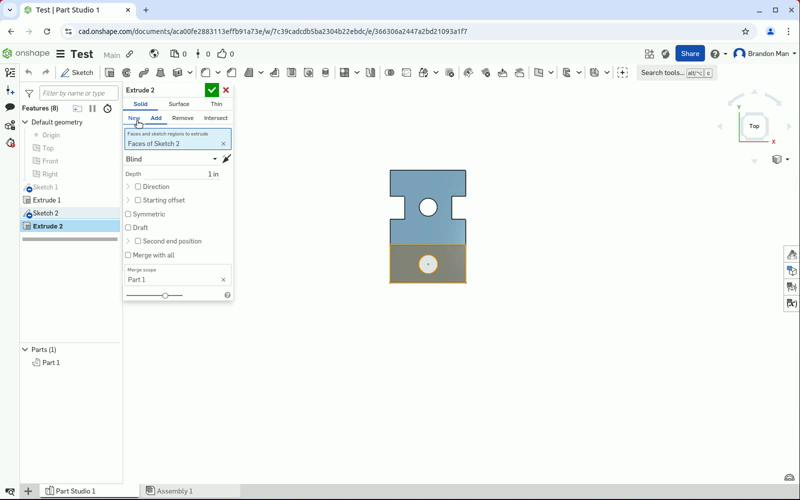
click(137, 120)
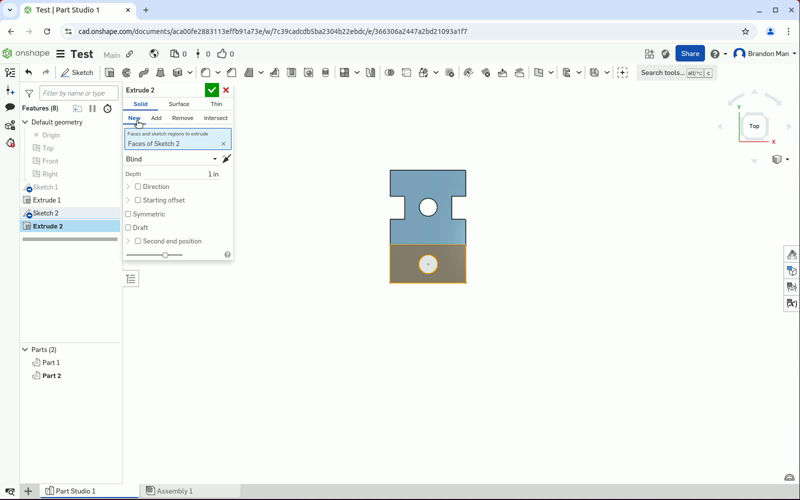
key(tab, 4)
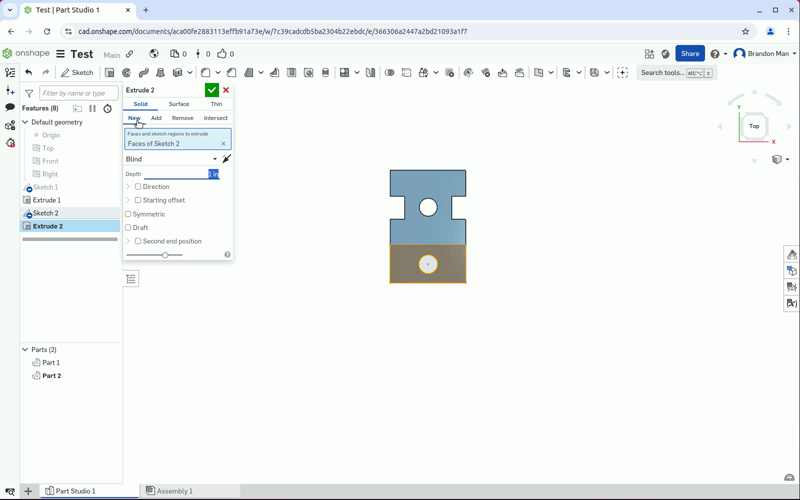
text(3.851)
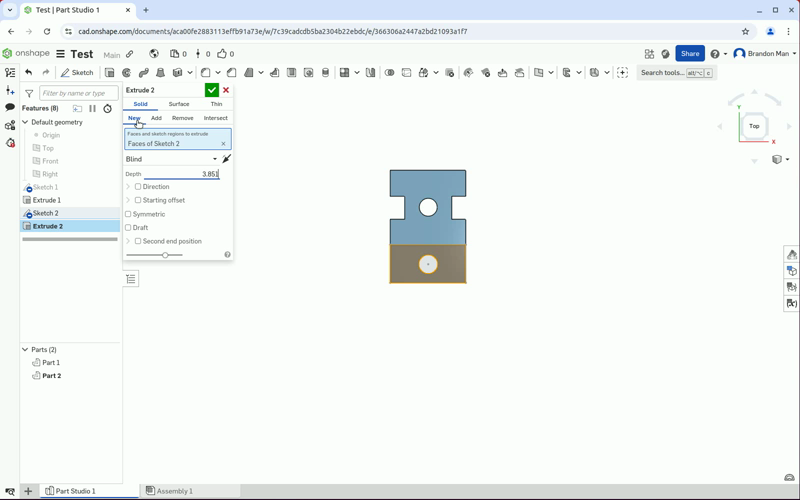
key(enter)
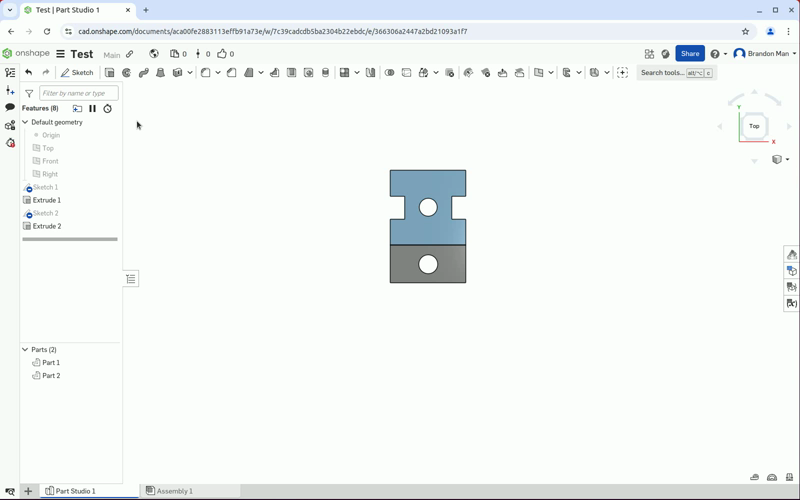
key(shift+h)
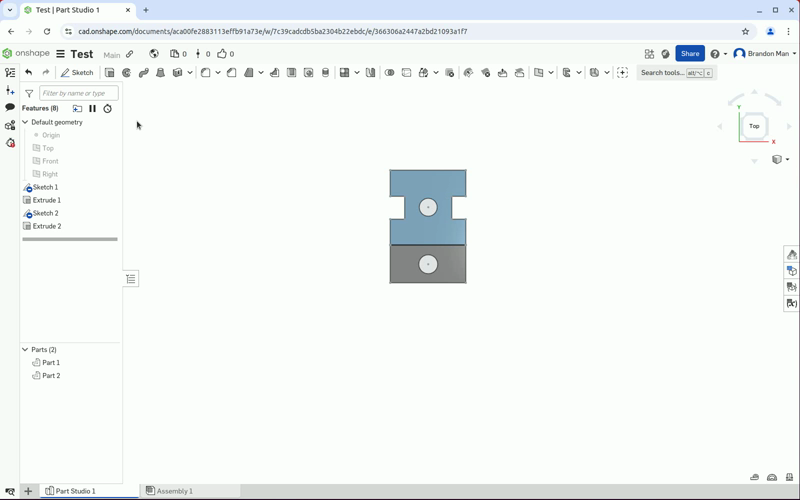
key(shift+h)
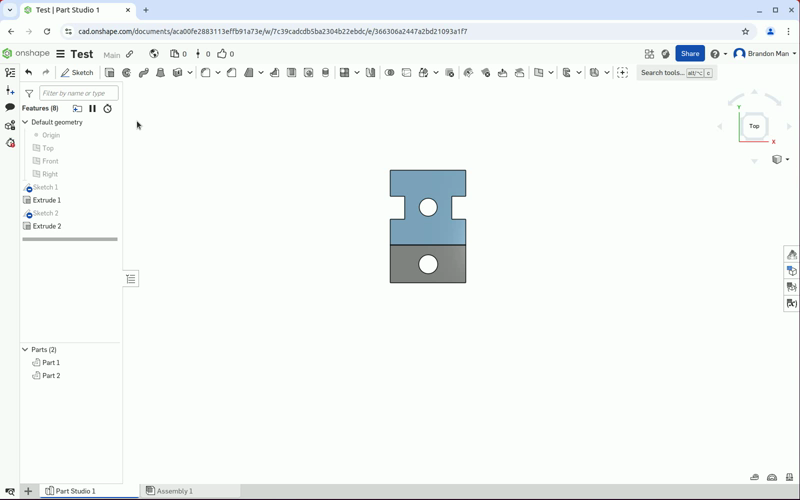
mouse_move(73, 189)
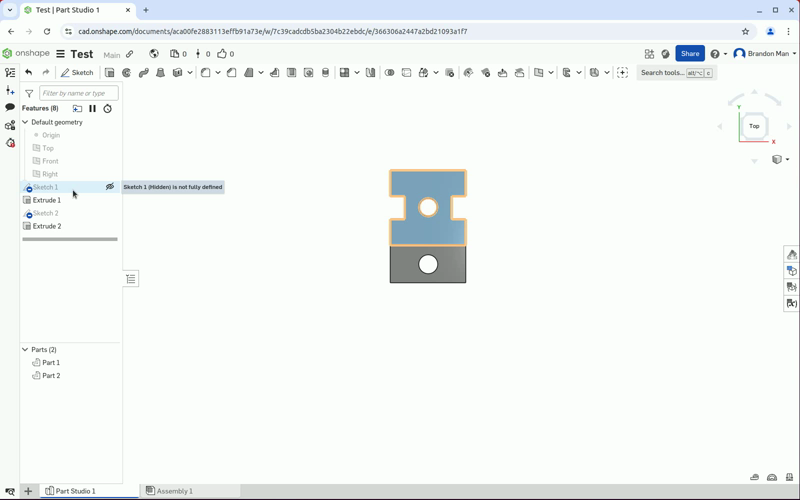
click(73, 189)
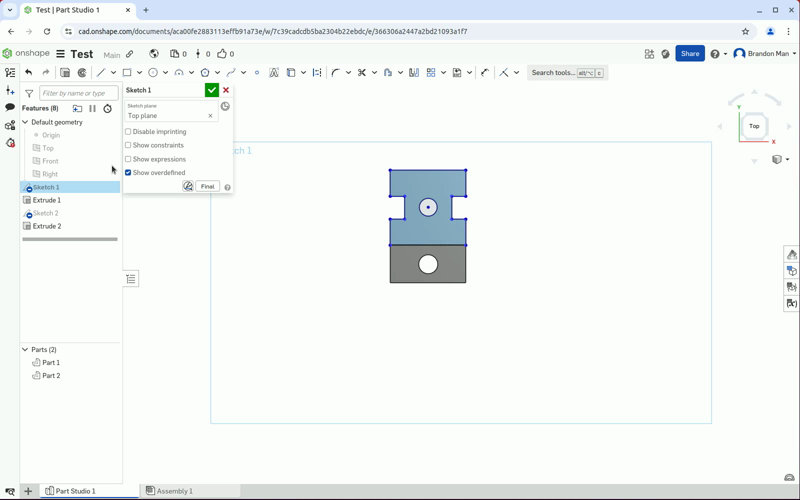
mouse_move(229, 92)
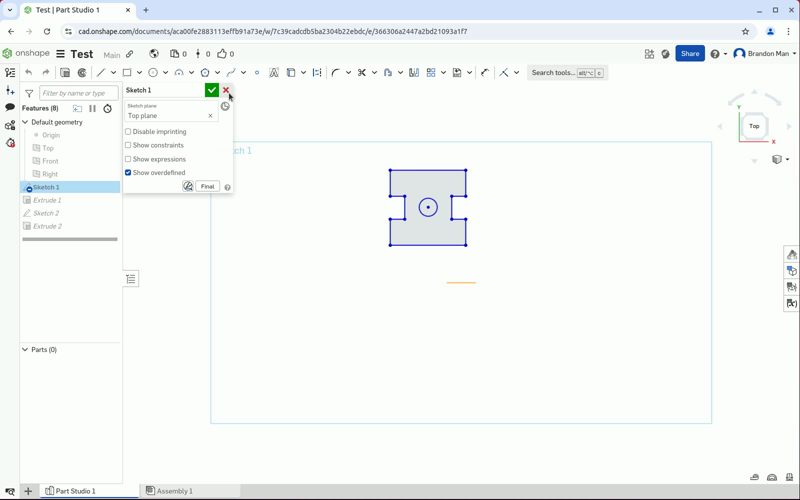
click(229, 92)
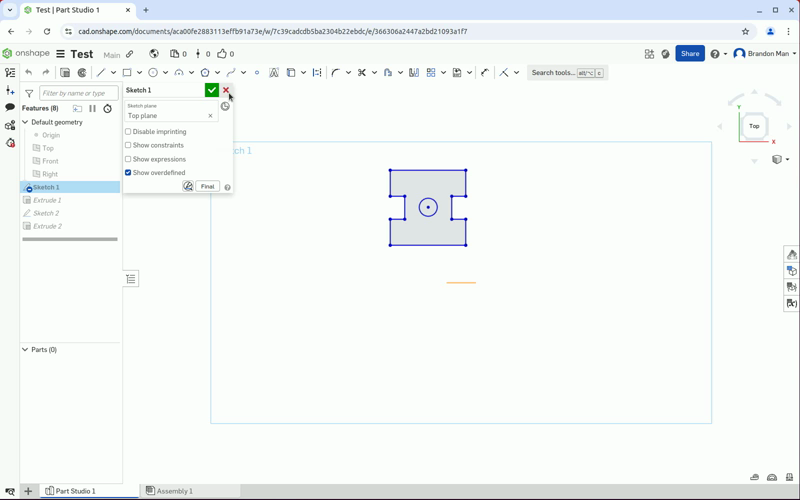
key(shift+s)
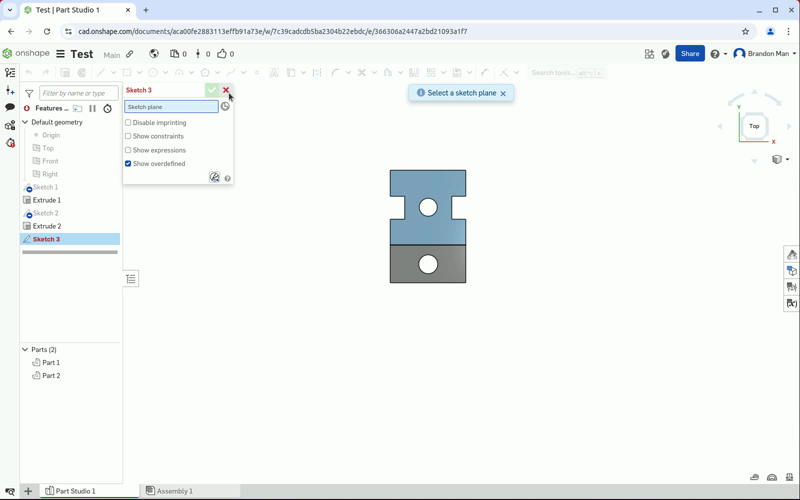
mouse_move(73, 150)
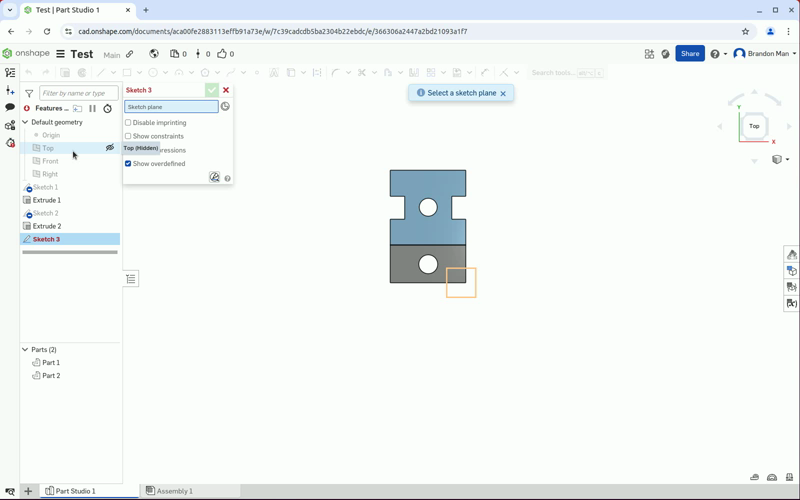
click(73, 150)
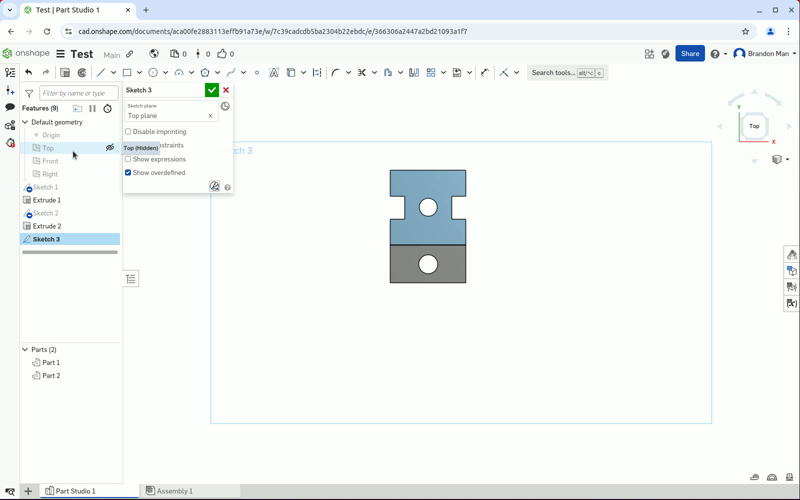
mouse_move(73, 352)
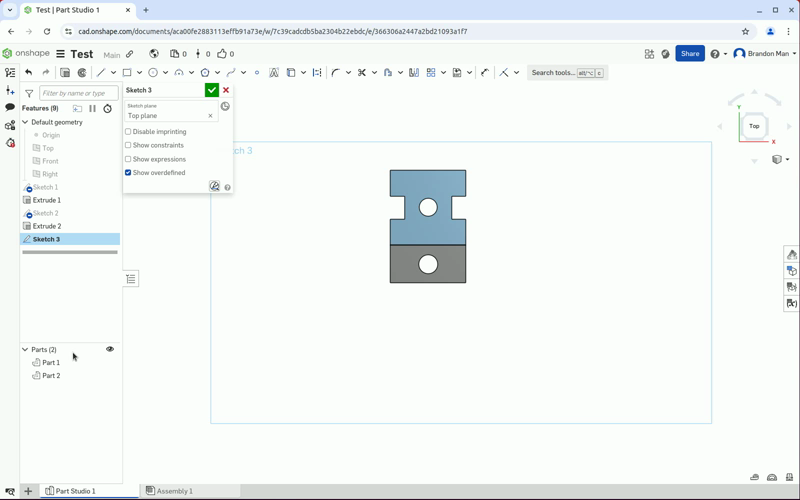
key(y)
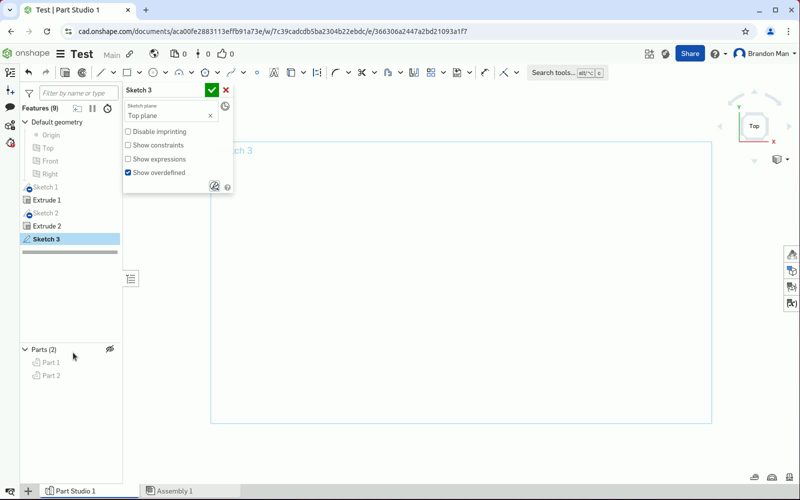
key(l)
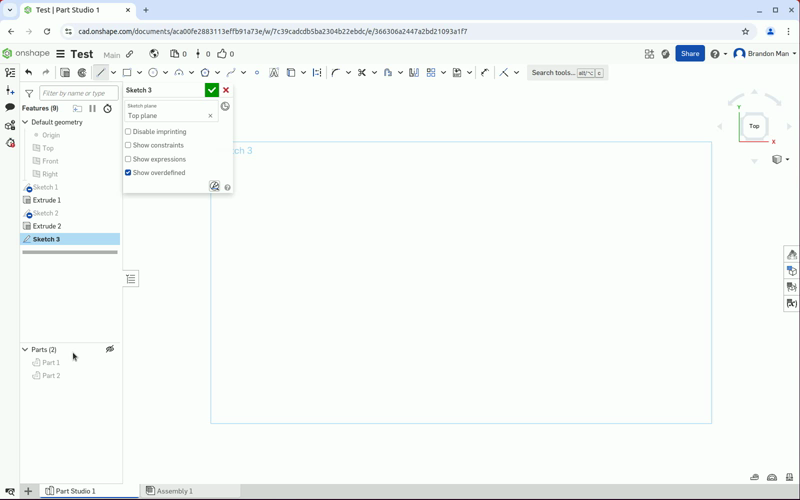
key_down(shift)
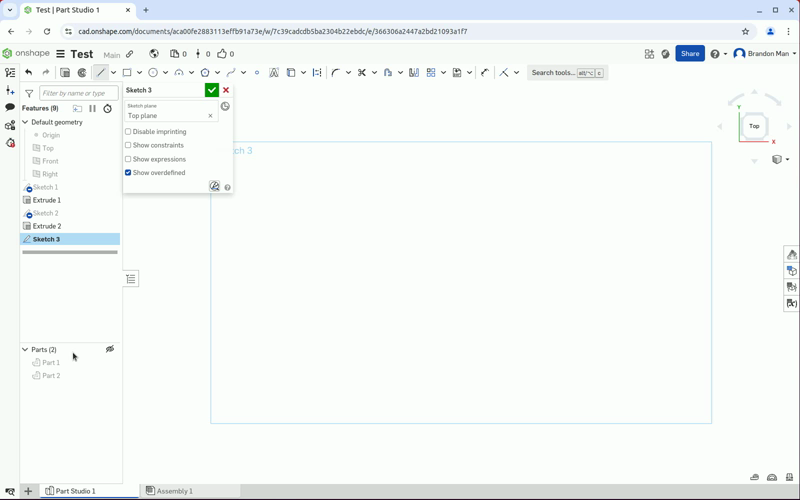
mouse_move(390, 218)
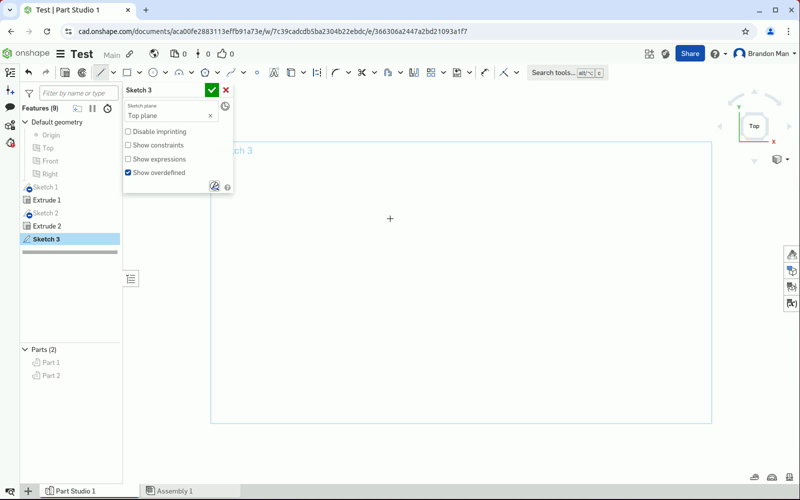
click(390, 218)
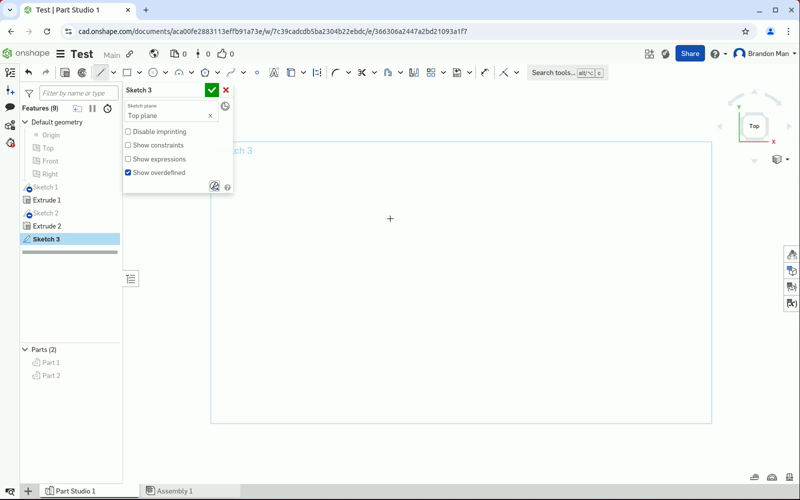
key_up(shift)
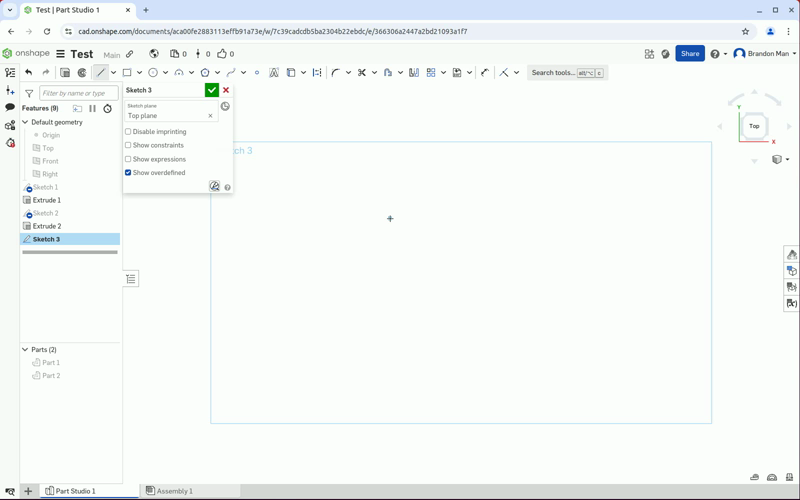
key_down(shift)
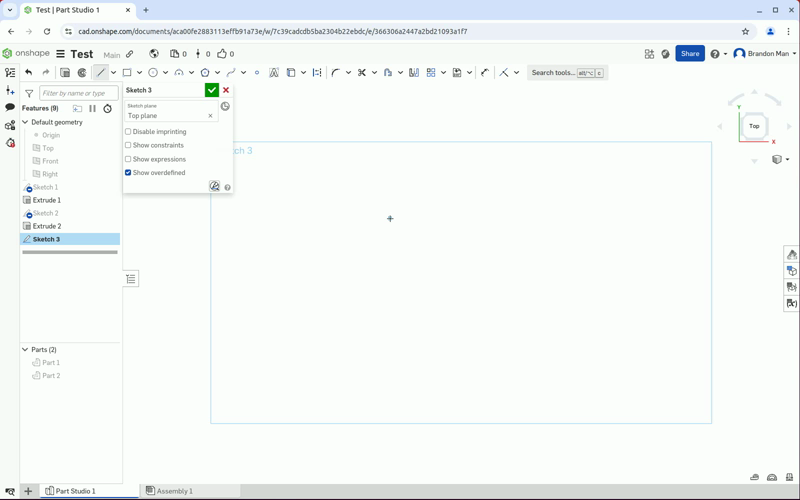
mouse_move(420, 218)
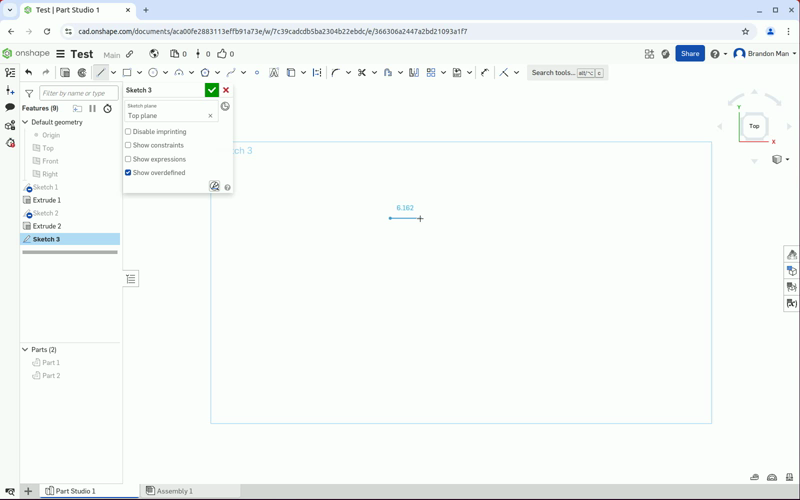
mouse_move(404, 218)
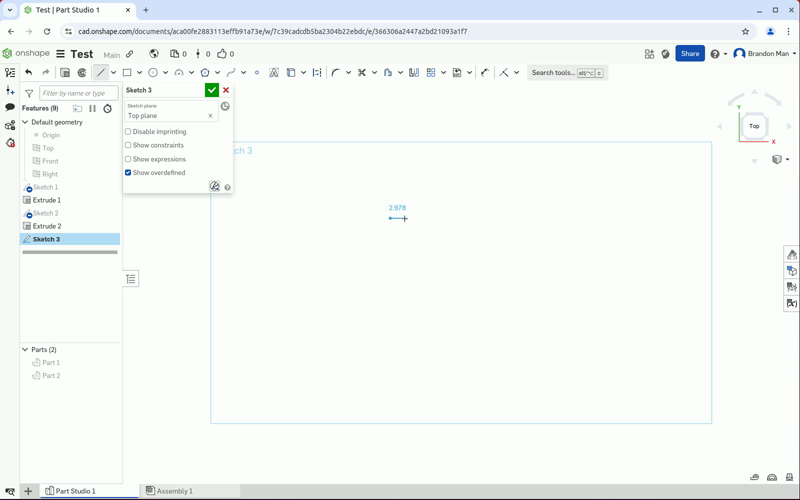
click(404, 218)
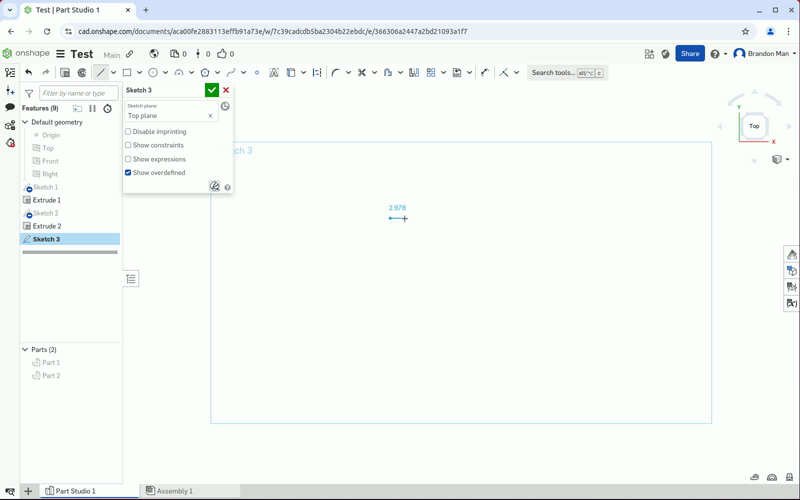
key_up(shift)
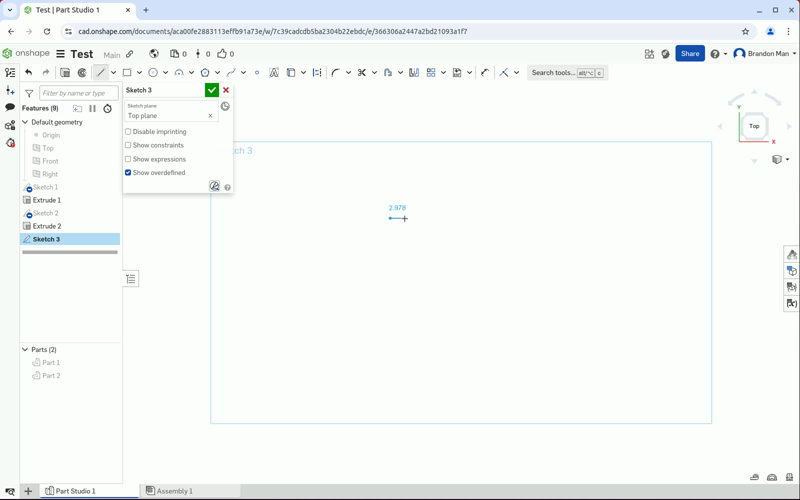
key_down(shift)
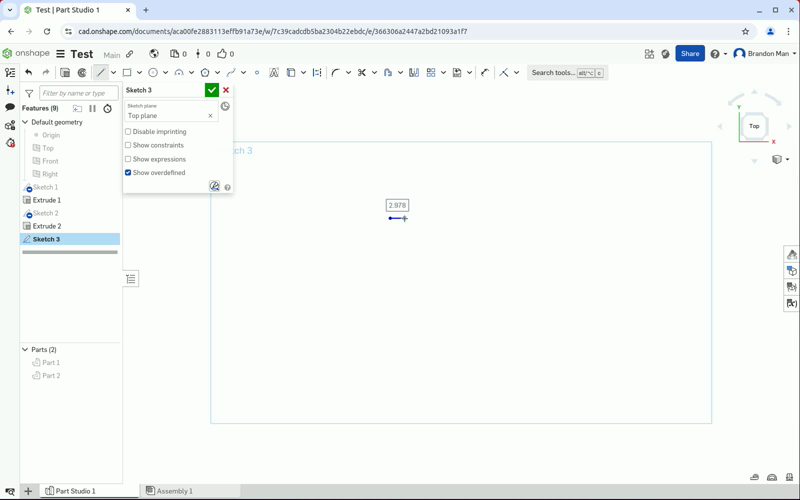
mouse_move(434, 218)
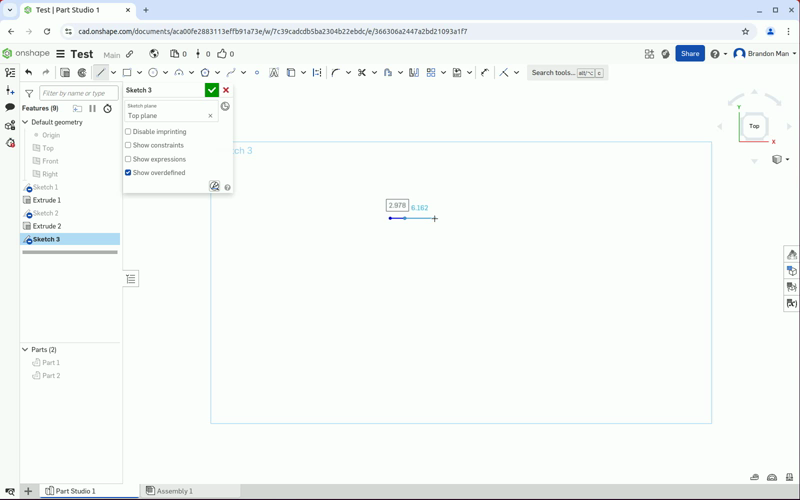
mouse_move(404, 195)
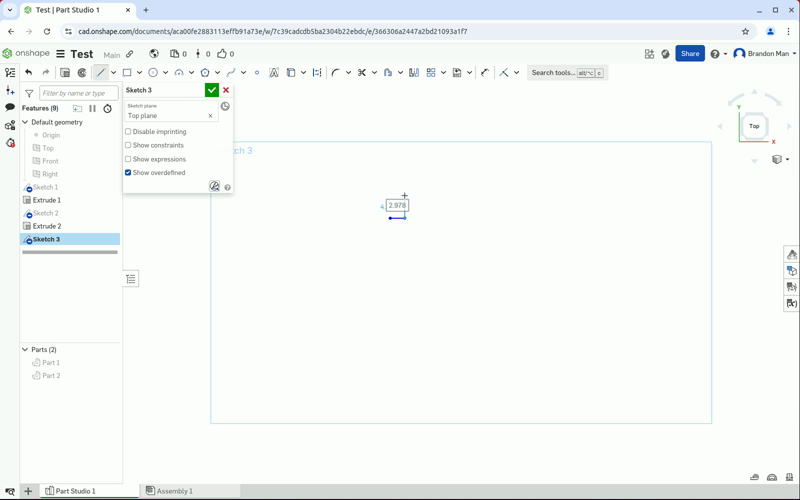
click(404, 195)
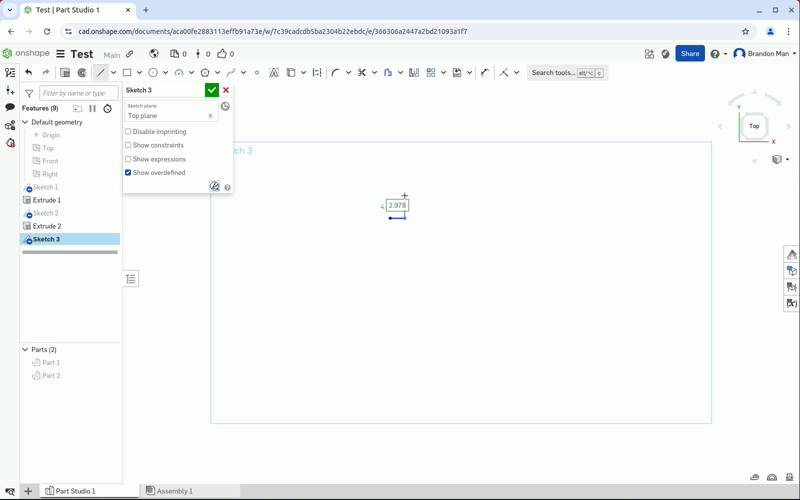
key_up(shift)
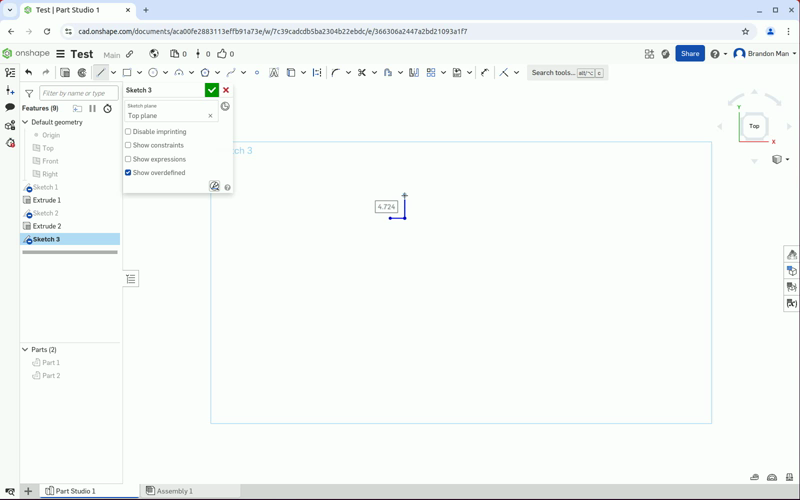
key_down(shift)
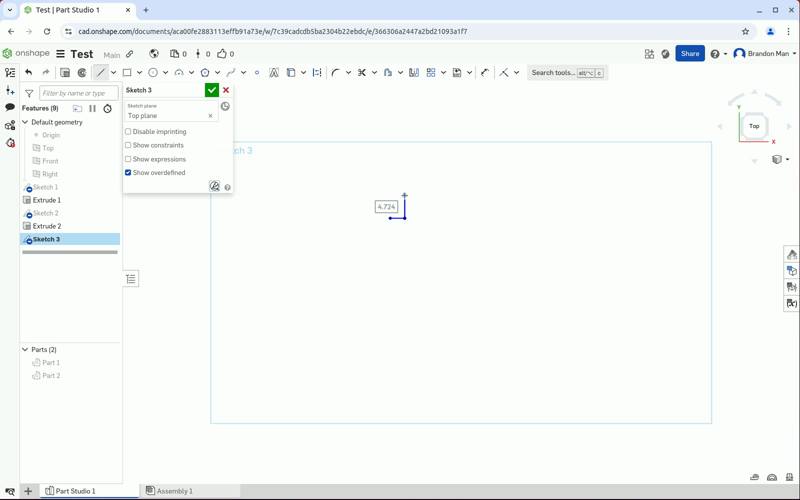
mouse_move(434, 195)
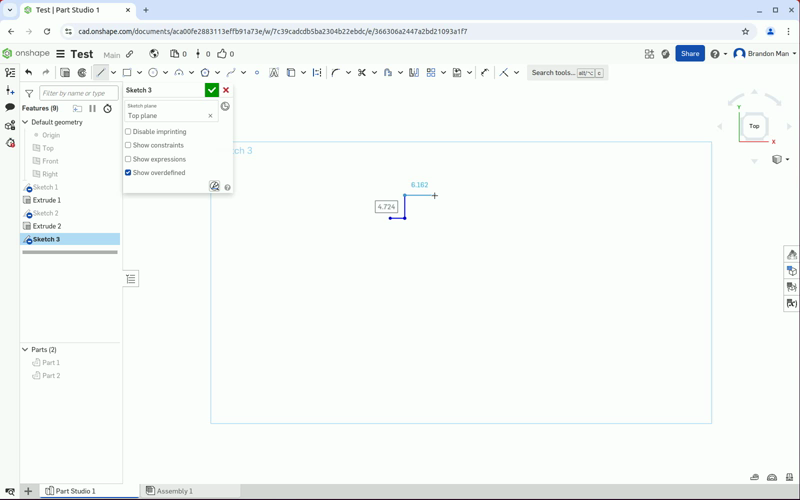
mouse_move(390, 195)
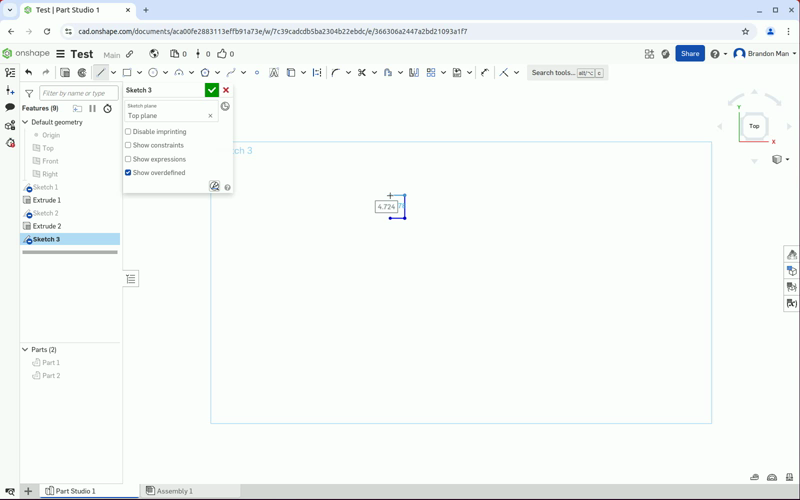
click(390, 195)
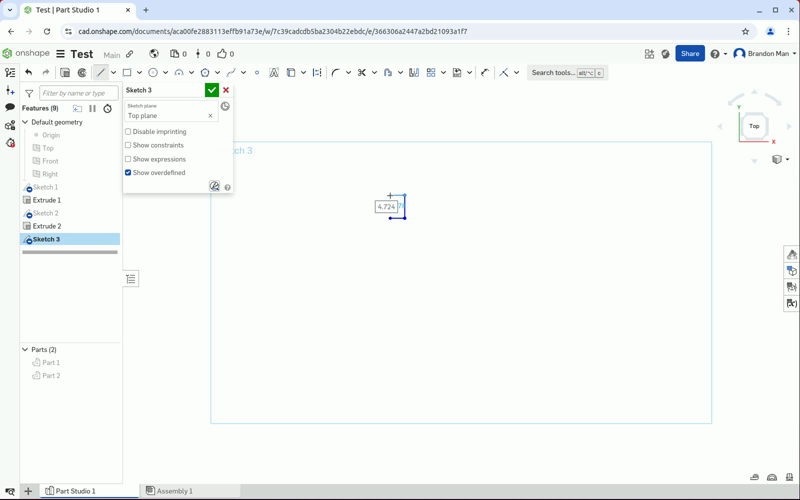
key_up(shift)
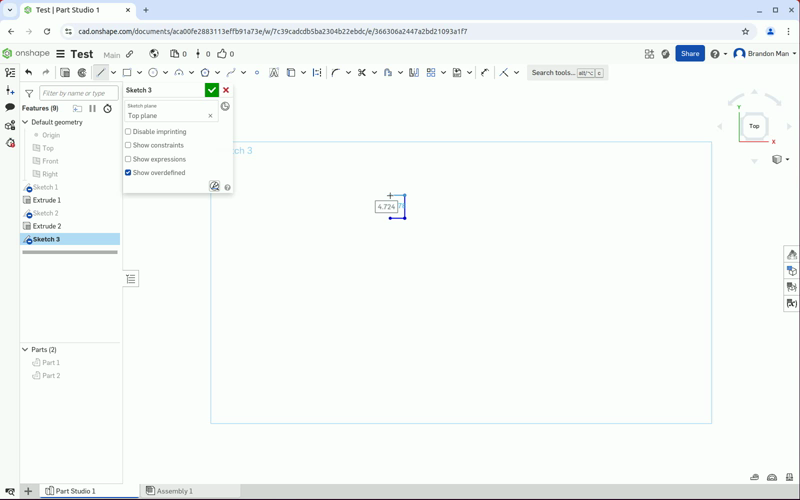
mouse_move(420, 195)
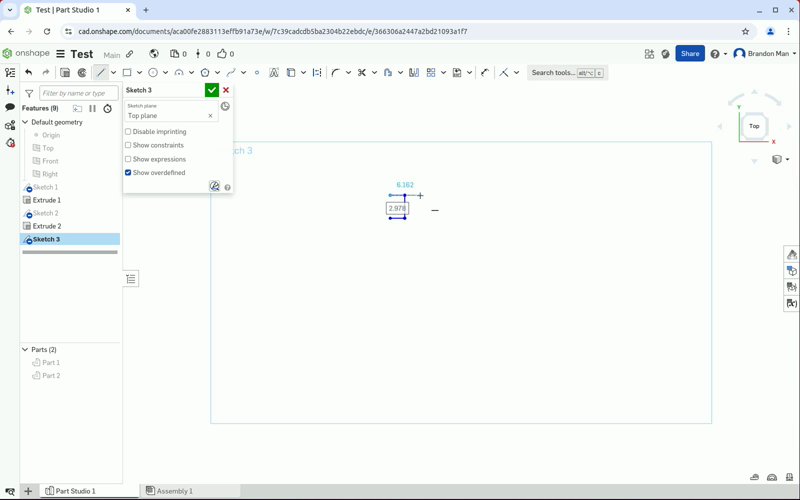
key_down(shift)
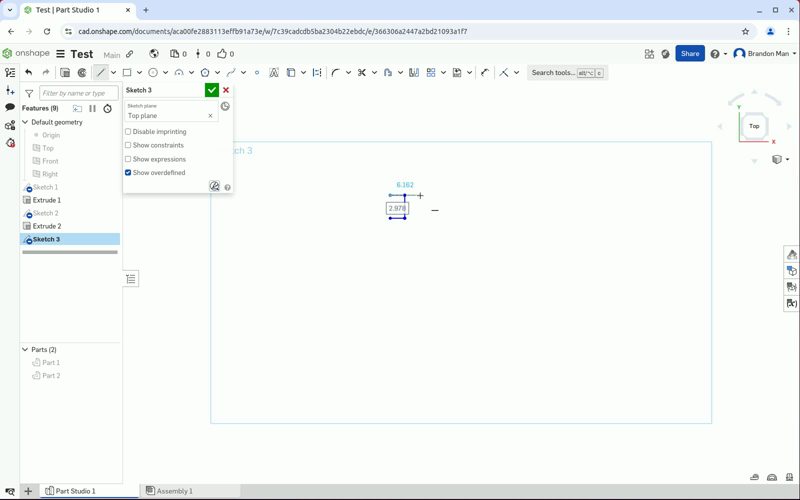
mouse_move(390, 218)
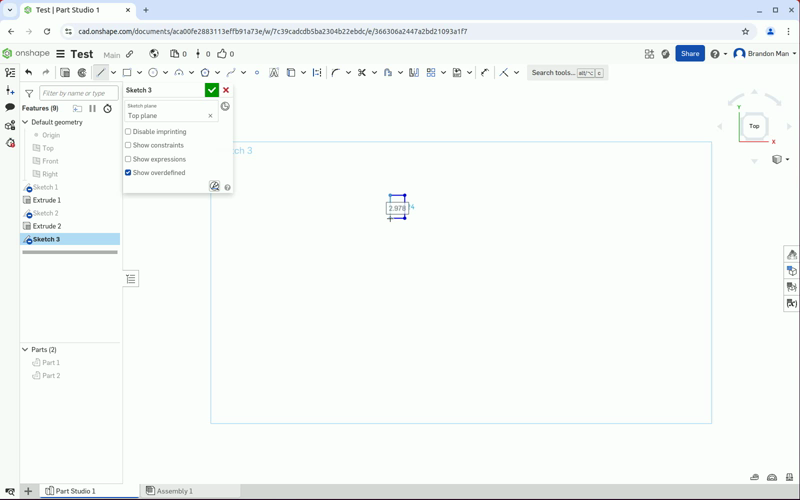
key_up(shift)
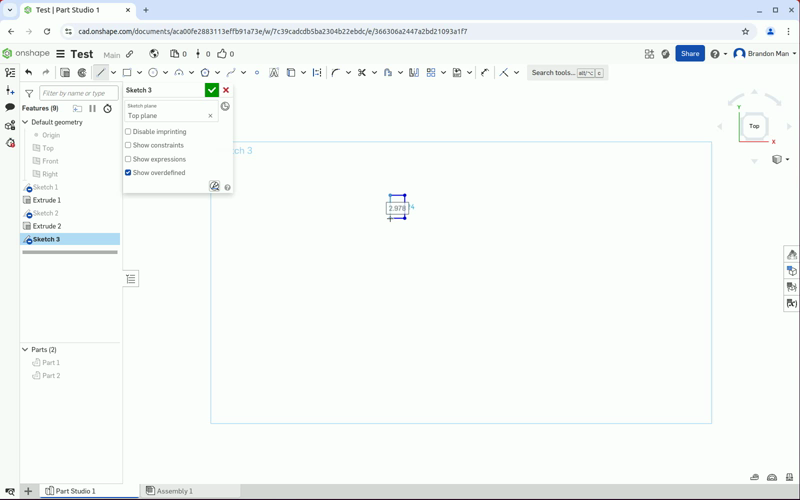
click(390, 218)
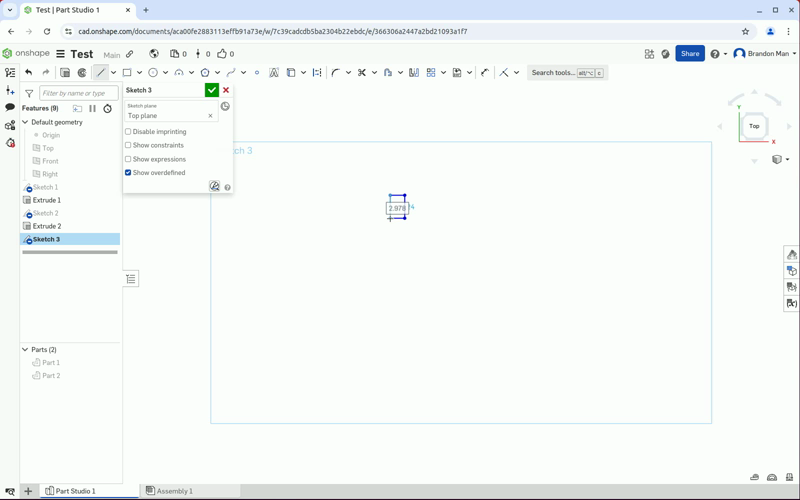
key(esc)
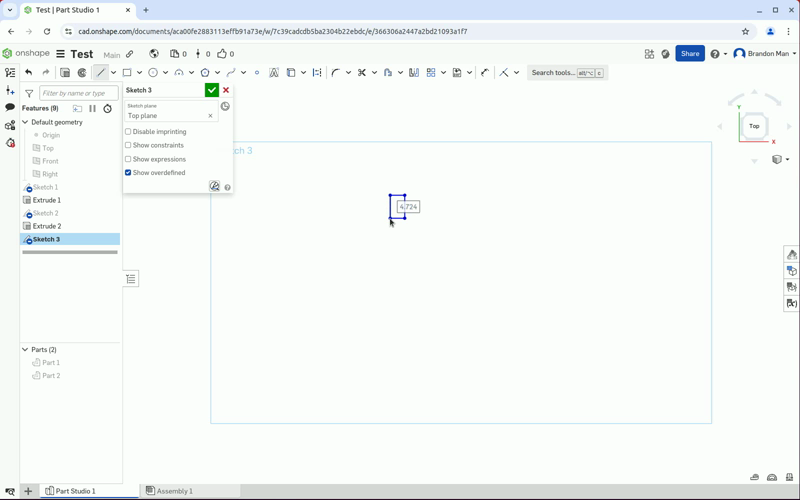
mouse_move(393, 196)
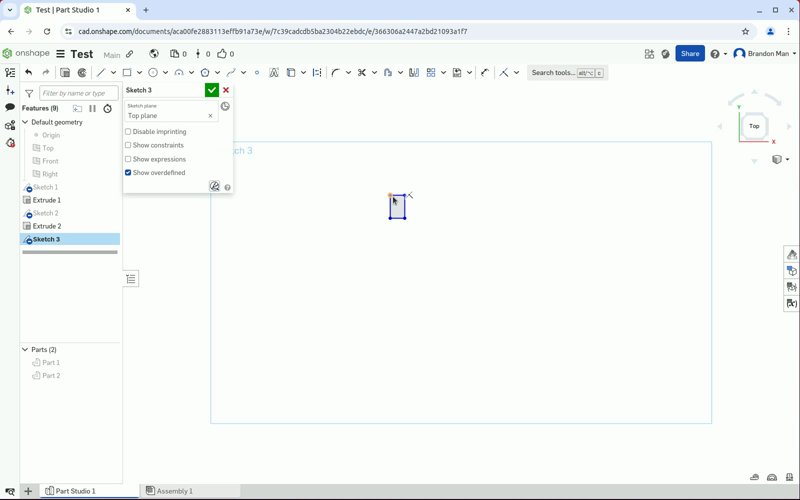
scroll(6)
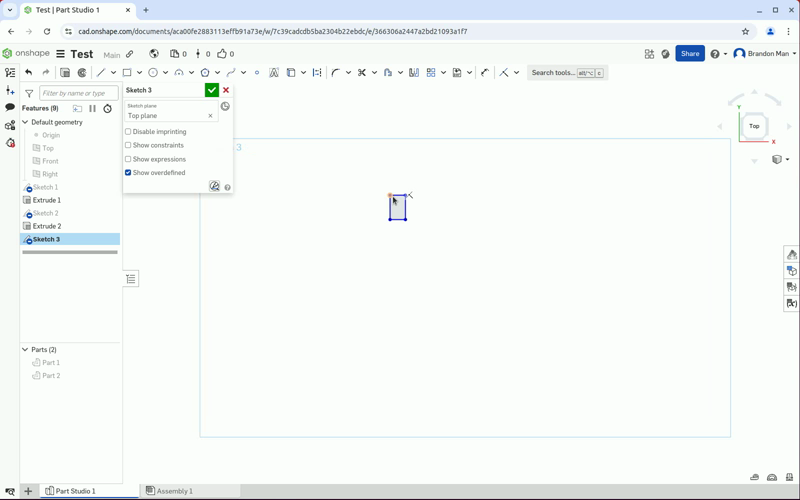
scroll(6)
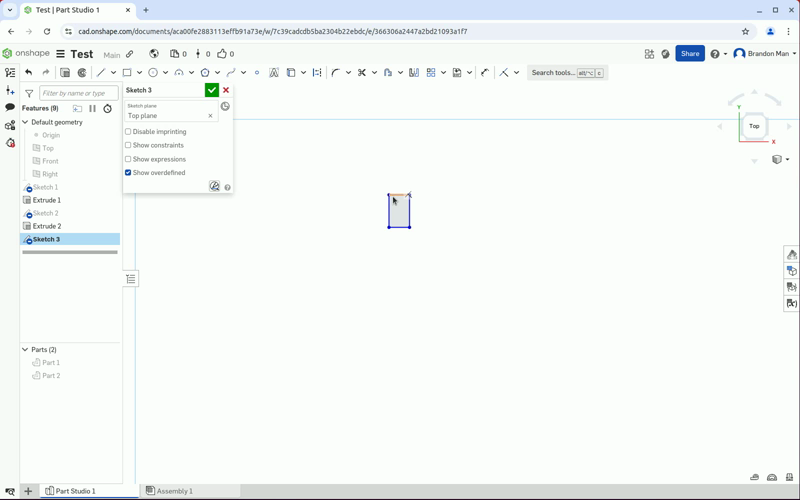
scroll(6)
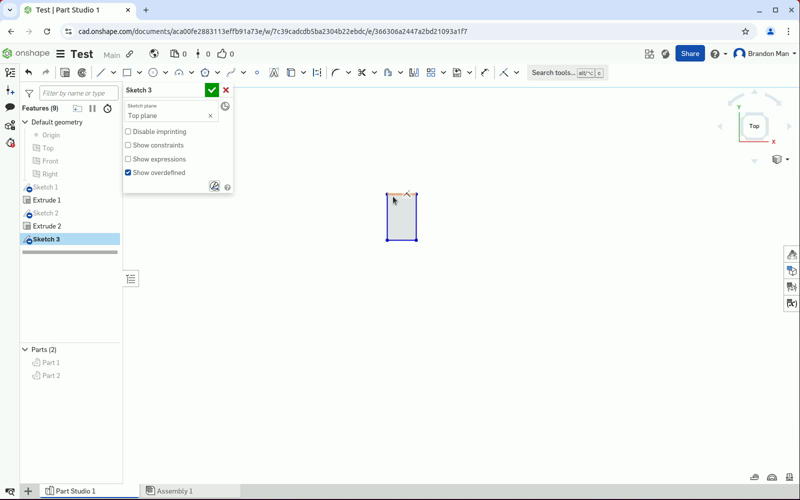
scroll(6)
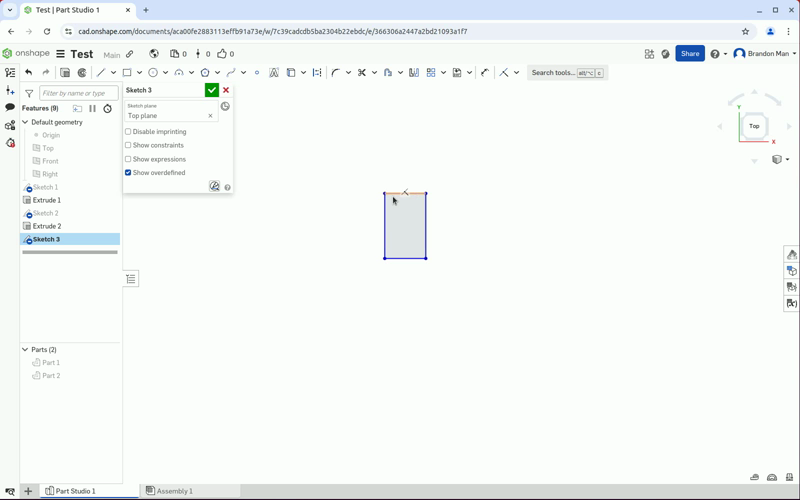
scroll(6)
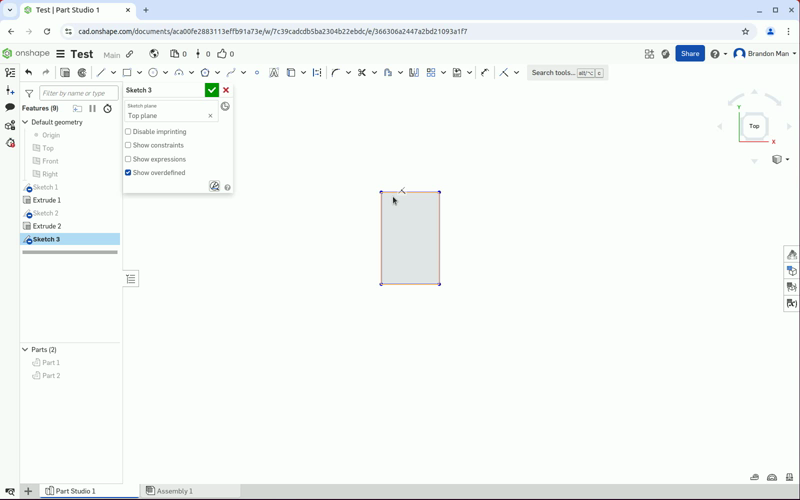
scroll(6)
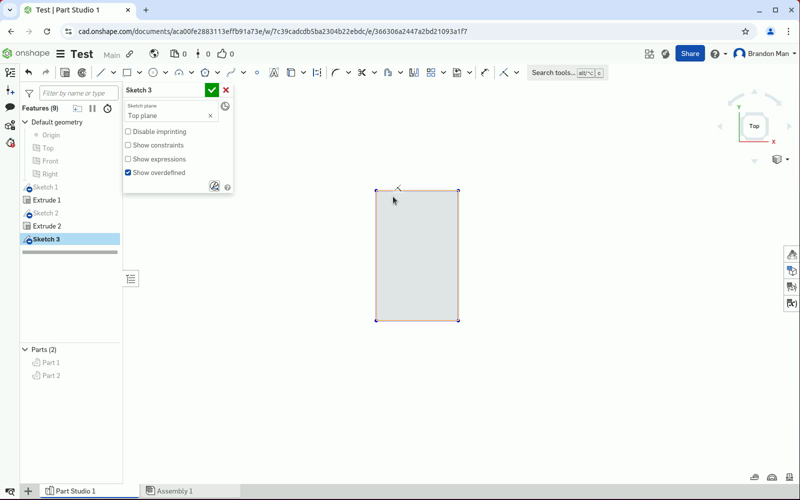
scroll(6)
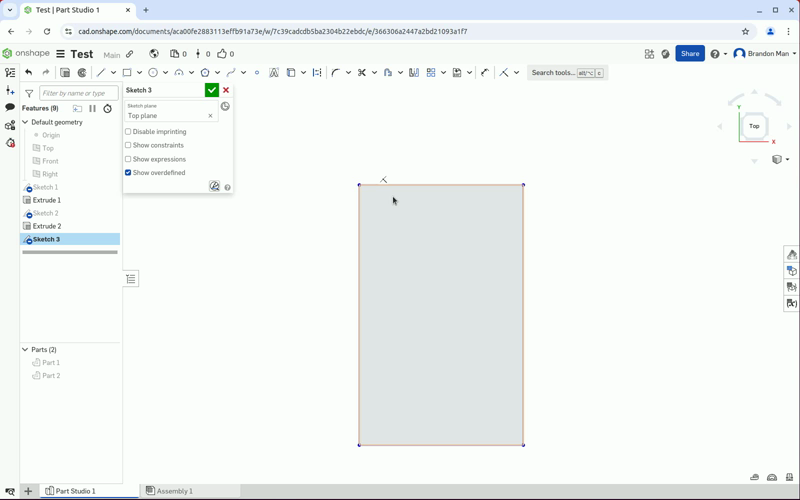
click(393, 196)
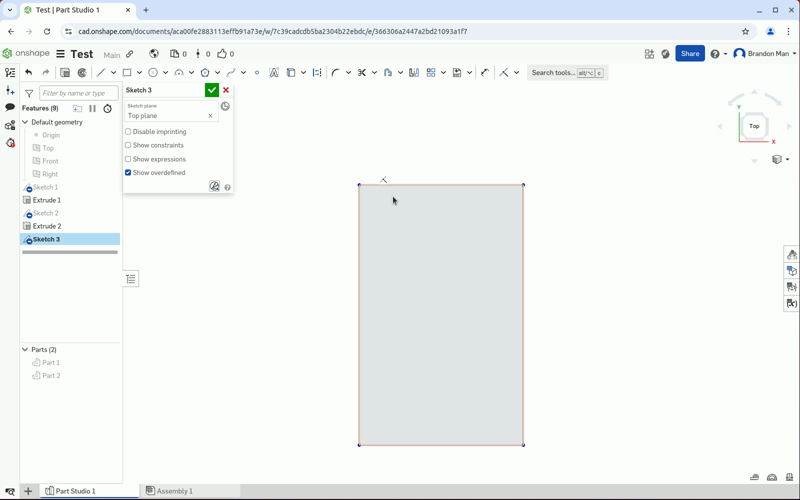
scroll(-6)
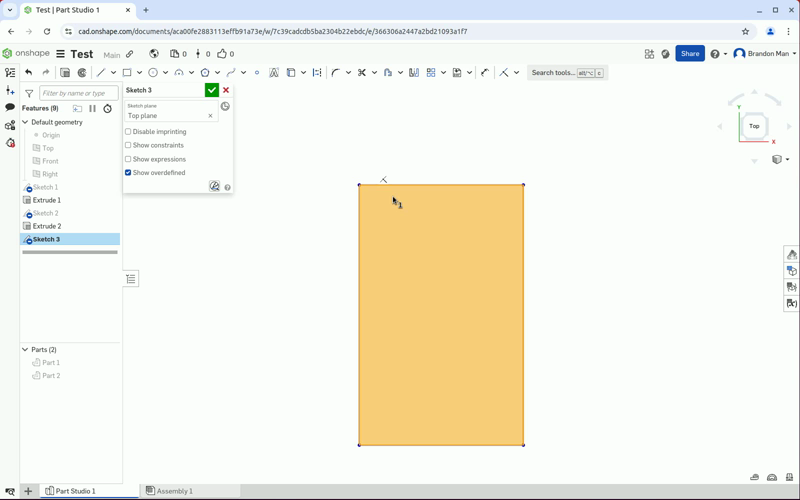
scroll(-6)
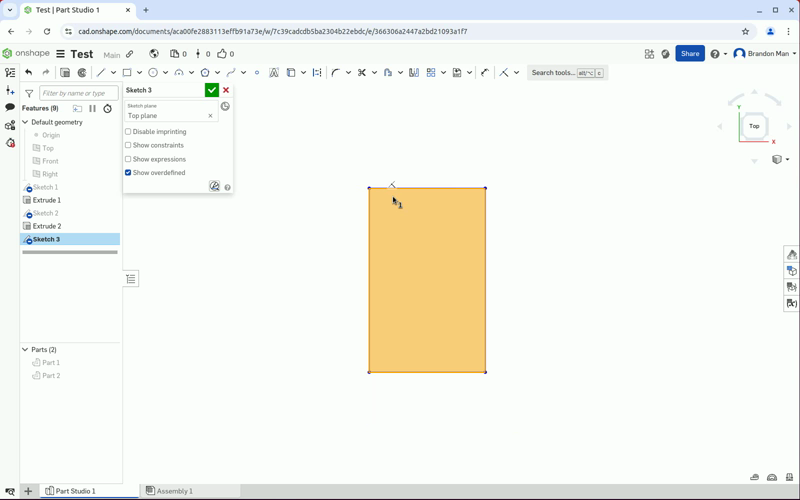
scroll(-6)
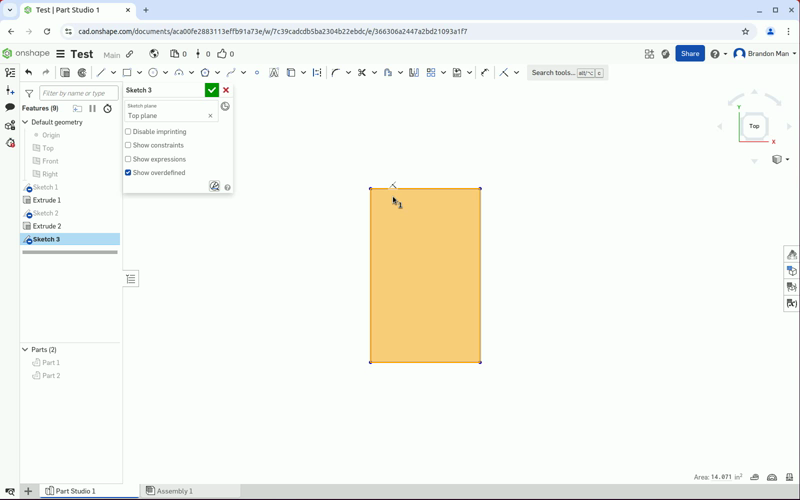
scroll(-6)
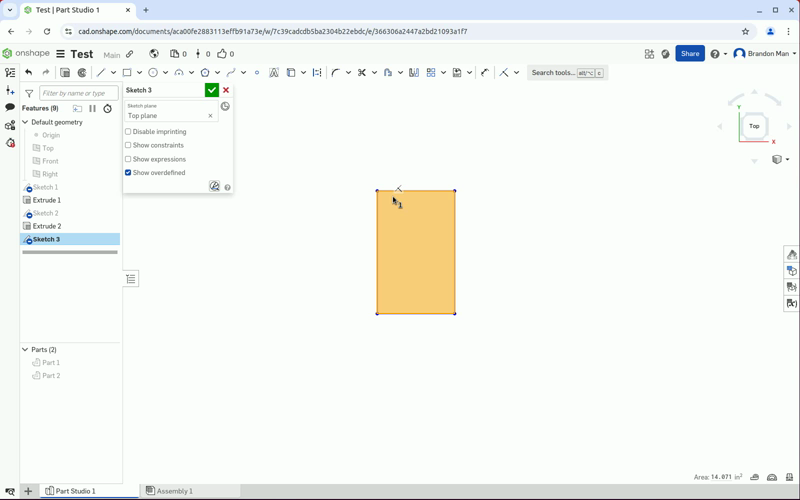
scroll(-6)
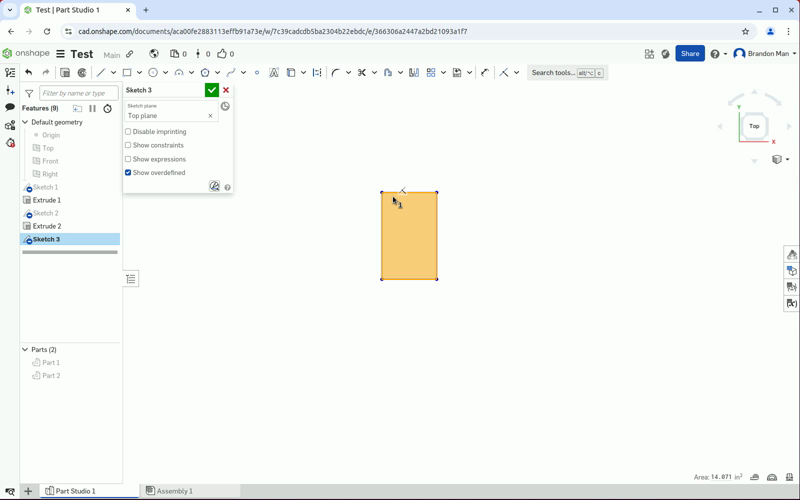
scroll(-6)
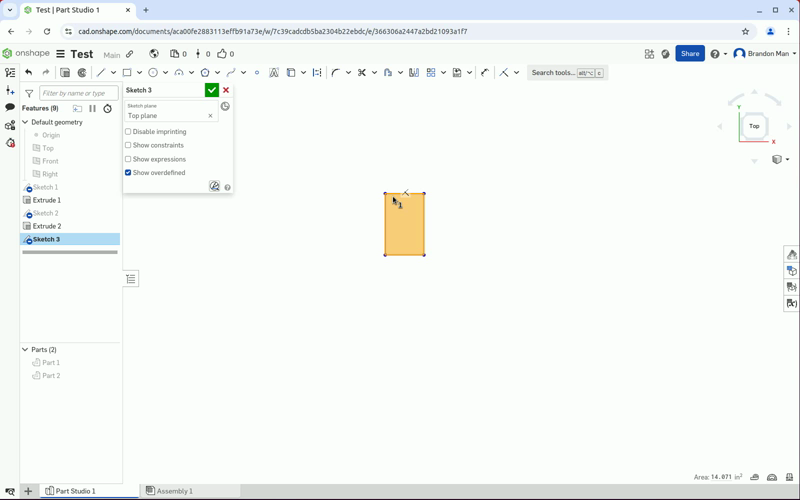
scroll(-6)
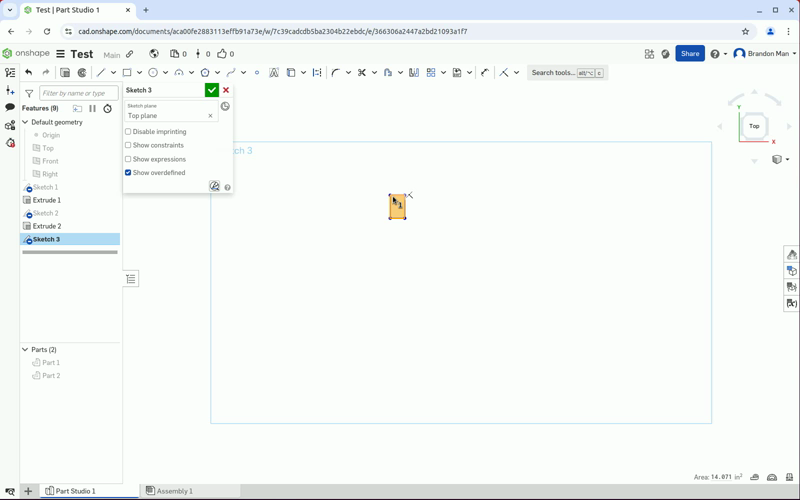
mouse_move(73, 352)
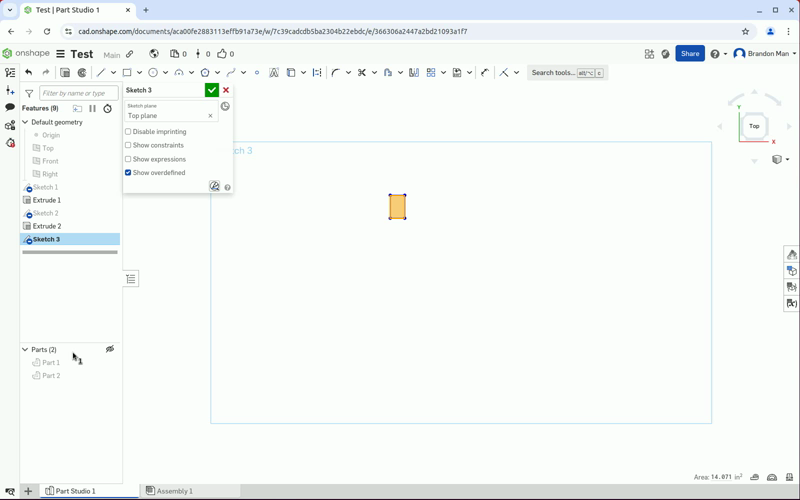
key(shift+y)
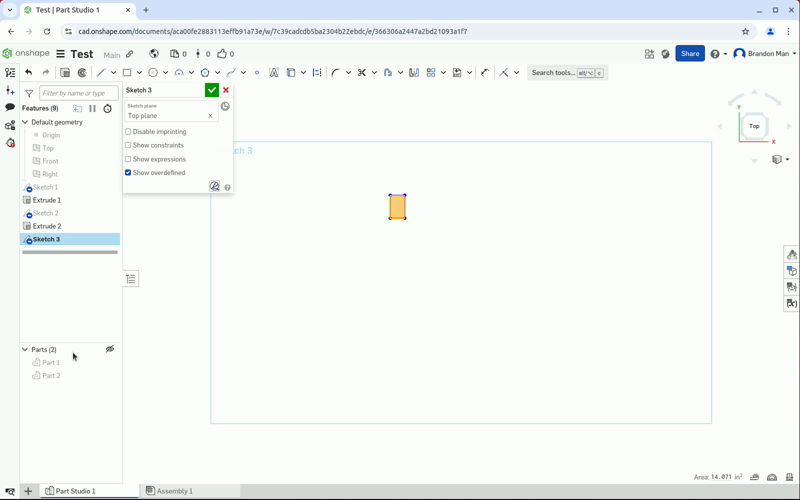
key(shift+e)
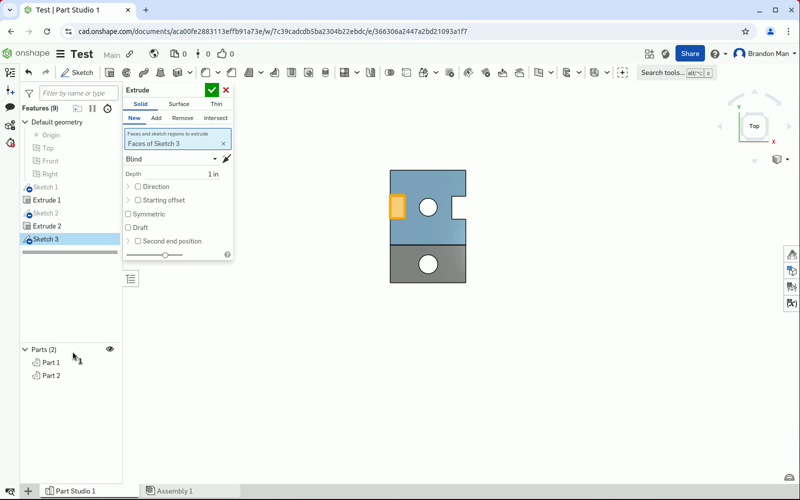
mouse_move(143, 106)
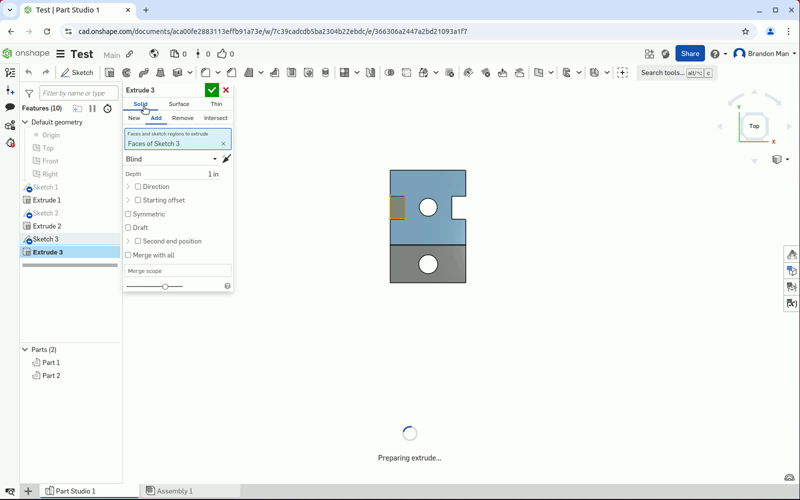
click(143, 106)
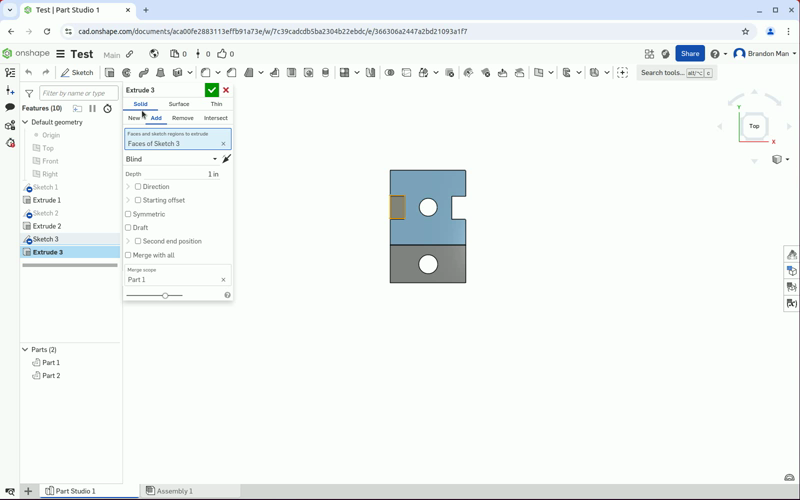
mouse_move(137, 120)
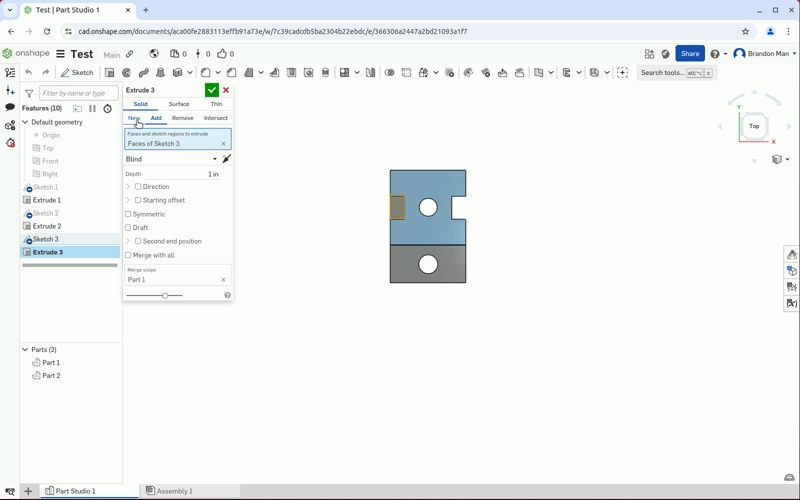
click(137, 120)
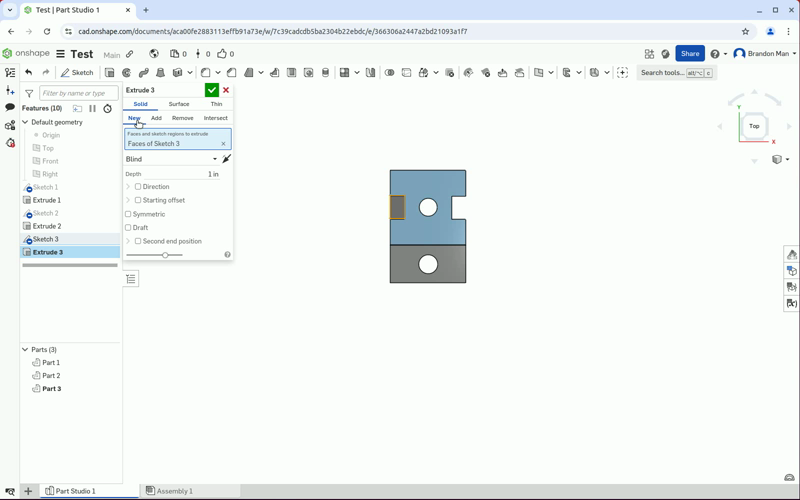
key(tab, 4)
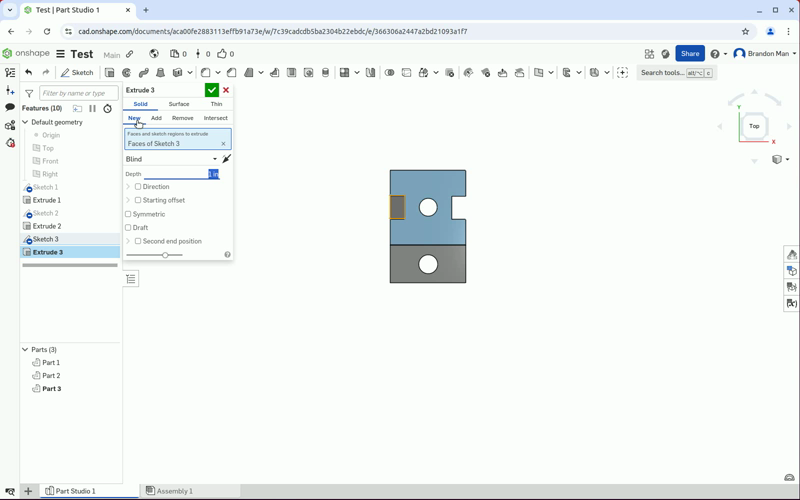
text(7.703)
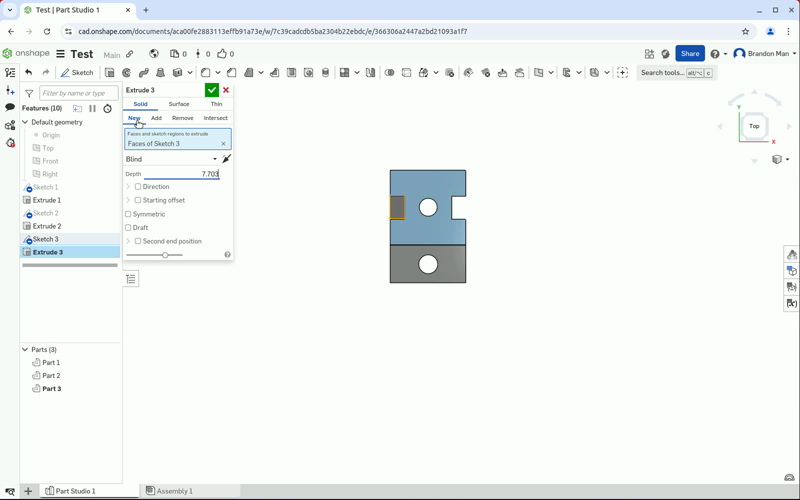
key(enter)
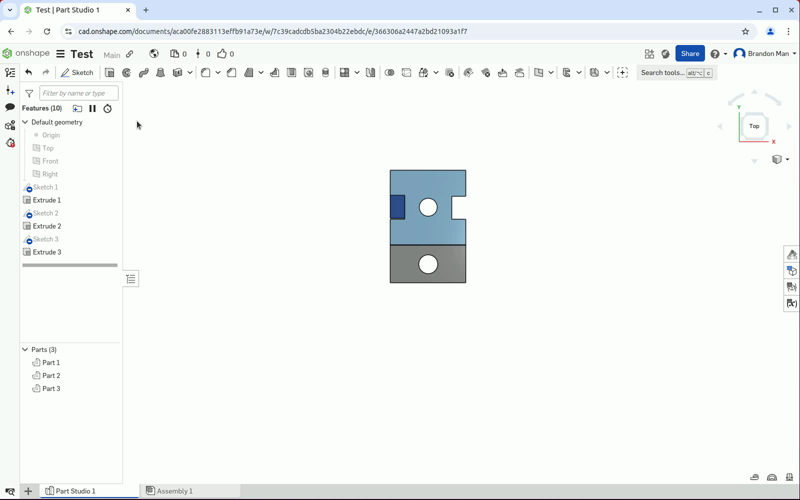
key(shift+h)
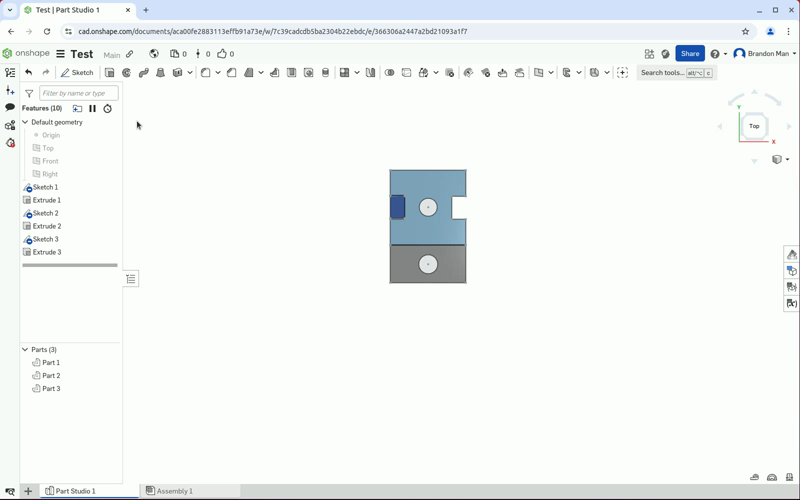
key(shift+h)
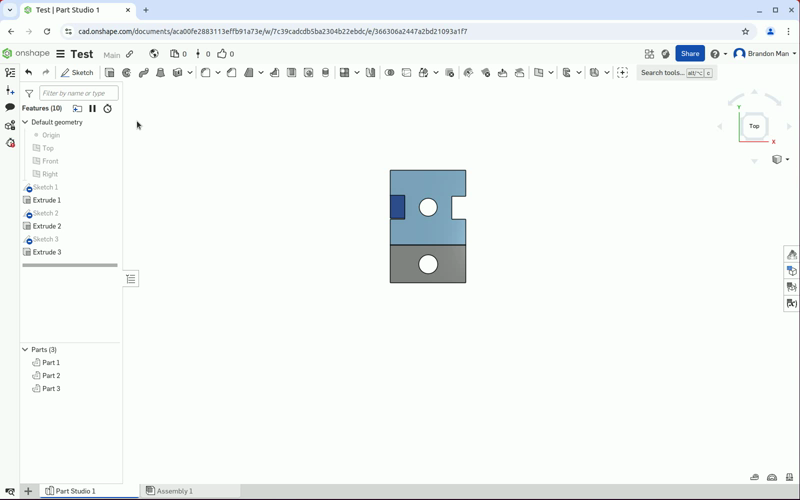
mouse_move(73, 189)
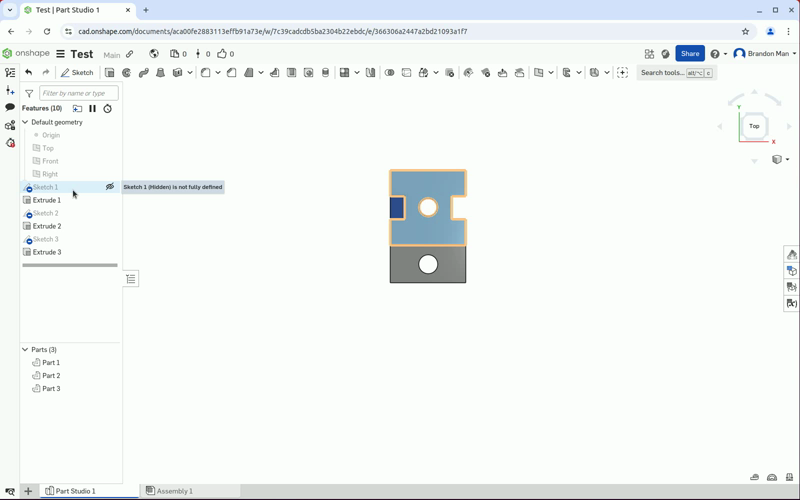
click(73, 189)
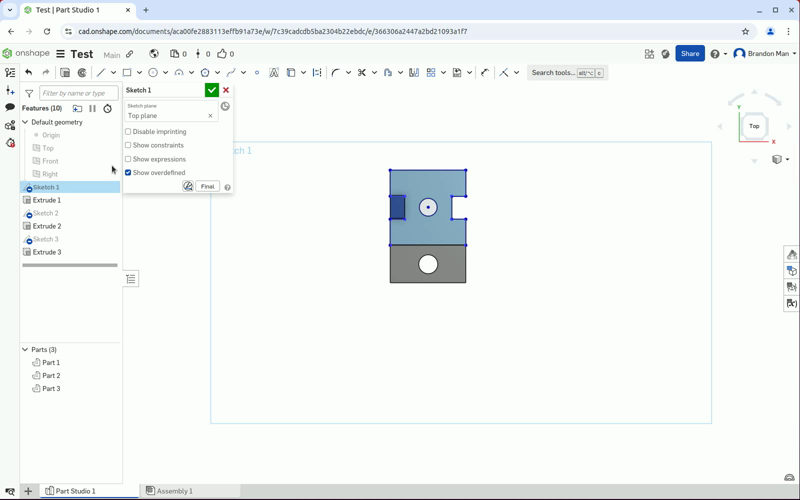
mouse_move(229, 92)
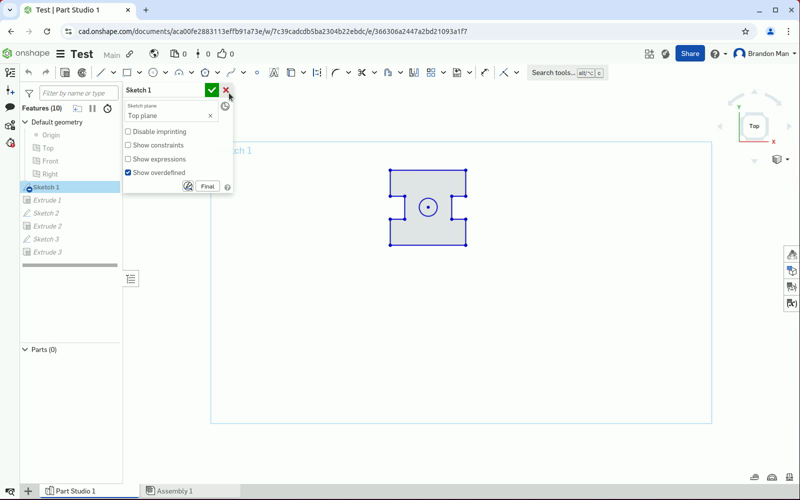
click(229, 92)
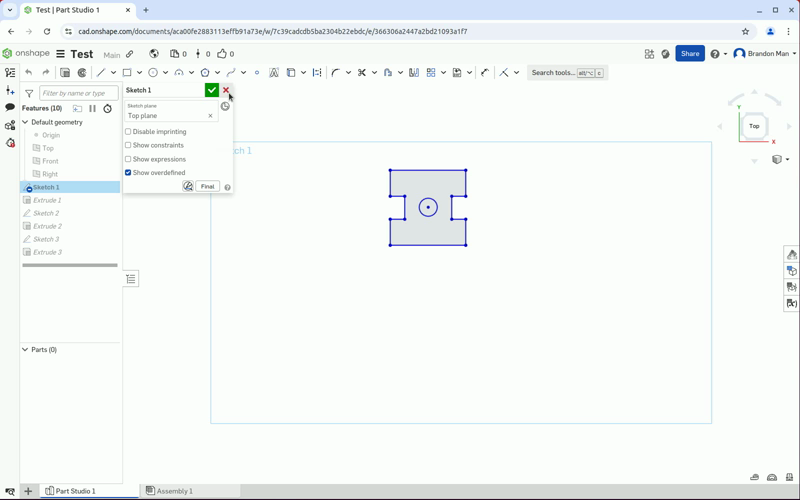
key(shift+s)
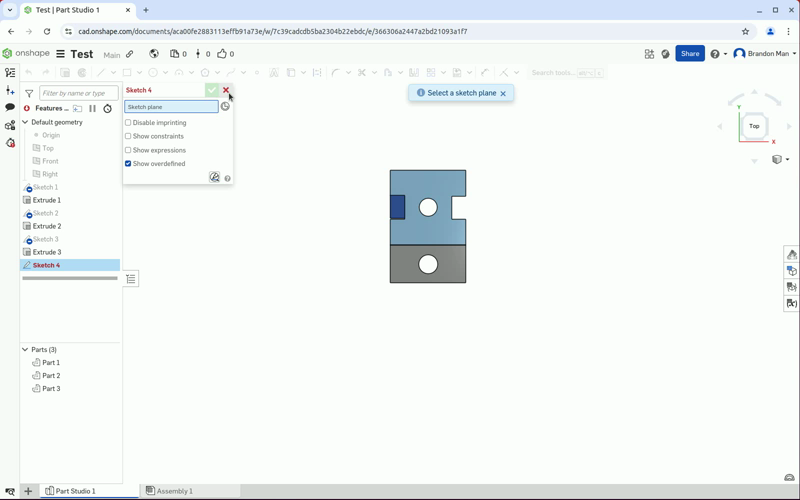
mouse_move(73, 150)
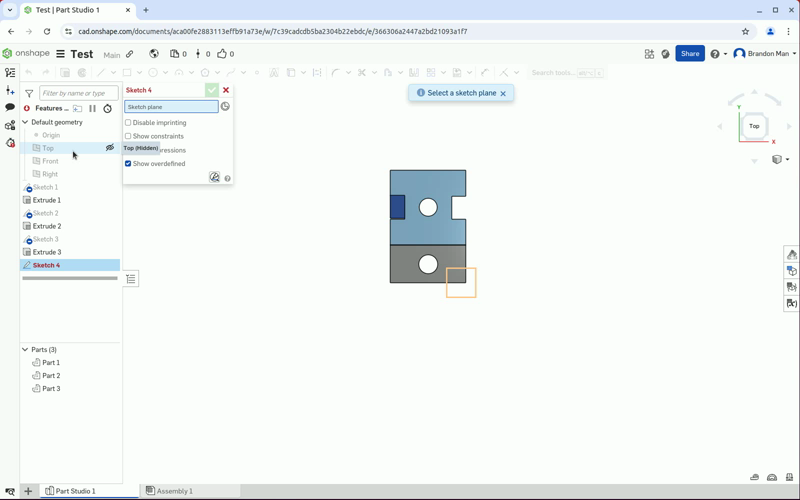
click(73, 150)
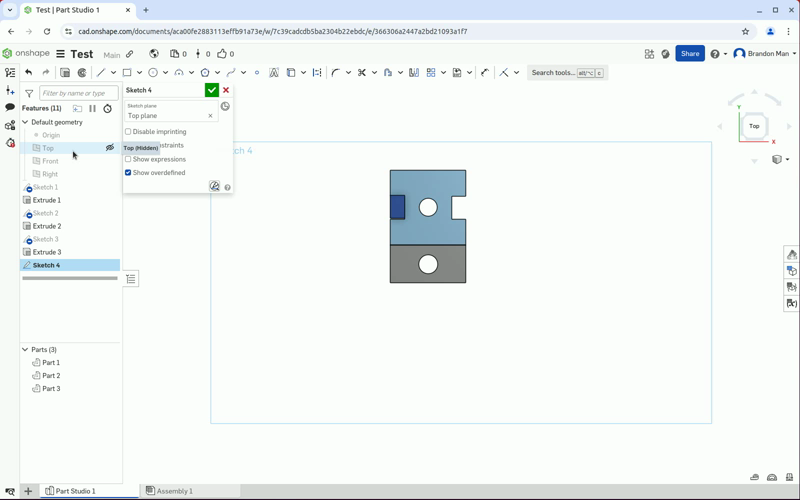
mouse_move(73, 352)
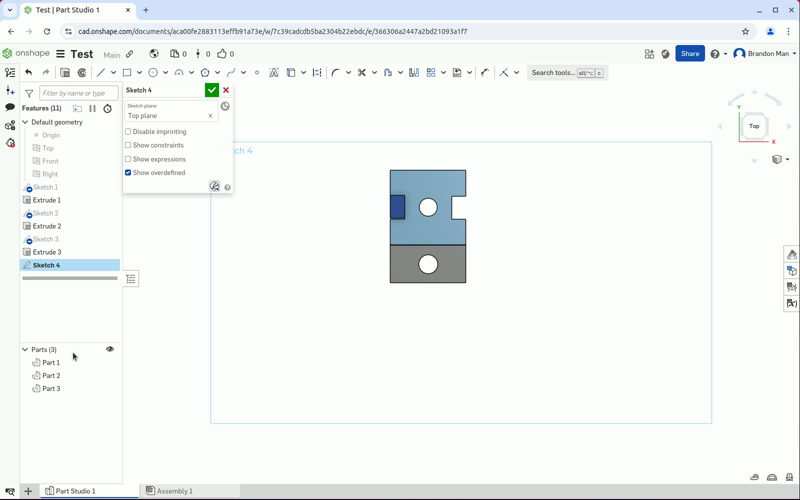
key(y)
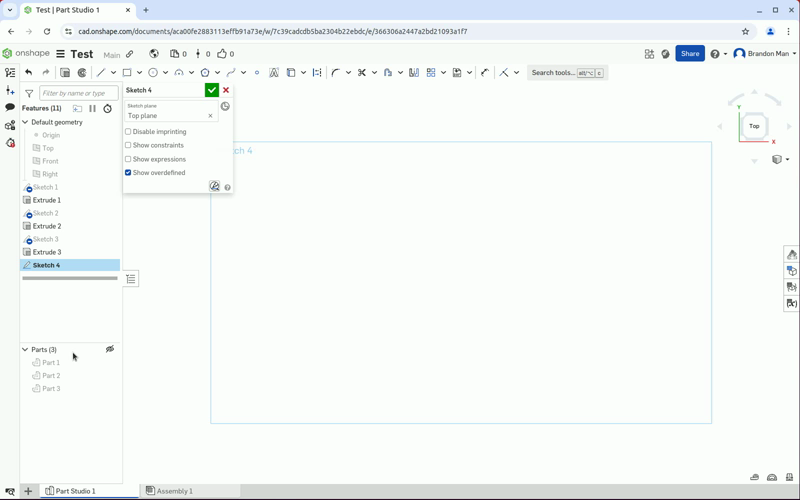
key(l)
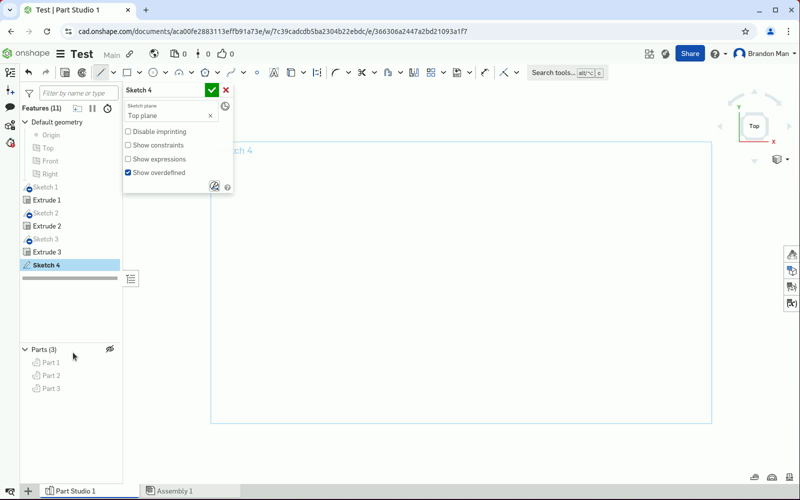
key_down(shift)
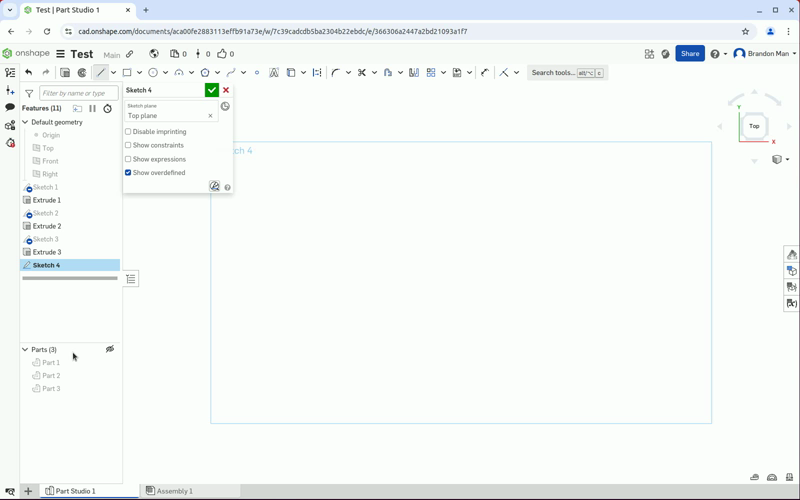
mouse_move(451, 218)
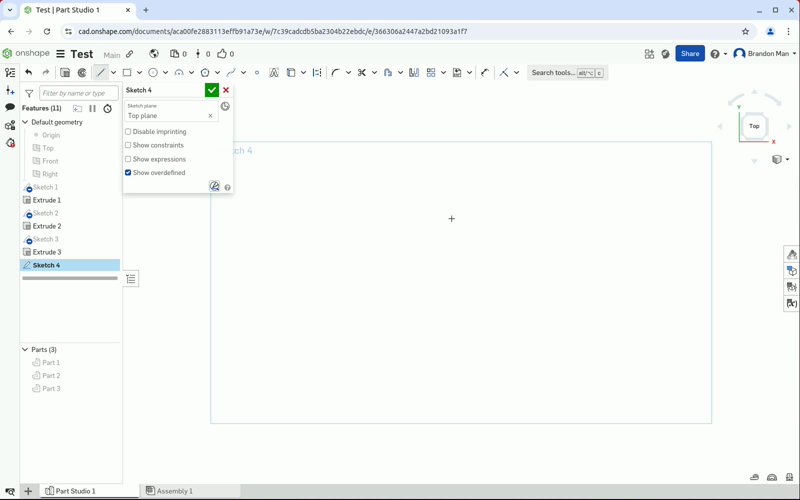
click(451, 218)
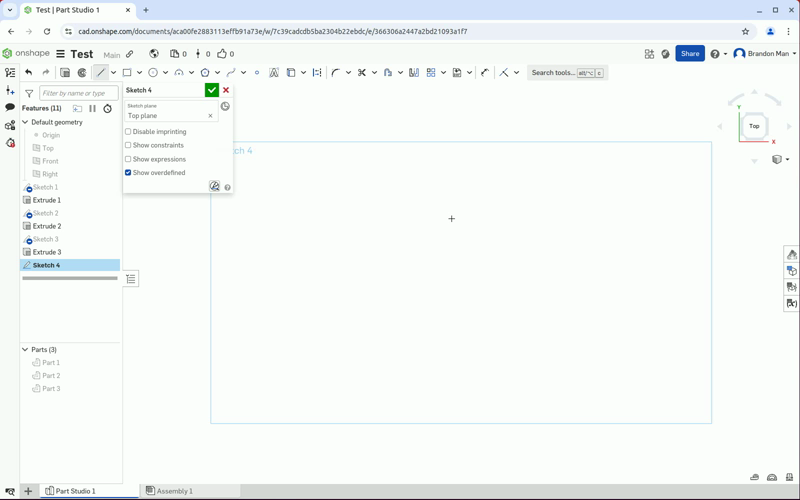
key_up(shift)
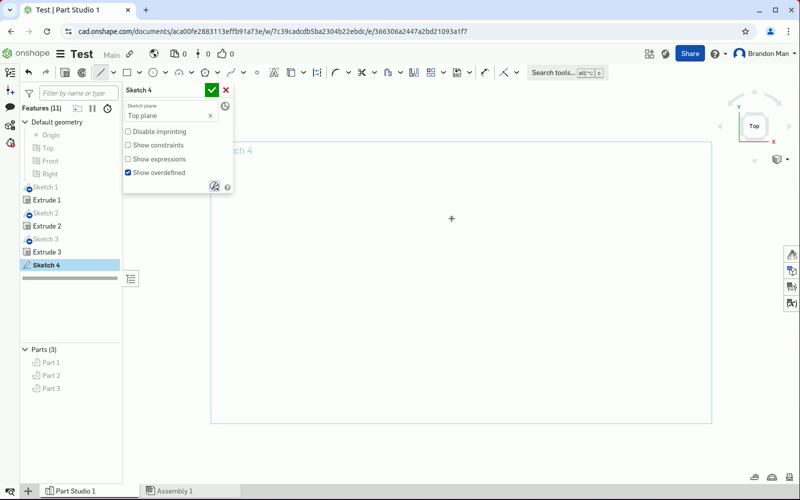
key_down(shift)
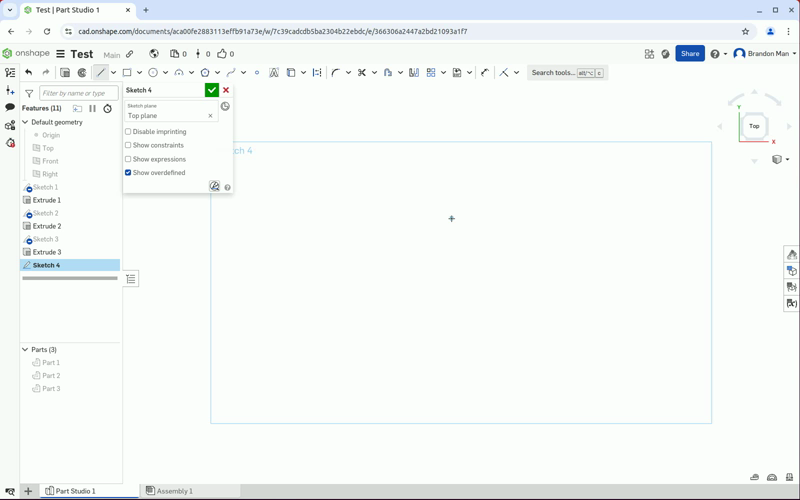
mouse_move(481, 218)
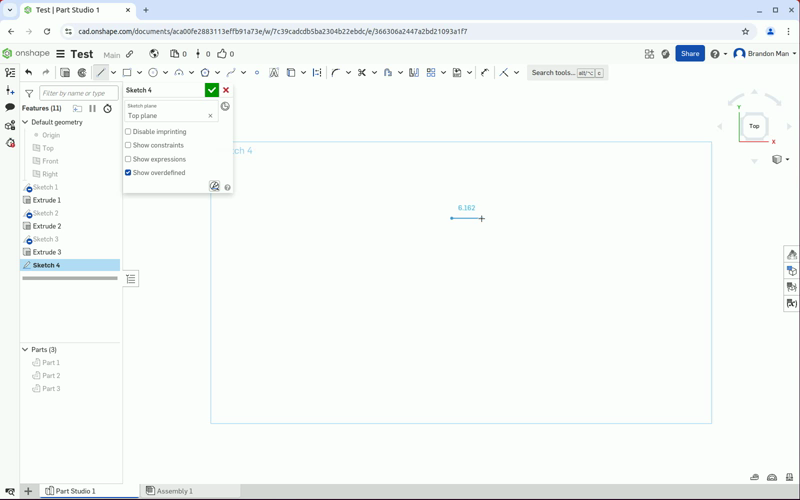
mouse_move(466, 218)
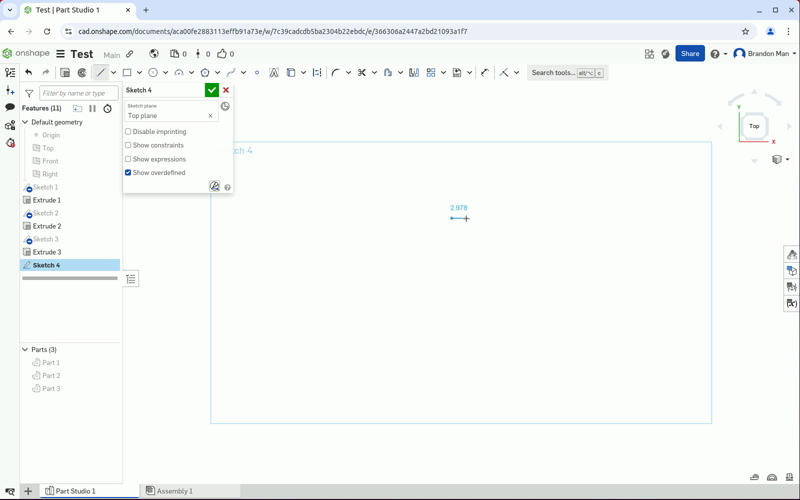
click(466, 218)
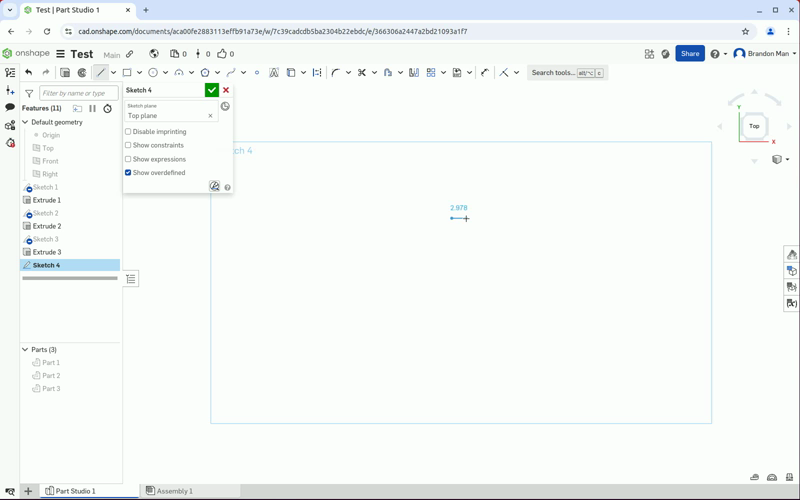
key_up(shift)
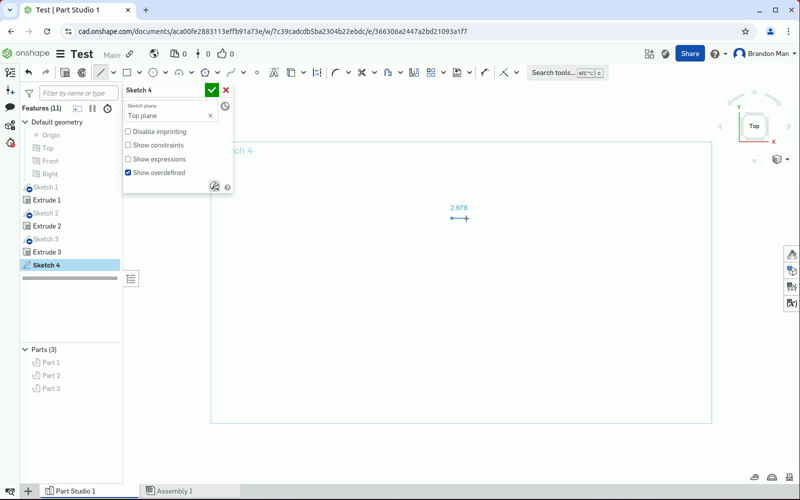
key_down(shift)
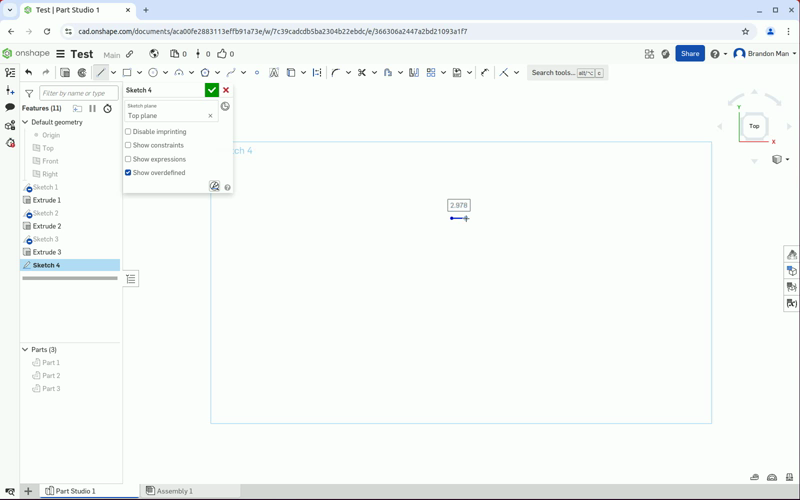
mouse_move(496, 218)
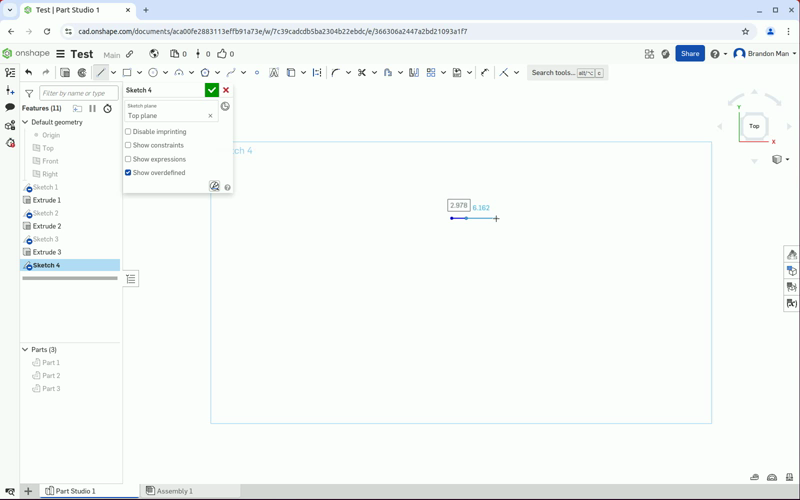
mouse_move(466, 195)
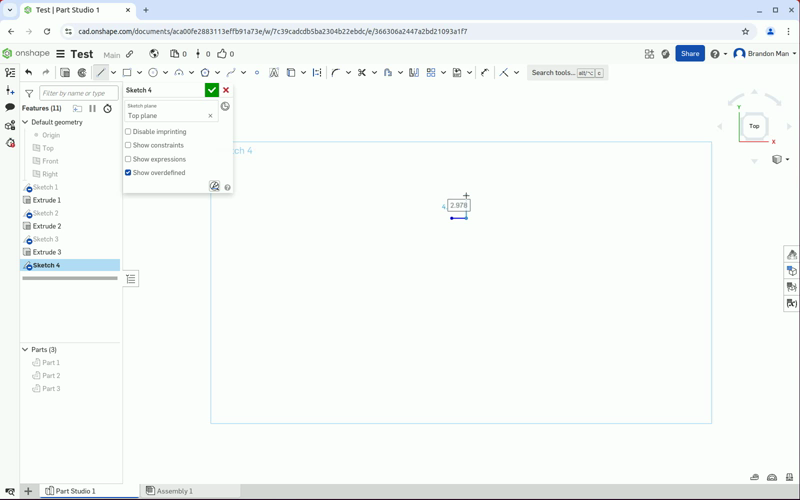
click(466, 195)
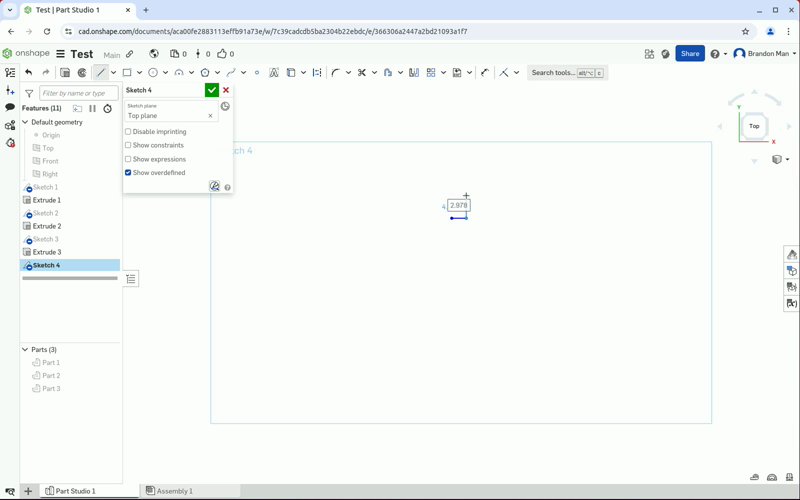
key_up(shift)
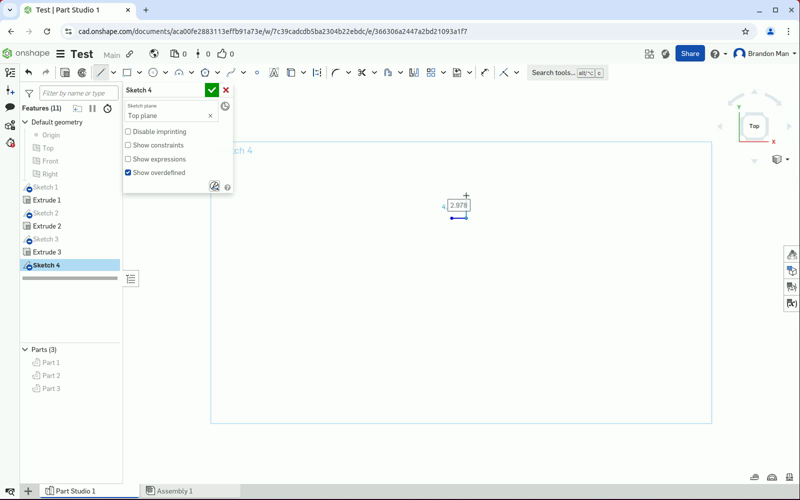
key_down(shift)
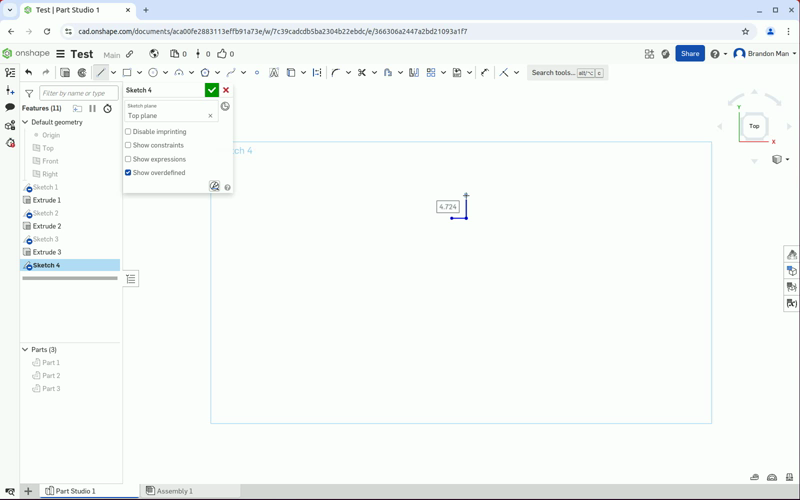
mouse_move(496, 195)
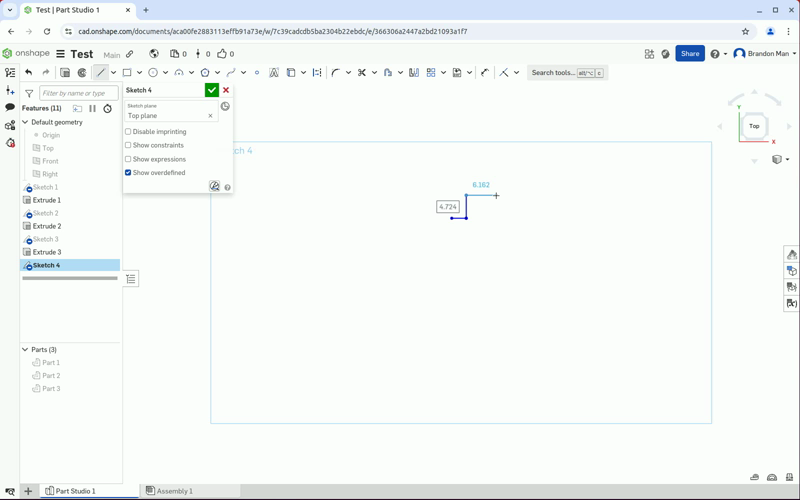
mouse_move(451, 195)
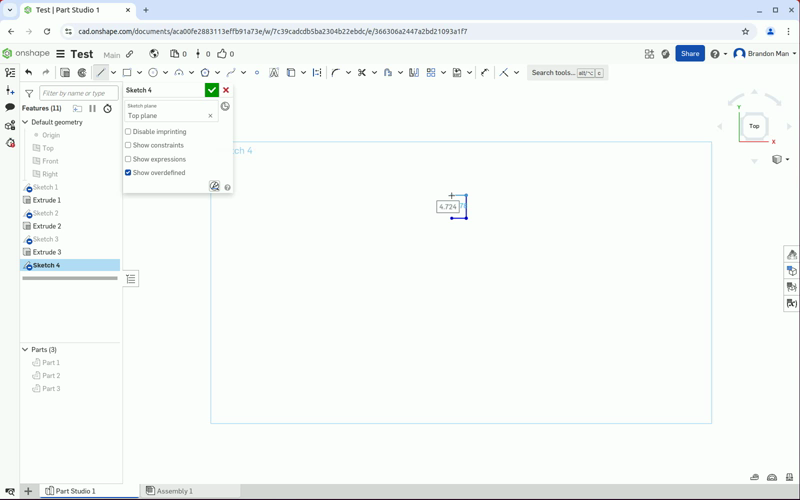
click(451, 195)
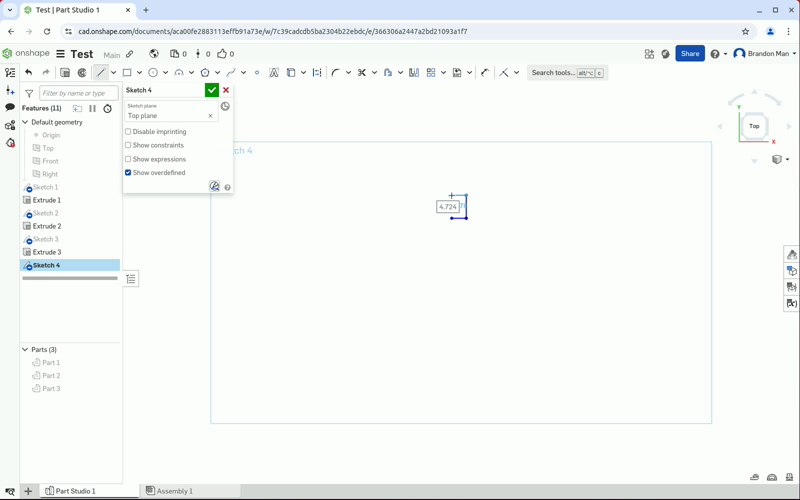
key_up(shift)
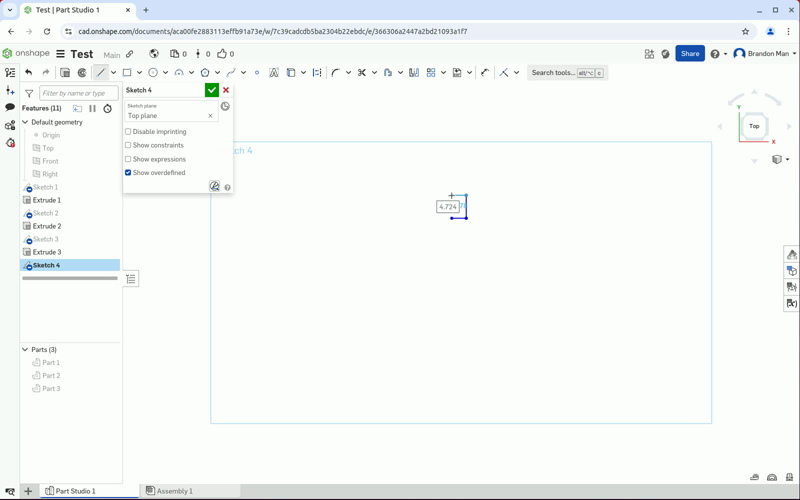
mouse_move(481, 195)
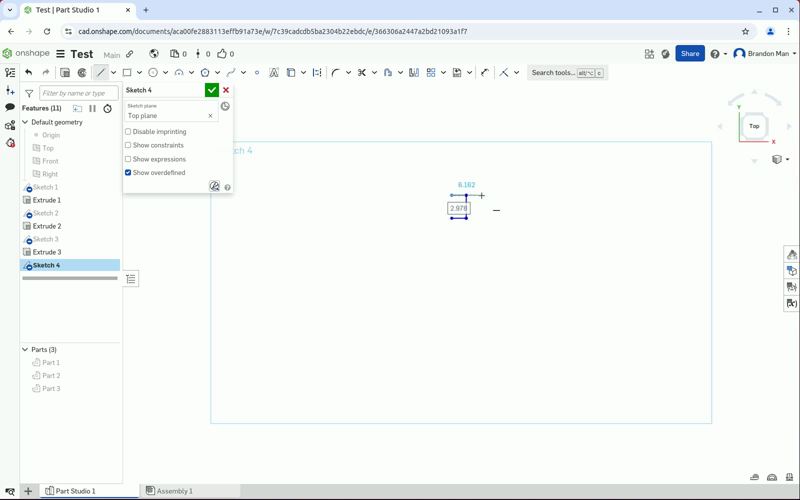
key_down(shift)
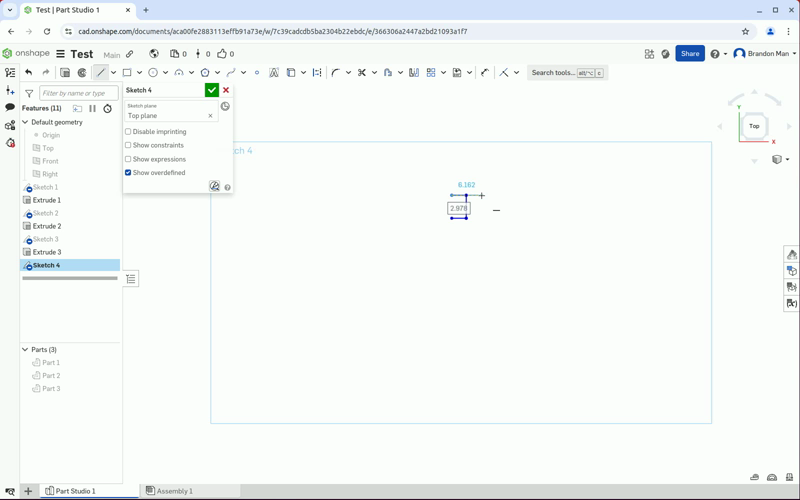
mouse_move(451, 218)
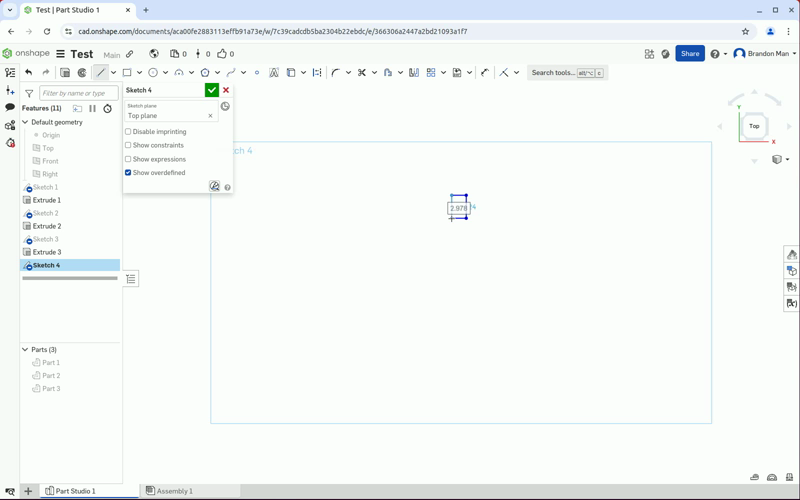
key_up(shift)
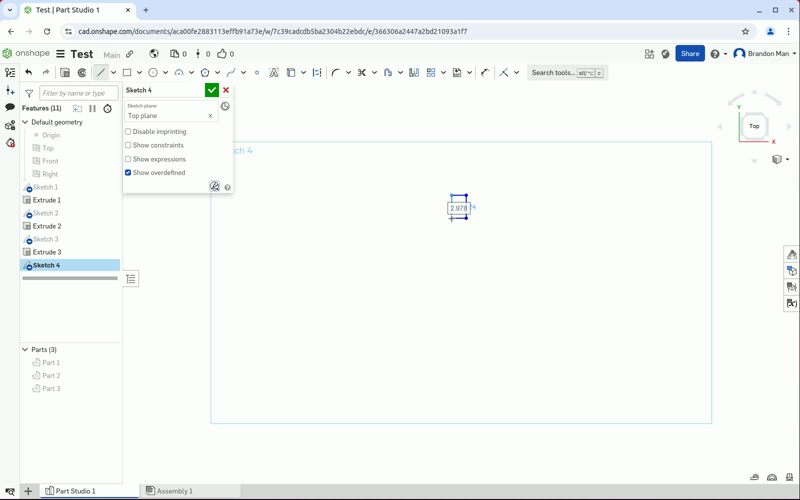
click(451, 218)
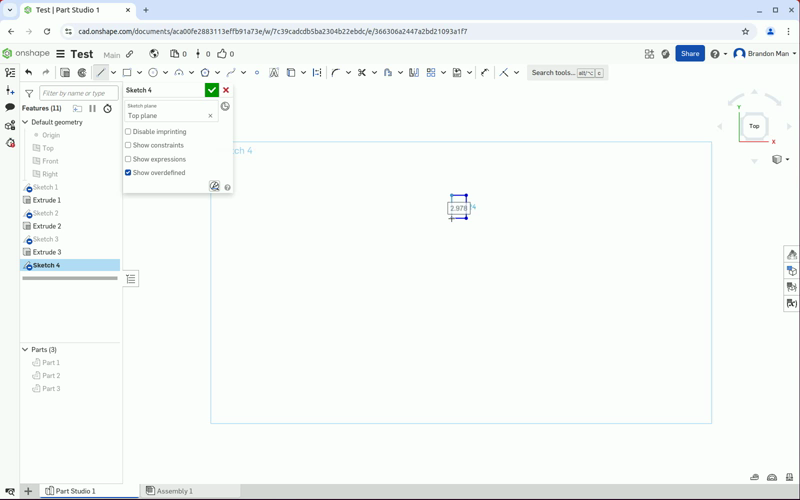
key(esc)
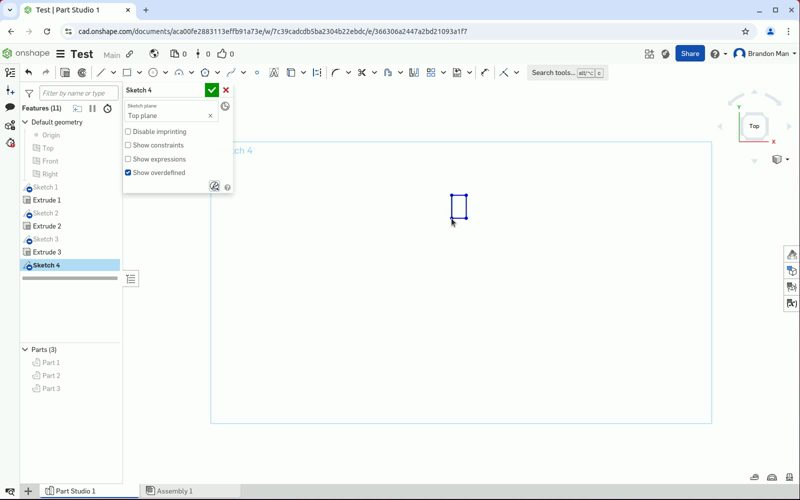
mouse_move(453, 209)
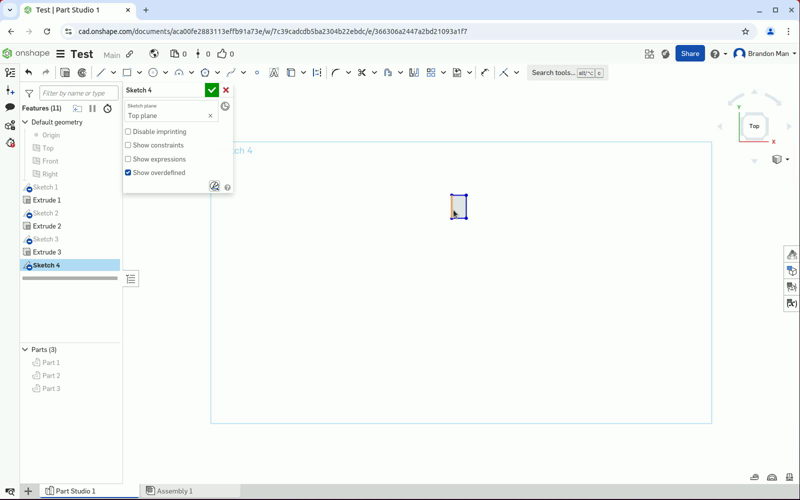
scroll(6)
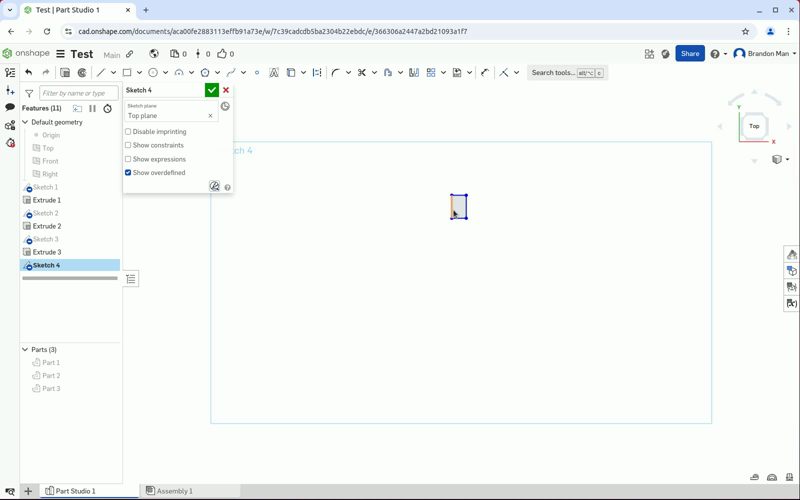
scroll(6)
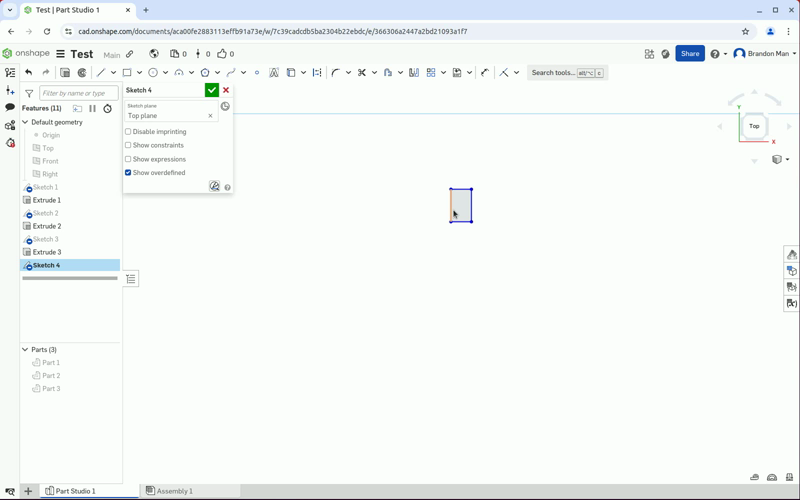
scroll(6)
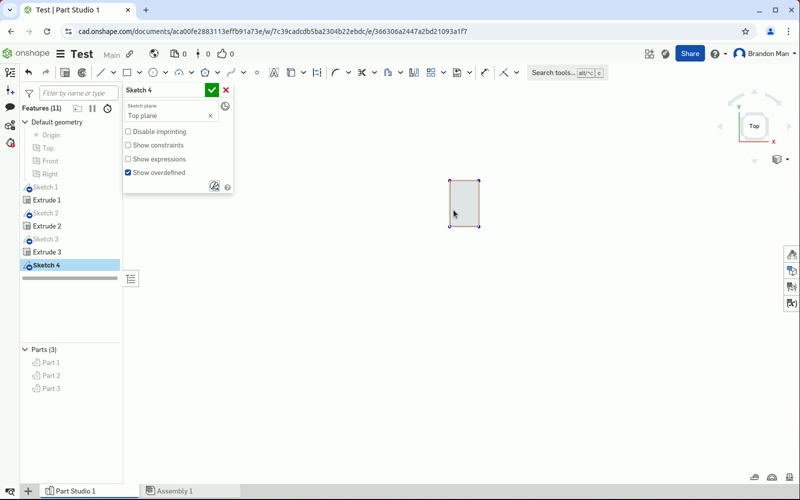
scroll(6)
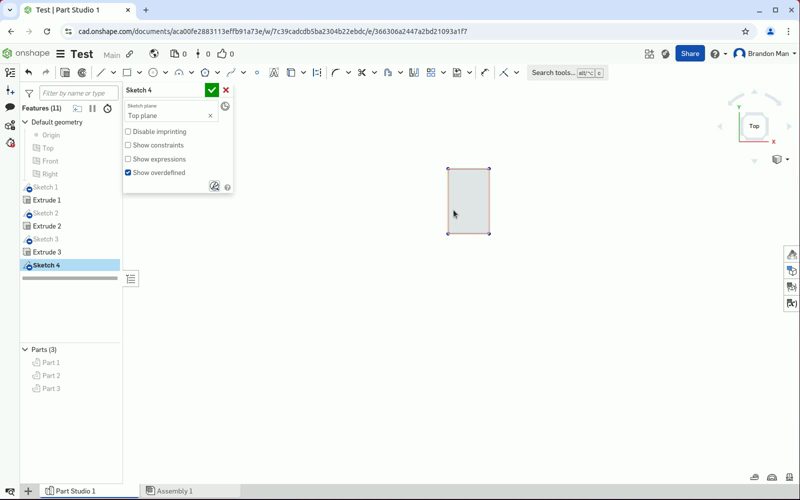
scroll(6)
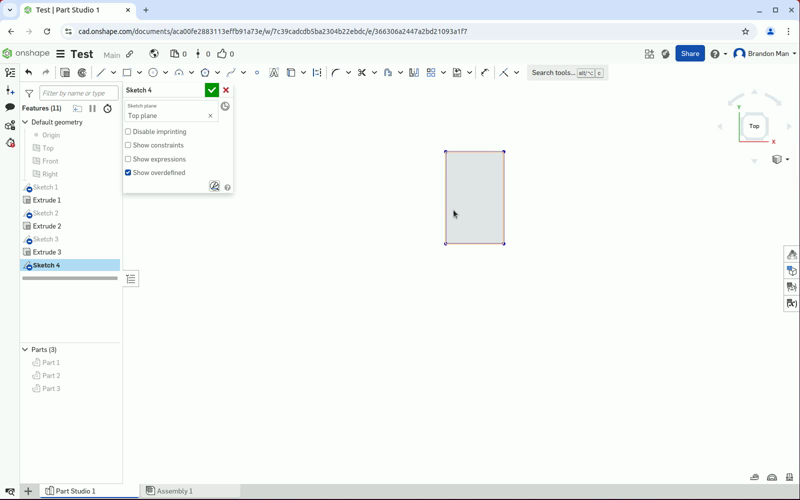
scroll(6)
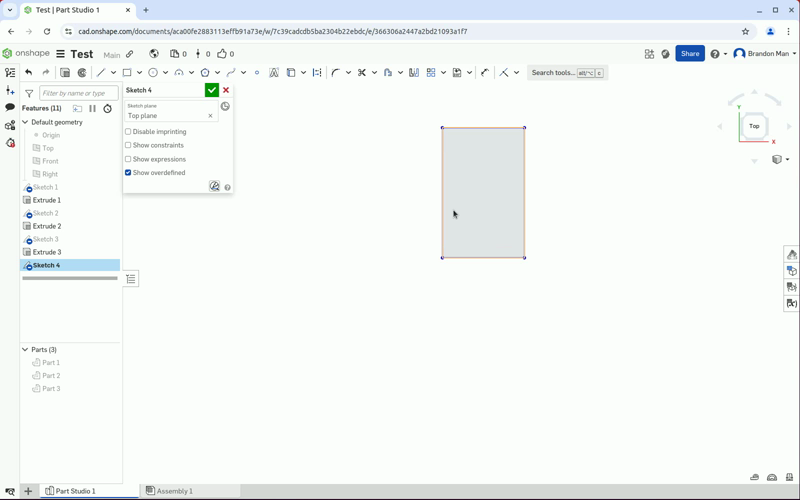
scroll(6)
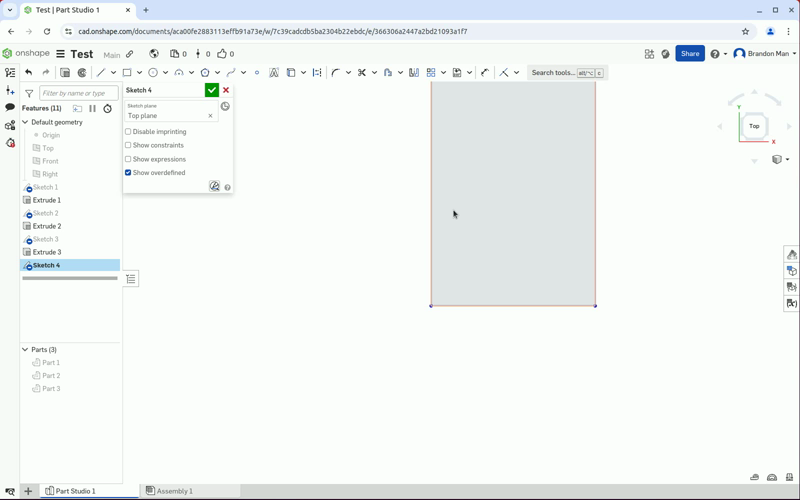
click(453, 209)
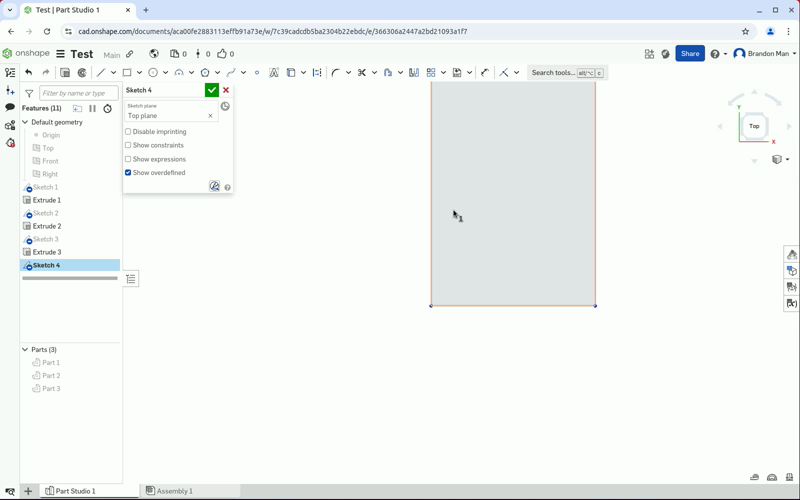
scroll(-6)
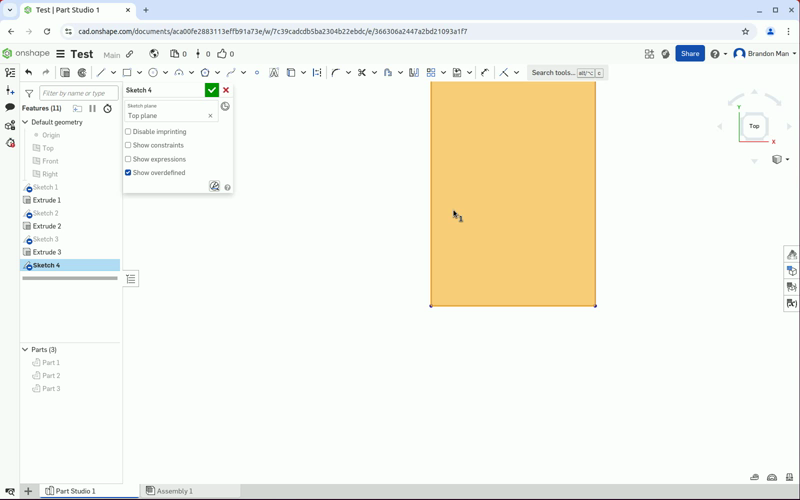
scroll(-6)
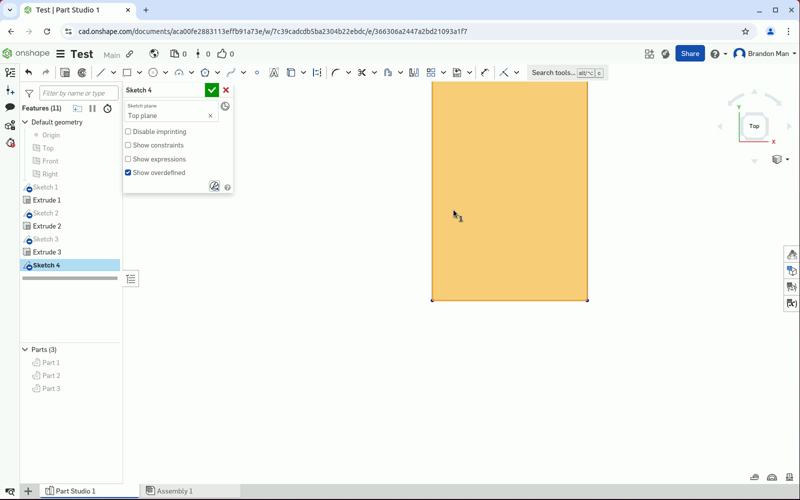
scroll(-6)
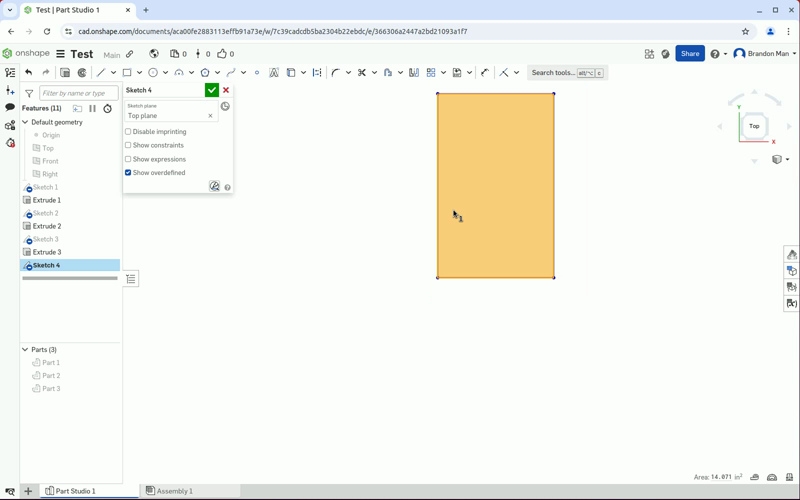
scroll(-6)
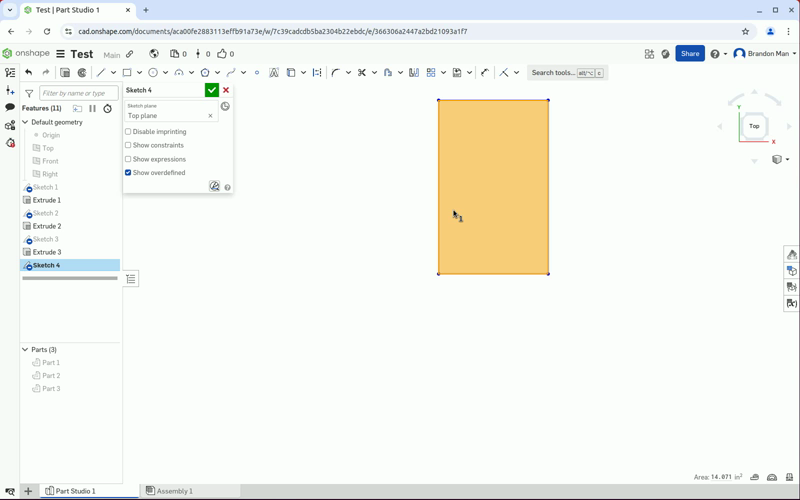
scroll(-6)
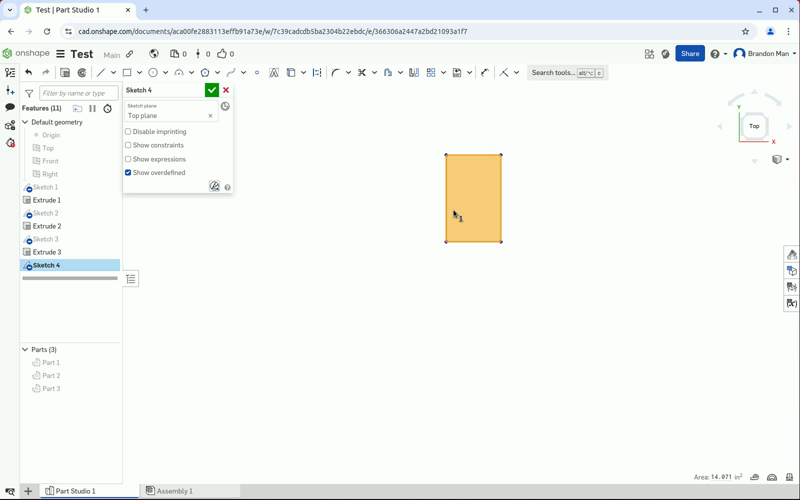
scroll(-6)
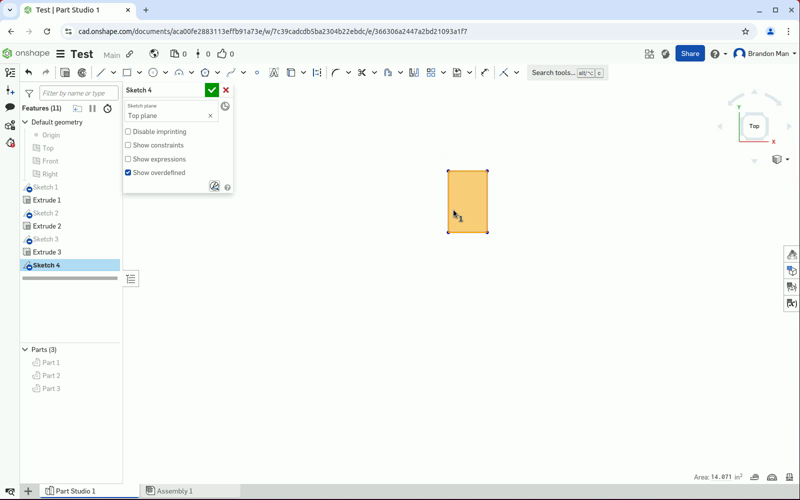
scroll(-6)
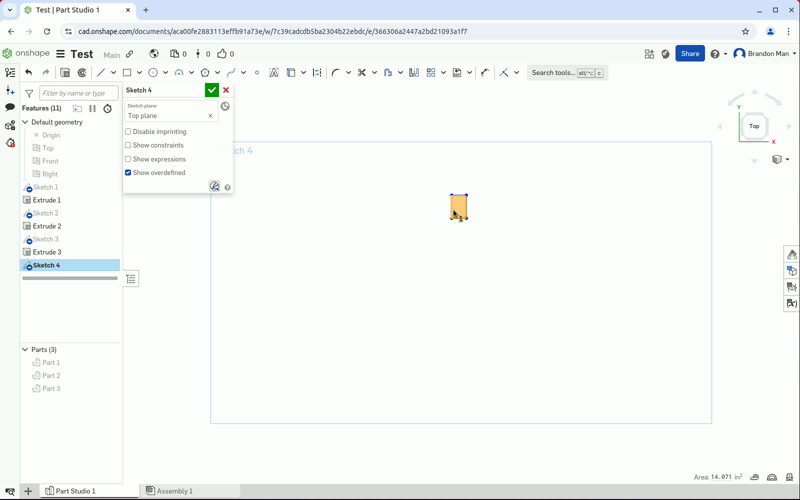
mouse_move(73, 352)
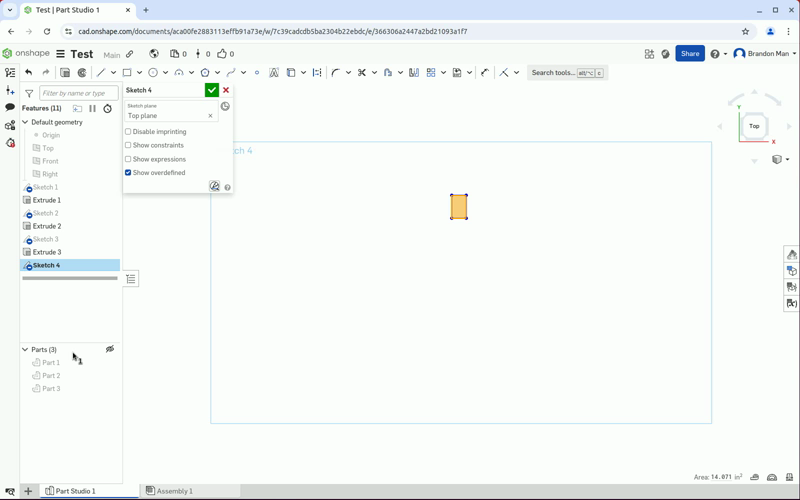
key(shift+y)
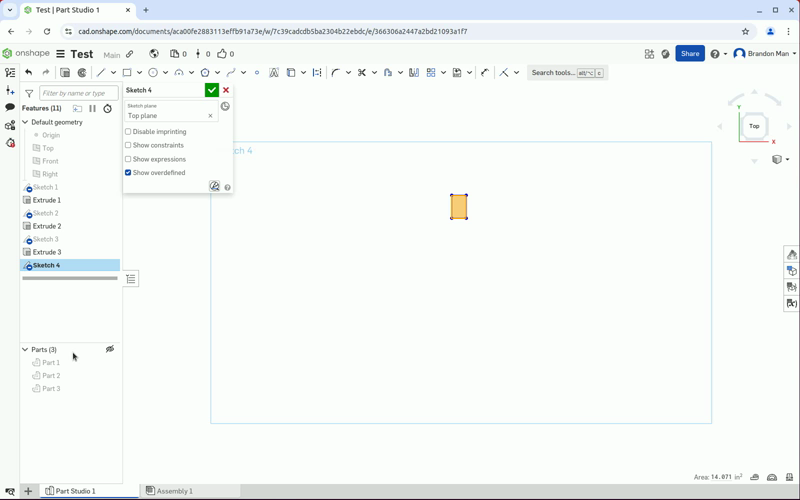
key(shift+e)
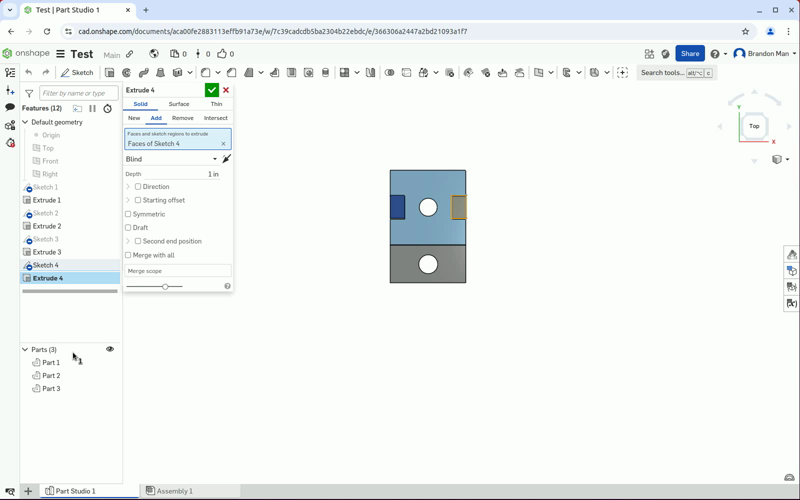
mouse_move(143, 106)
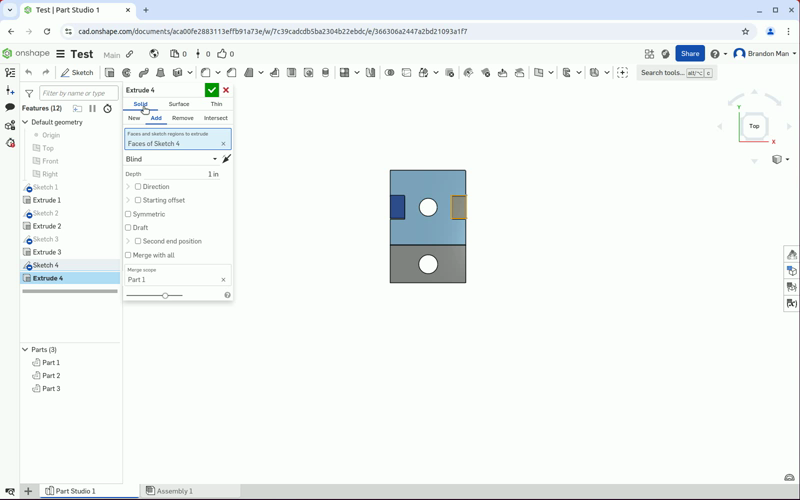
click(143, 106)
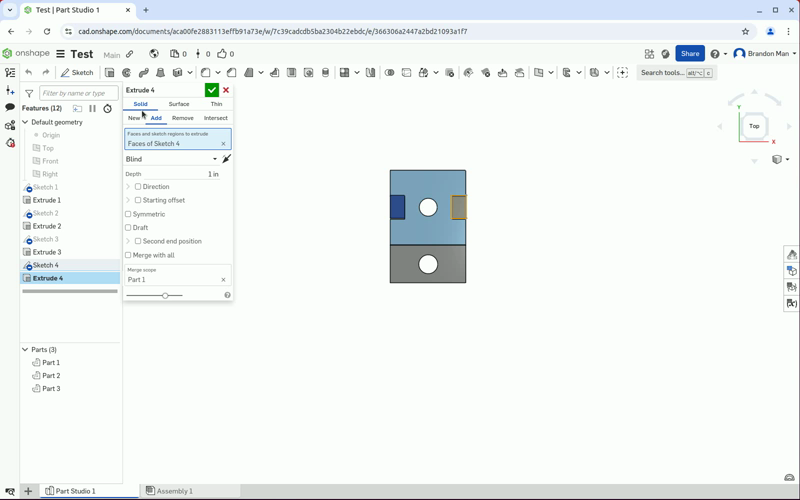
mouse_move(137, 120)
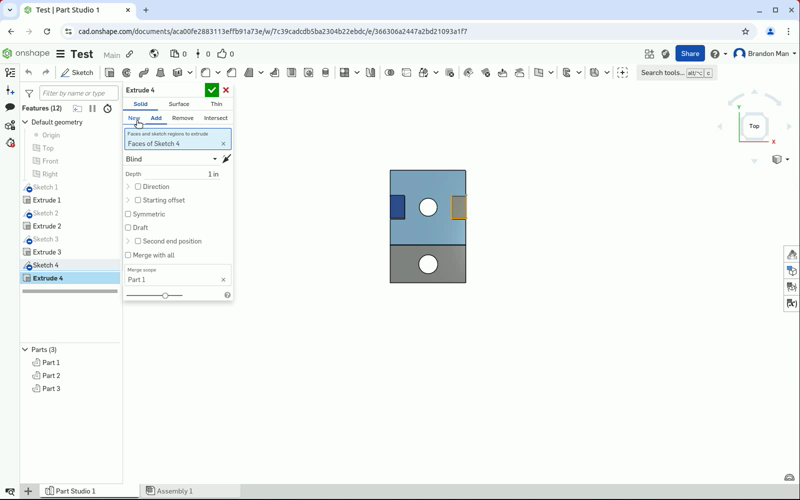
click(137, 120)
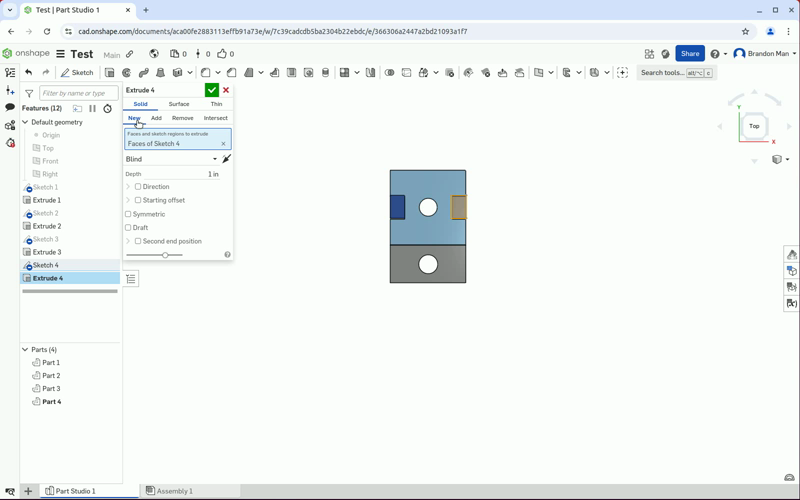
key(tab, 4)
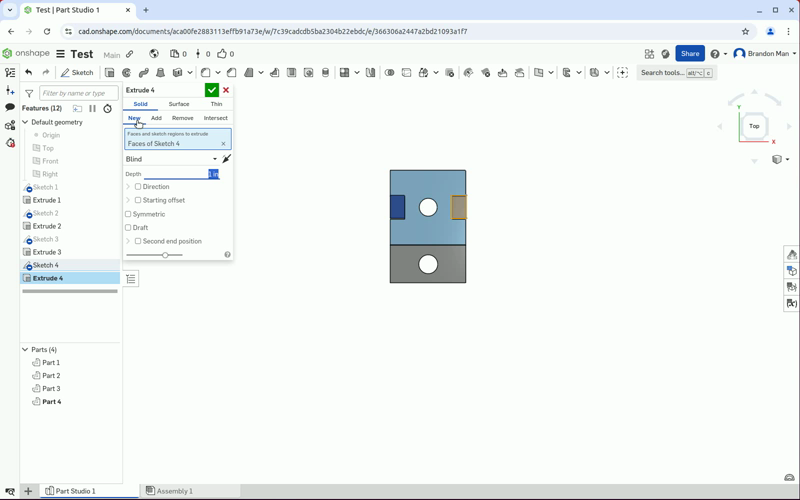
text(7.703)
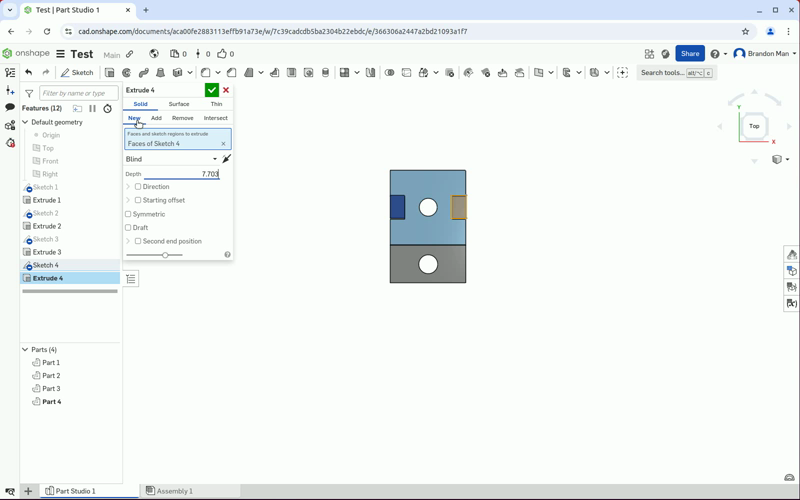
key(enter)
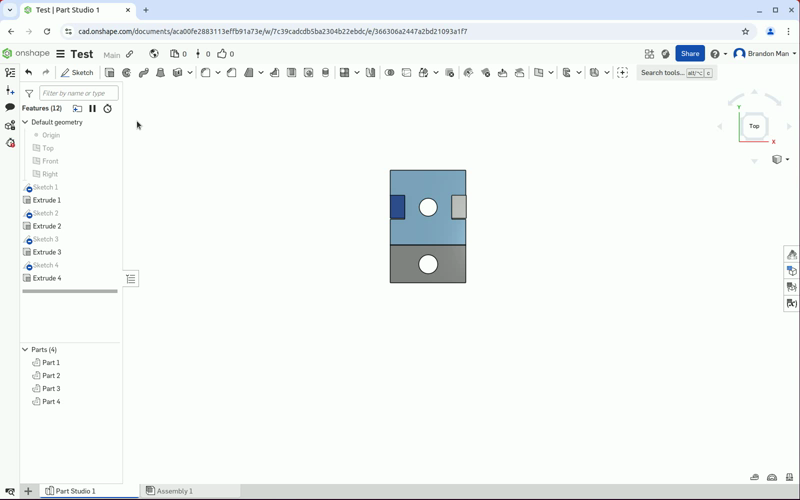
key(shift+h)
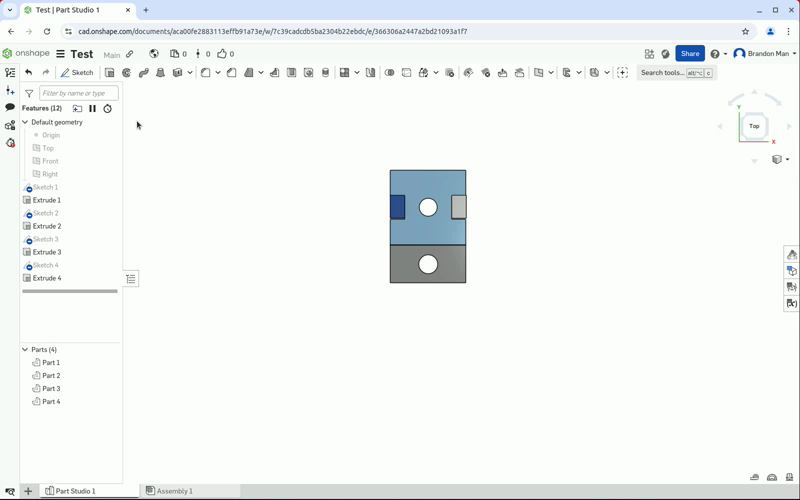
key(shift+h)
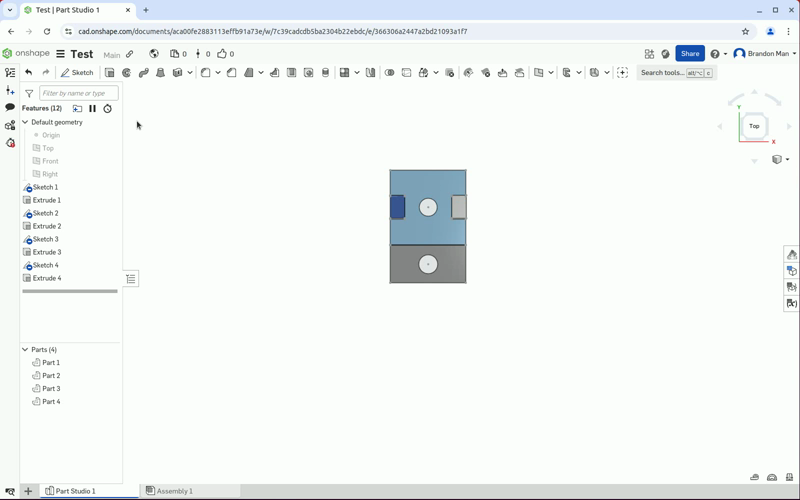
key(shift+7)
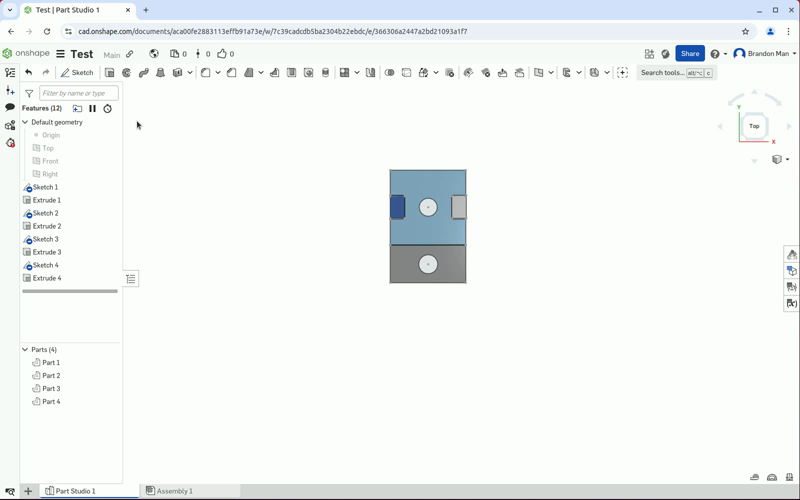
key(up, 3)
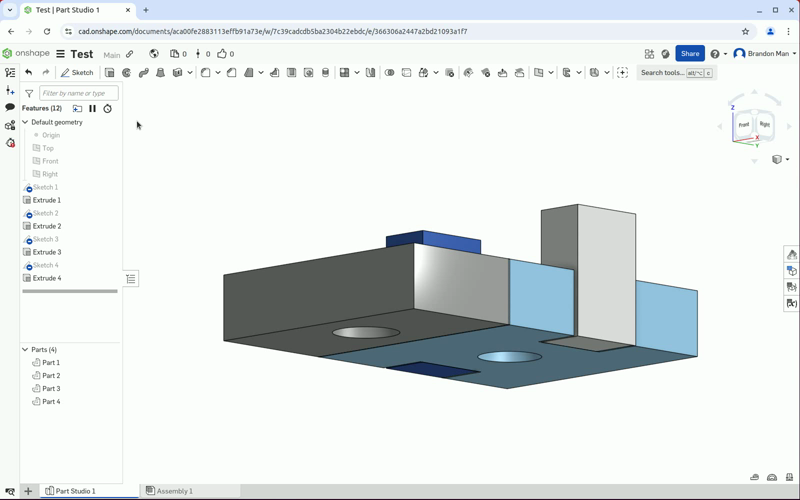
key(left, 3)
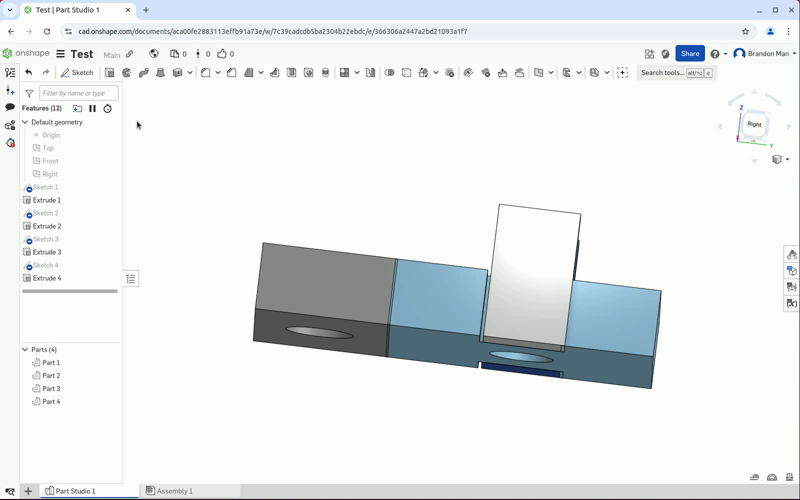
key(right, 3)
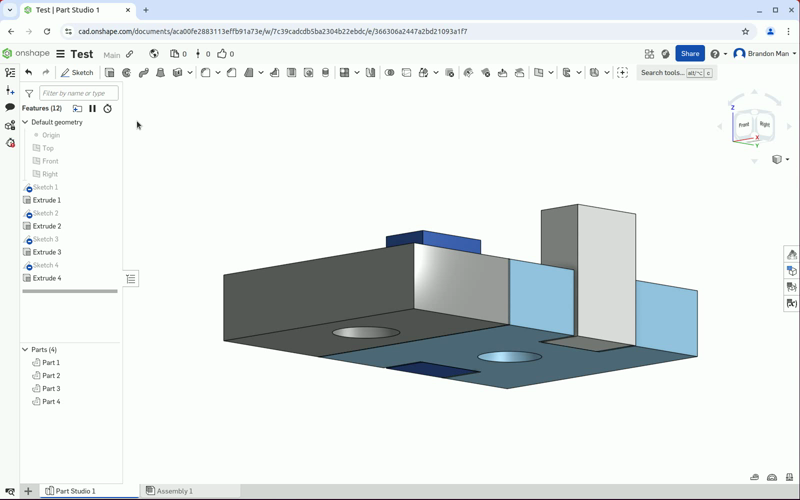
key(down, 3)
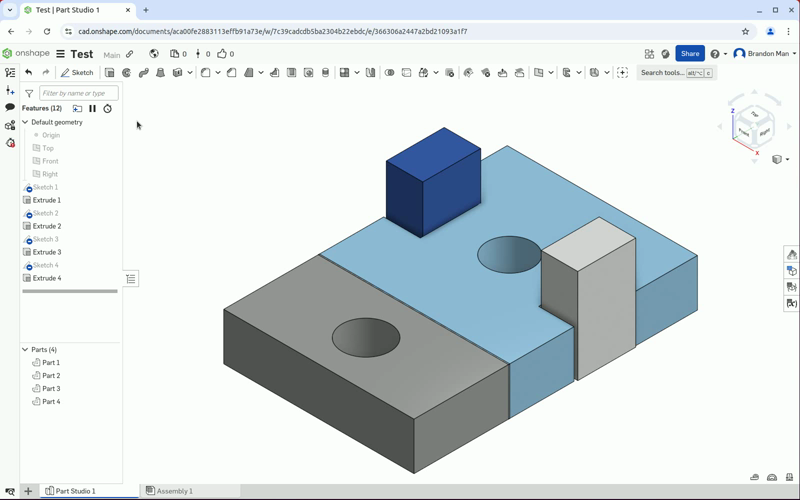
mouse_move(73, 189)
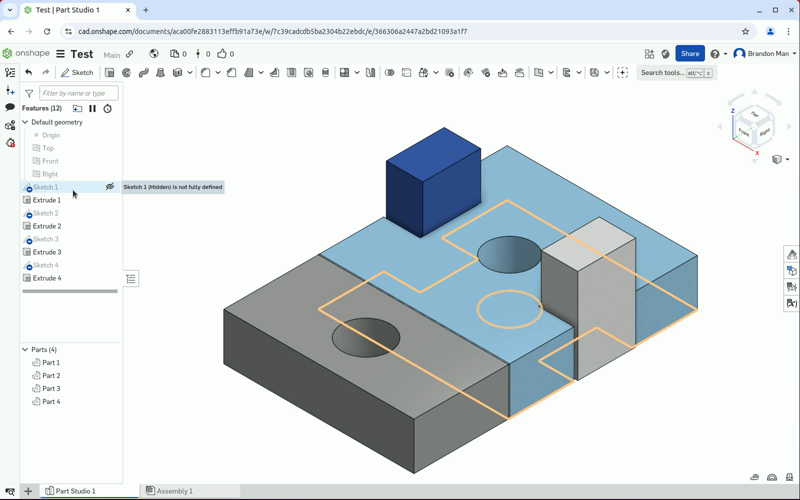
click(73, 189)